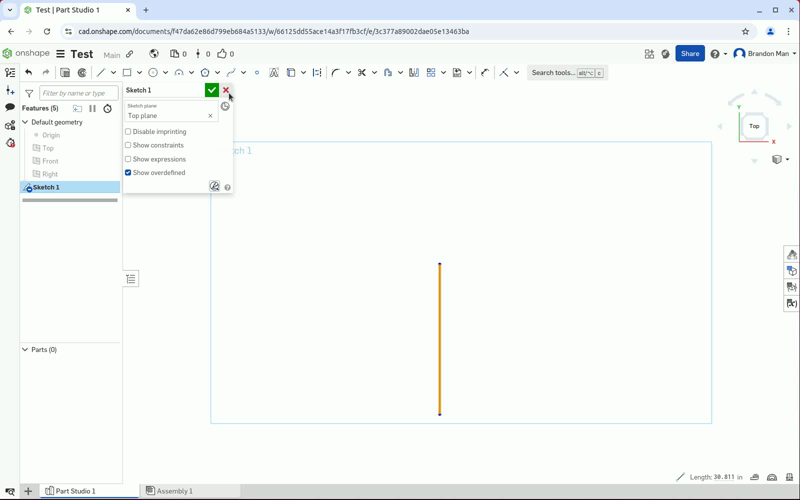
key(shift+h)
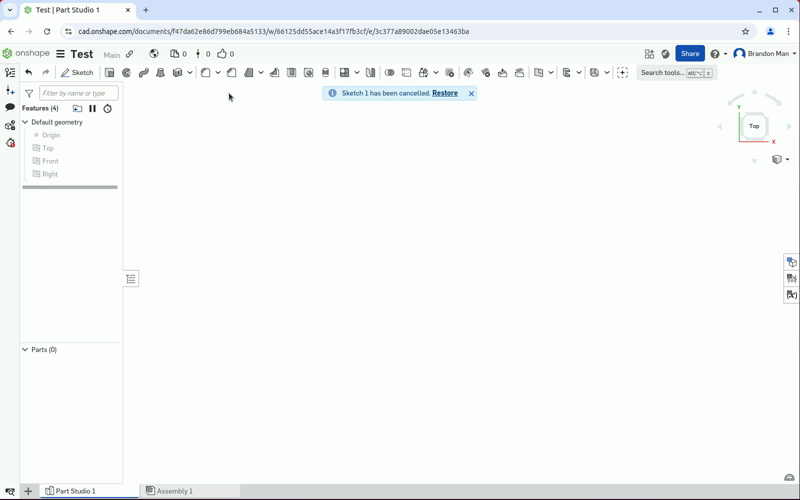
mouse_move(73, 352)
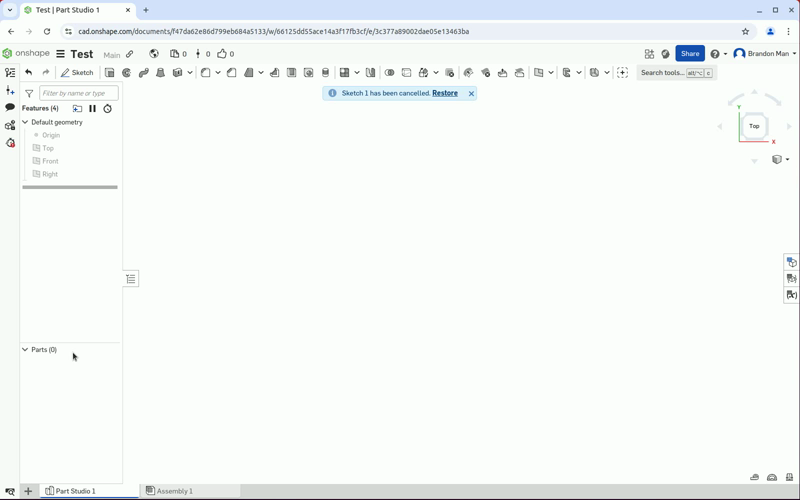
key(y)
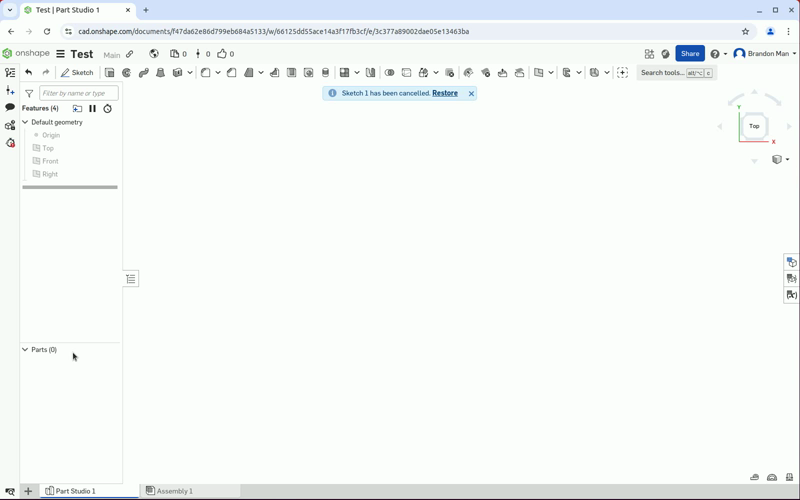
key(shift+p)
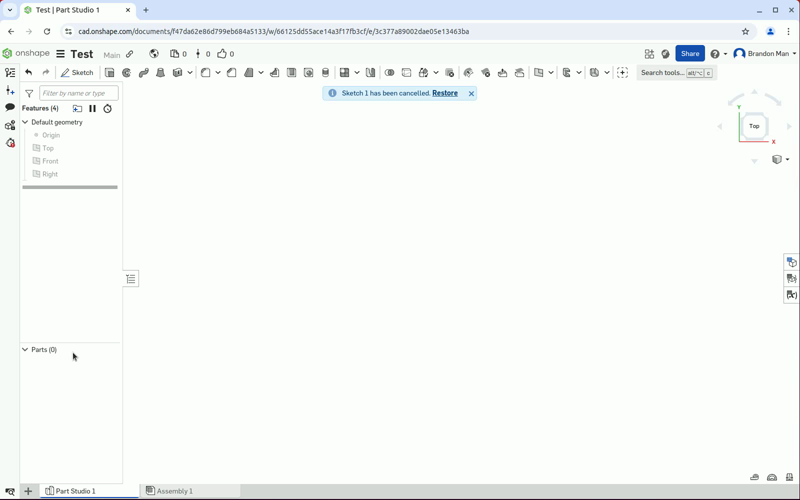
key(space)
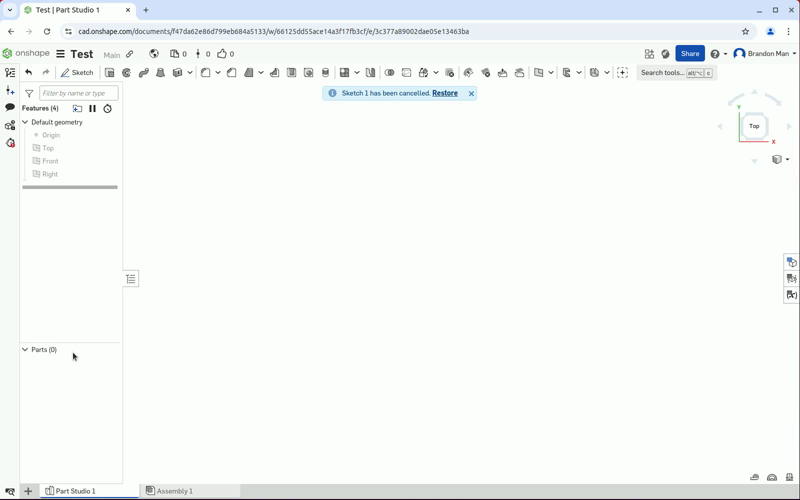
key_down(shift)
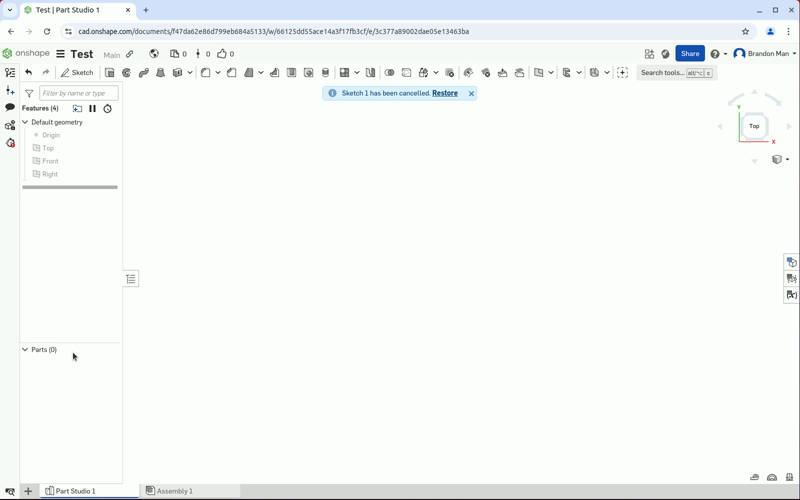
key(up)
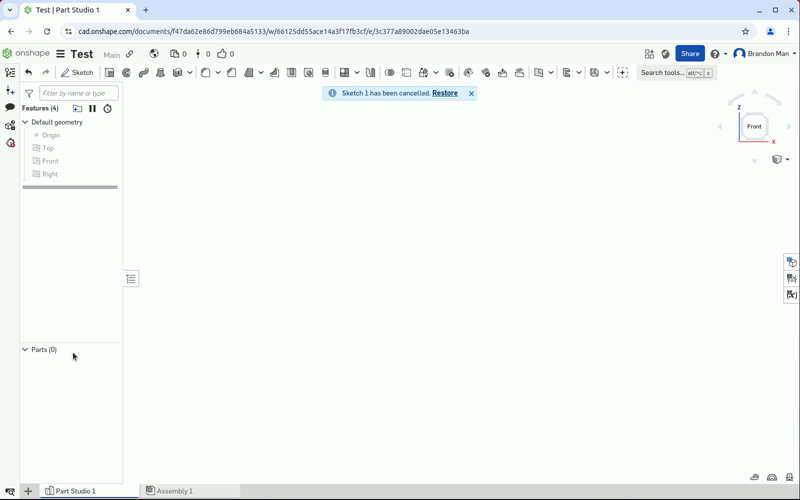
key_up(shift)
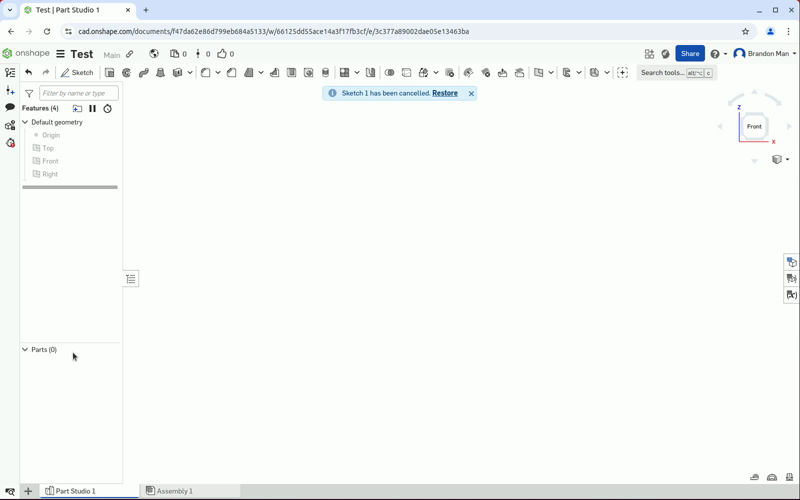
key(space)
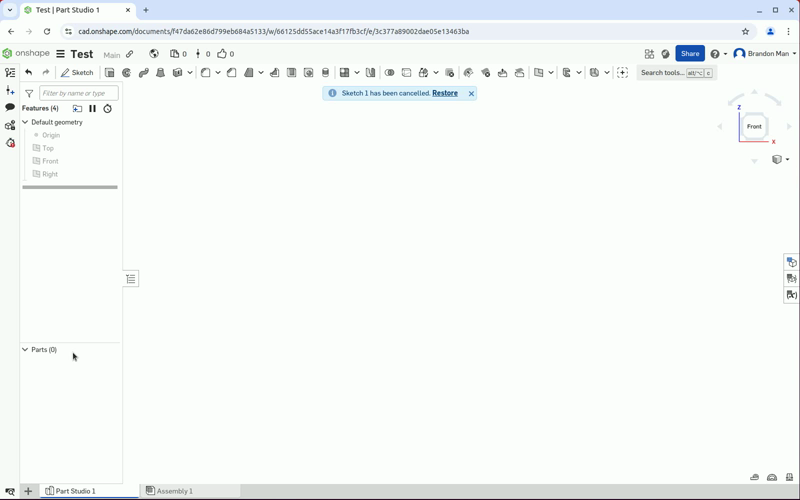
key_down(shift)
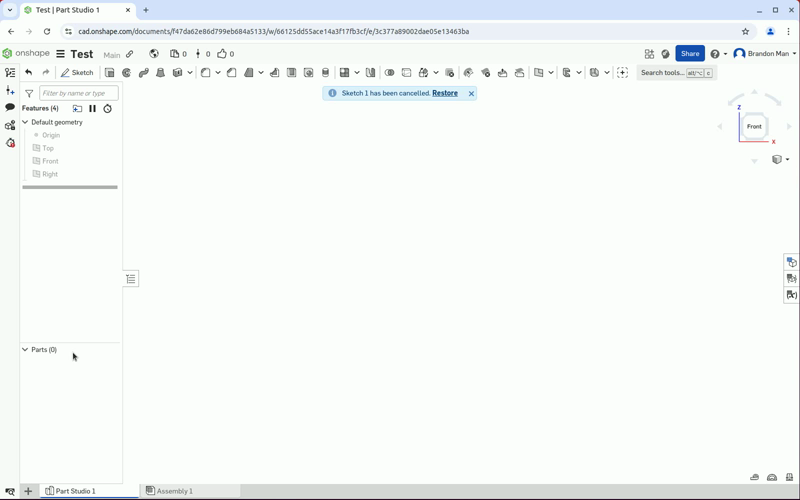
key(left)
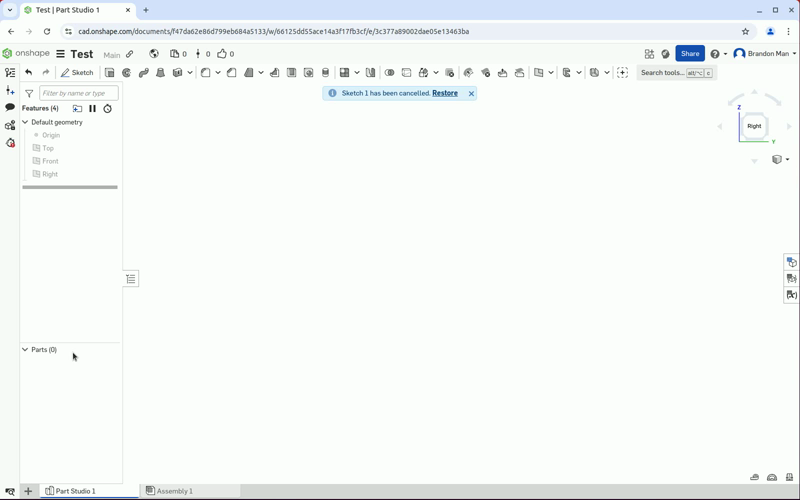
key_up(shift)
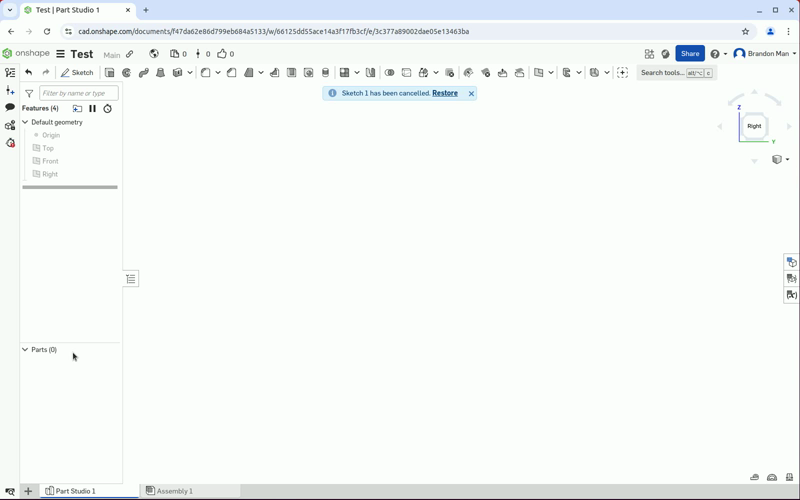
mouse_move(73, 352)
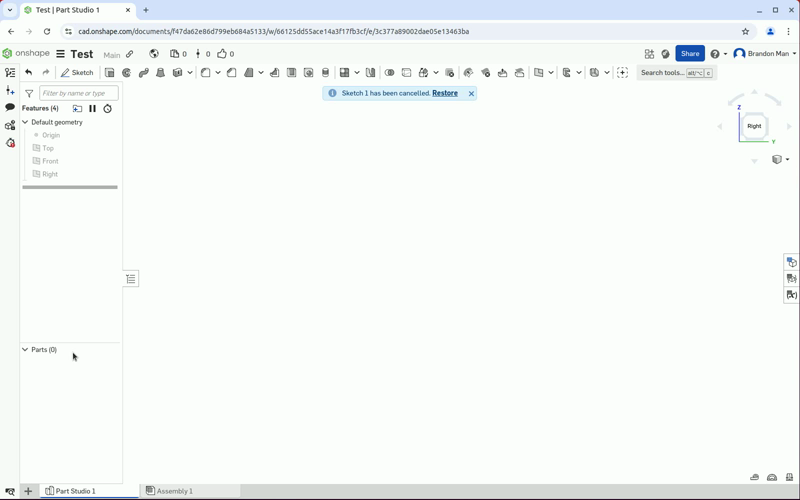
key(shift+y)
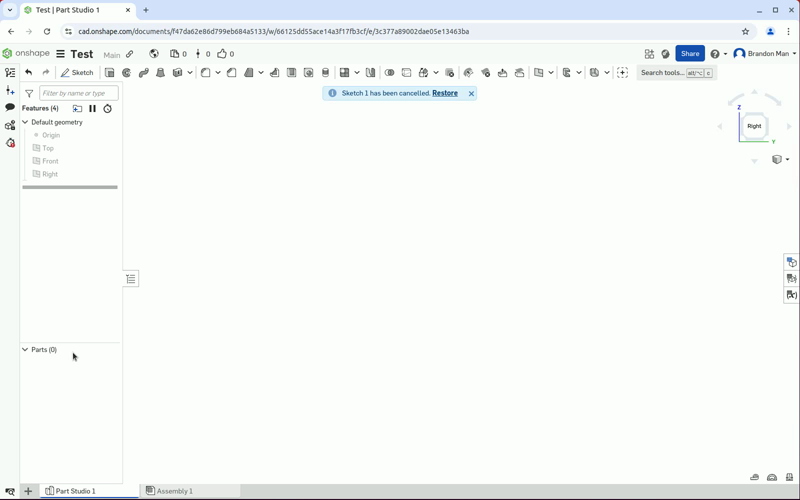
key(shift+s)
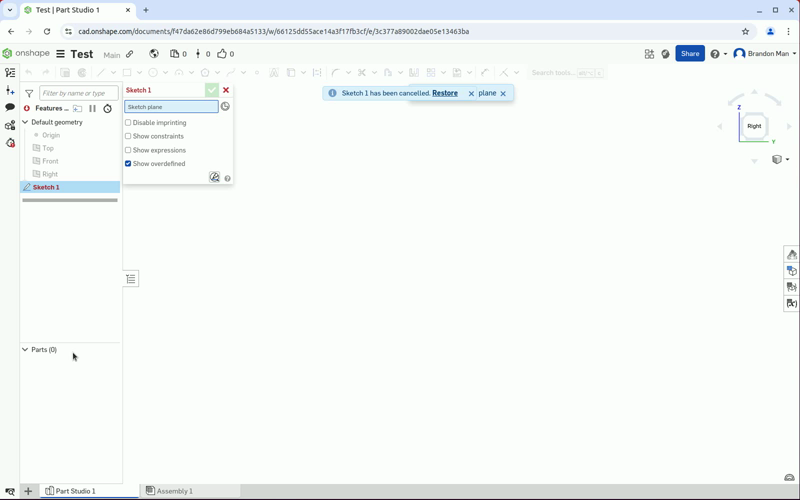
mouse_move(73, 176)
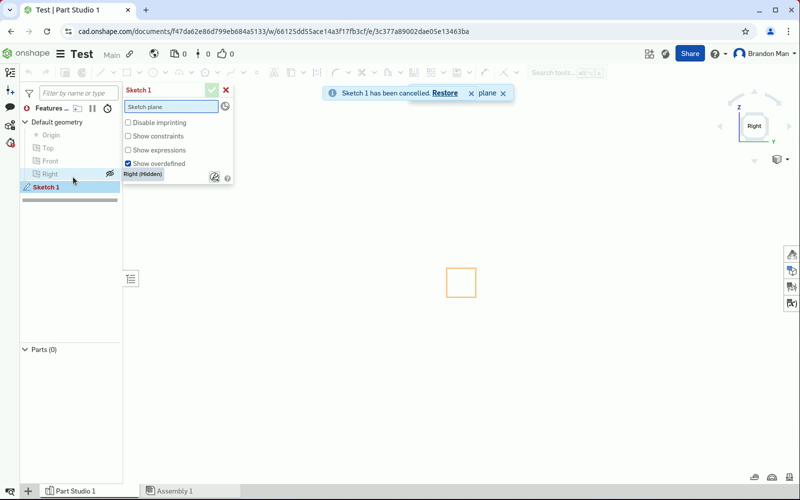
click(73, 176)
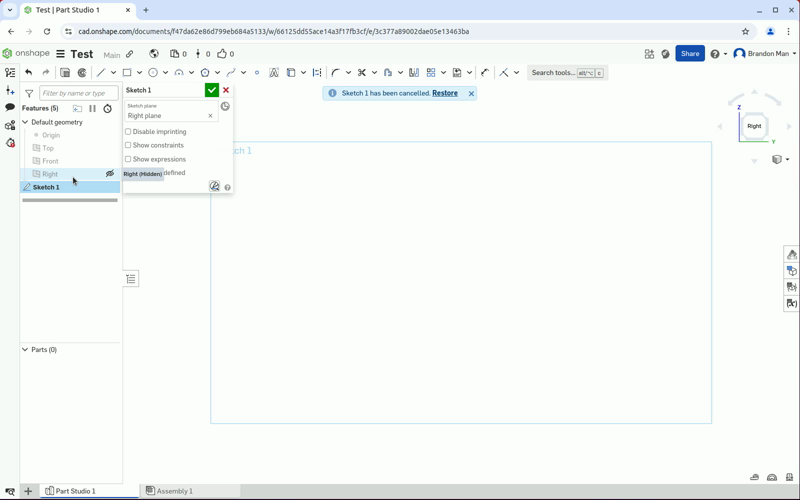
mouse_move(73, 352)
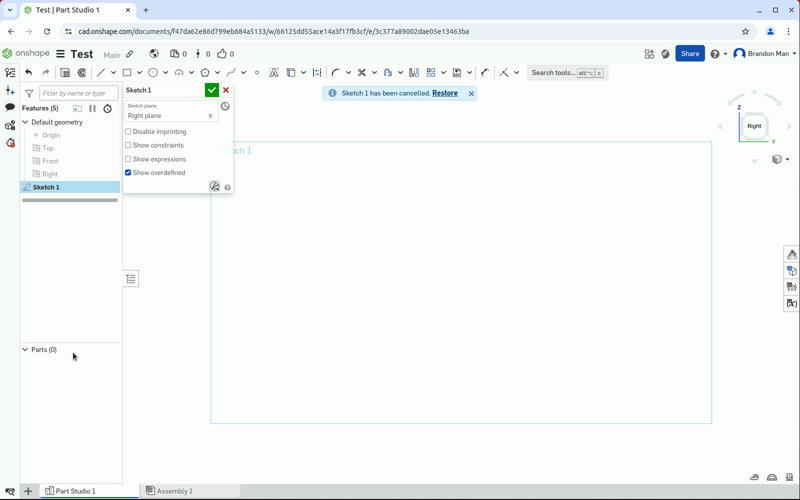
key(y)
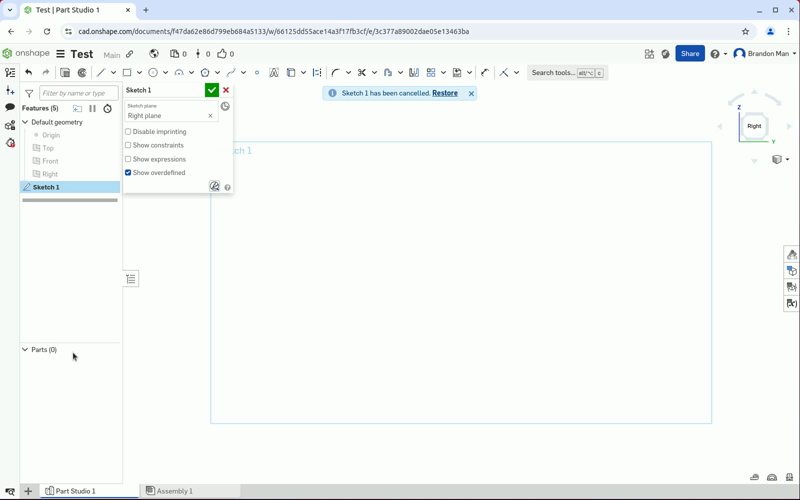
key(l)
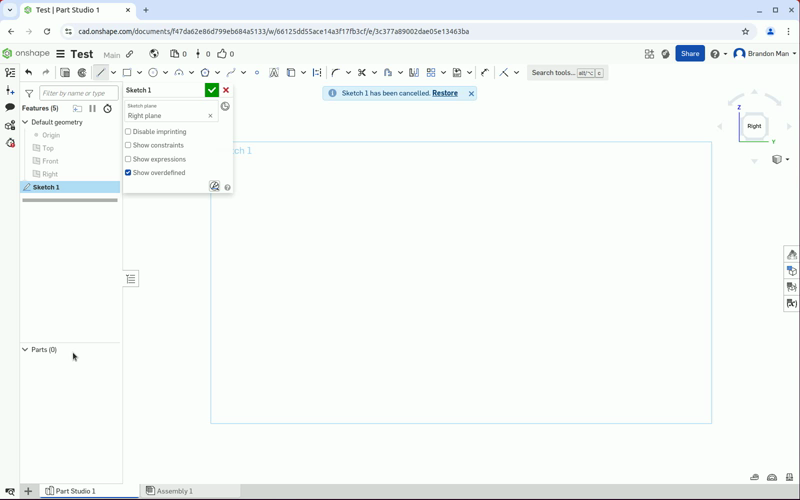
key_down(shift)
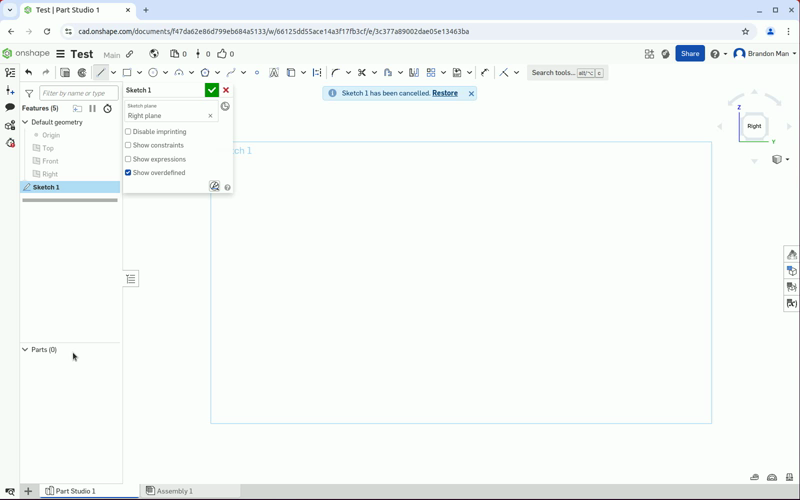
mouse_move(378, 270)
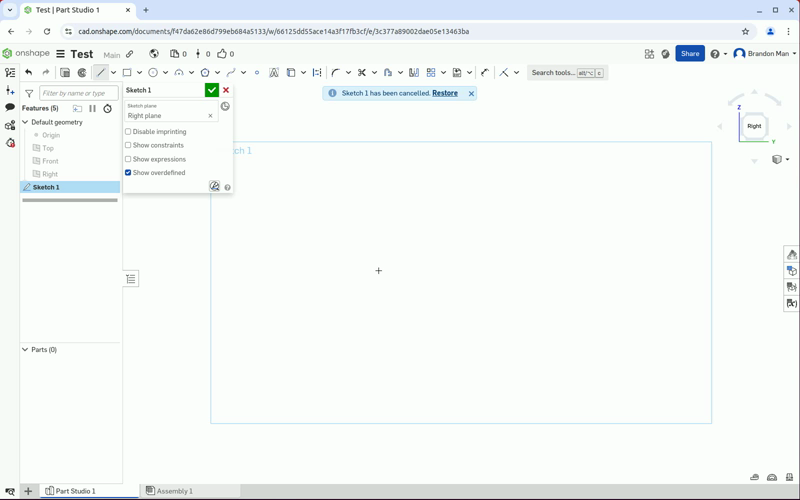
click(378, 270)
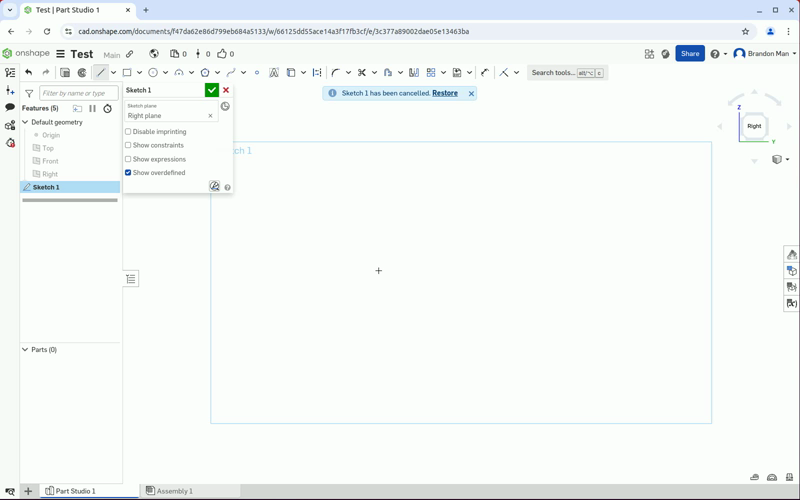
key_up(shift)
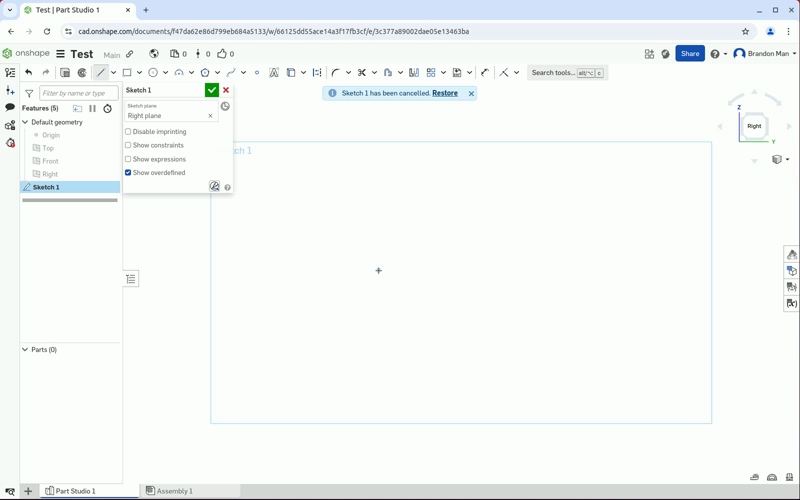
key_down(shift)
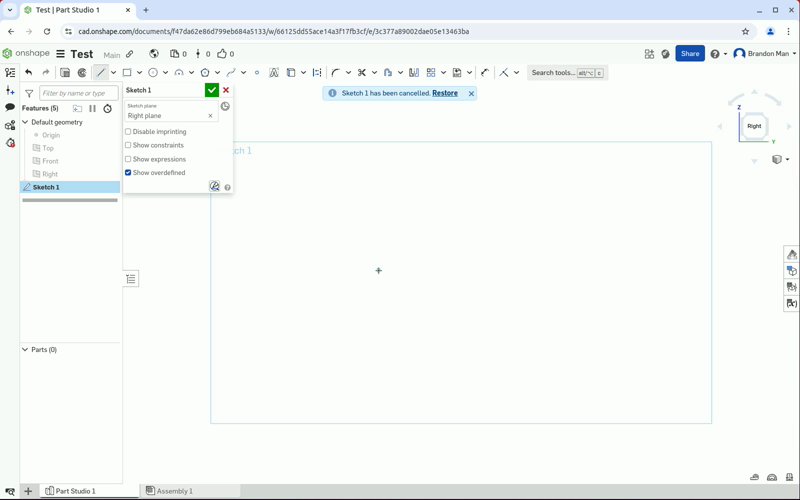
mouse_move(408, 270)
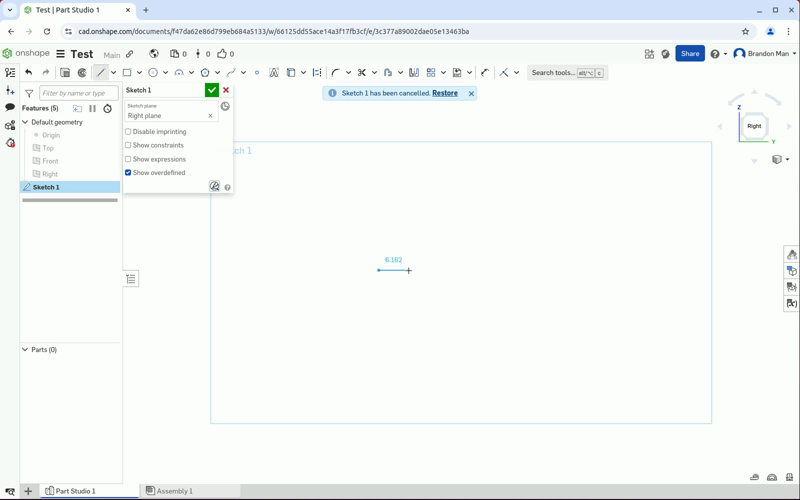
mouse_move(388, 270)
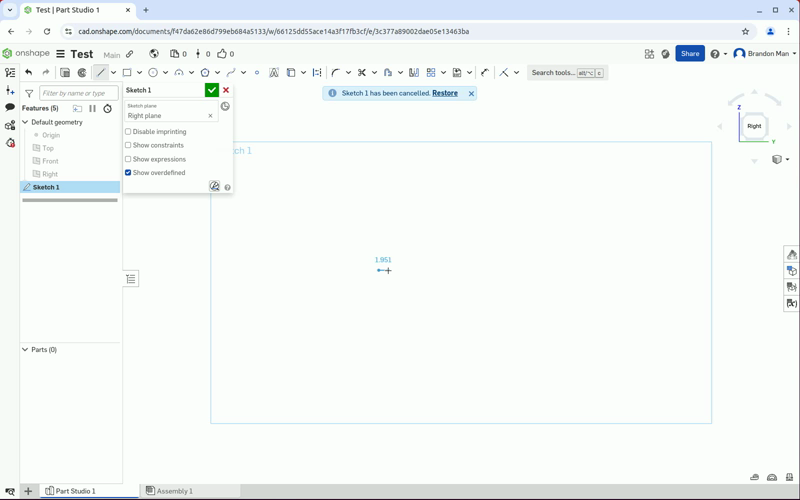
click(388, 270)
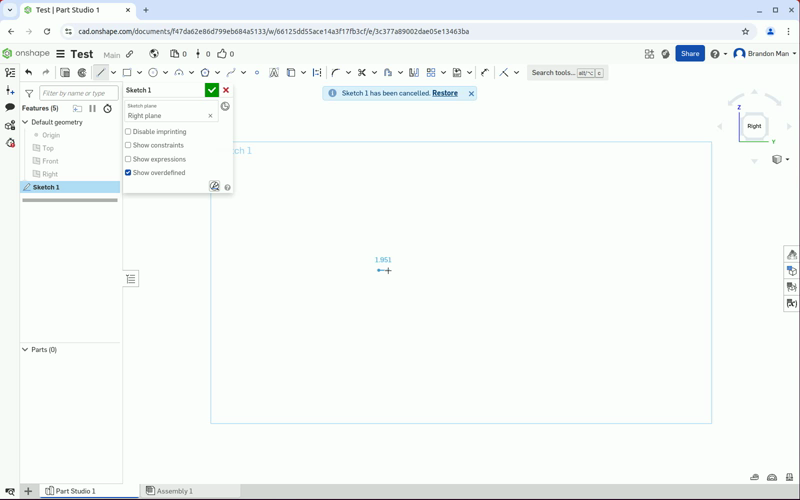
key_up(shift)
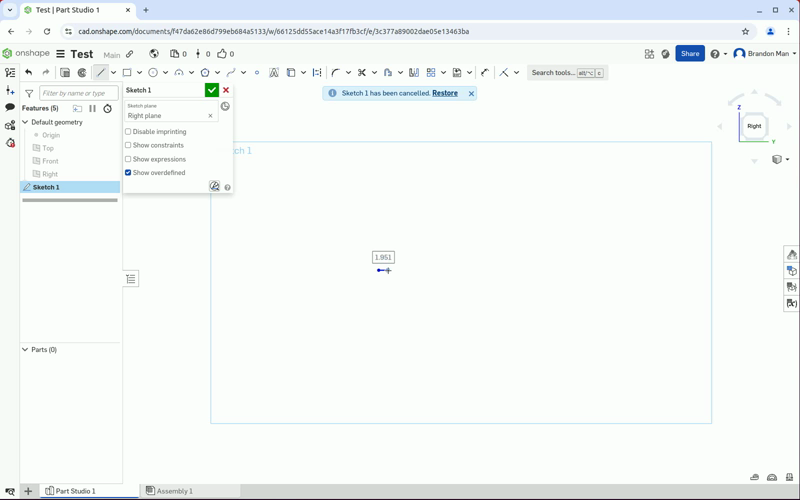
key_down(shift)
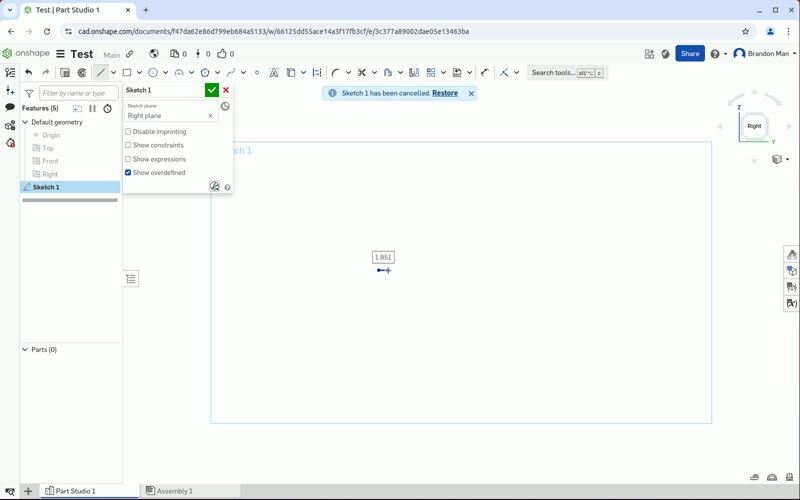
mouse_move(418, 270)
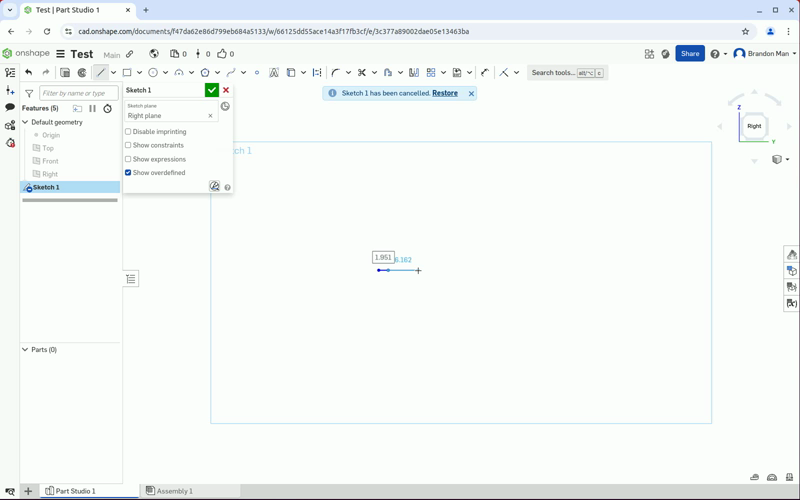
mouse_move(388, 282)
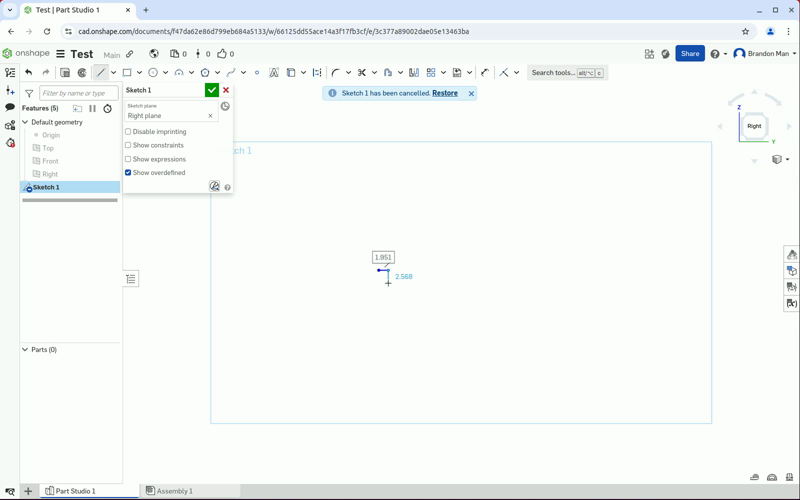
click(388, 282)
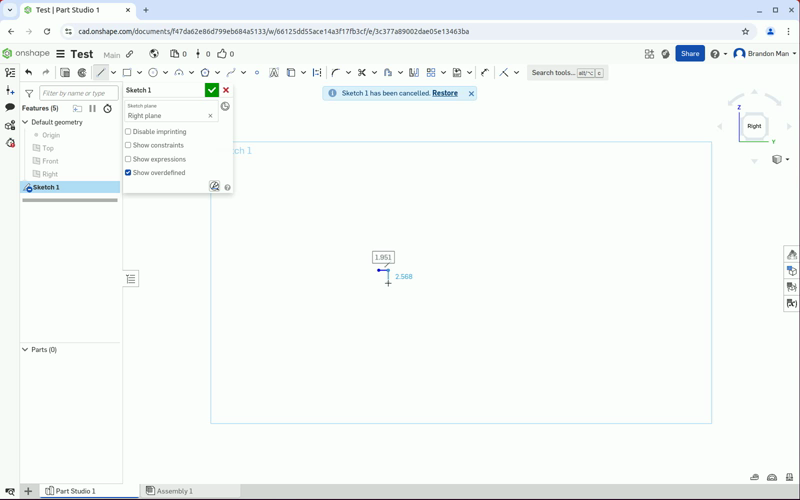
key_up(shift)
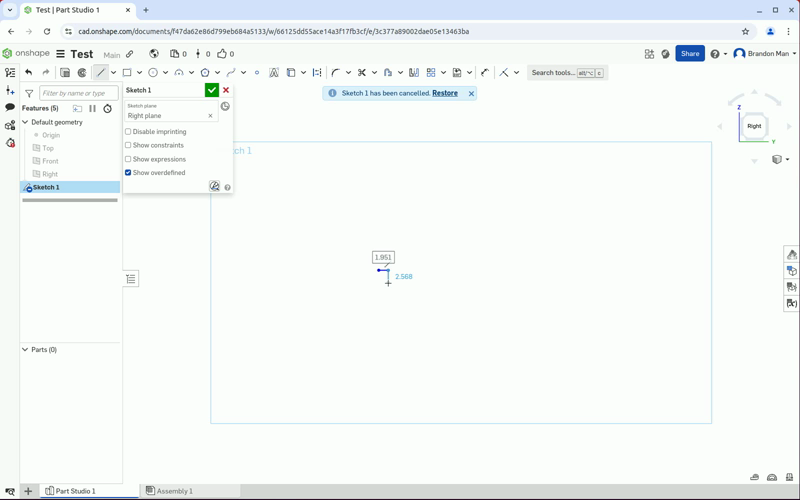
key_down(shift)
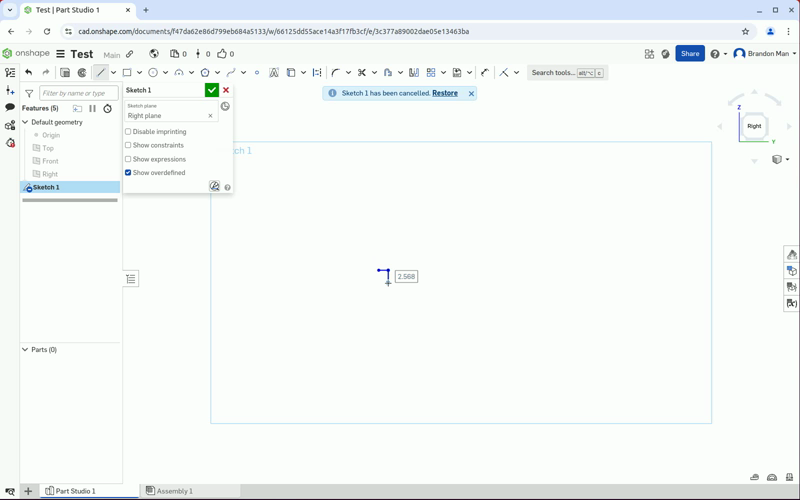
mouse_move(460, 282)
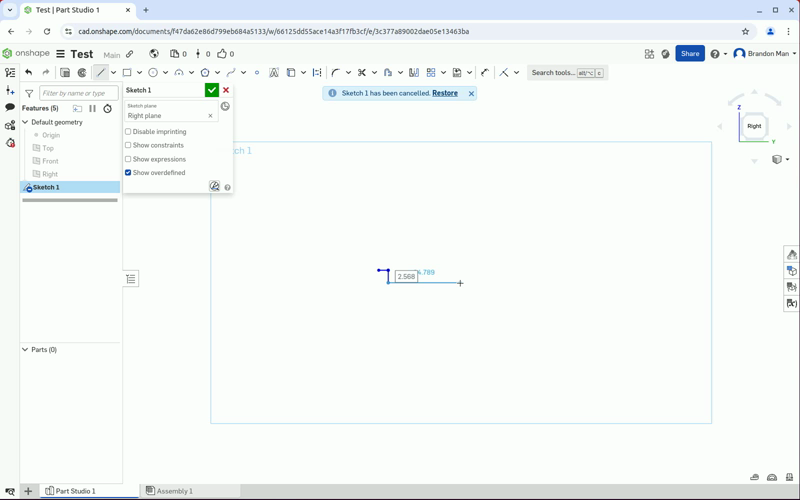
click(460, 282)
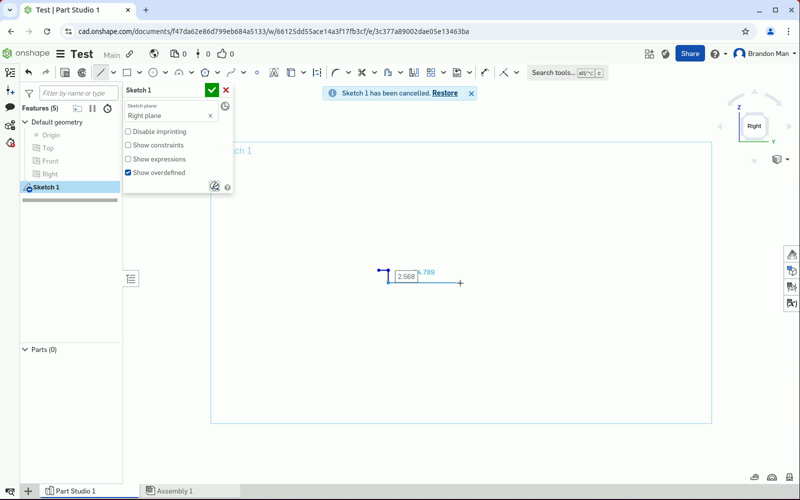
key_up(shift)
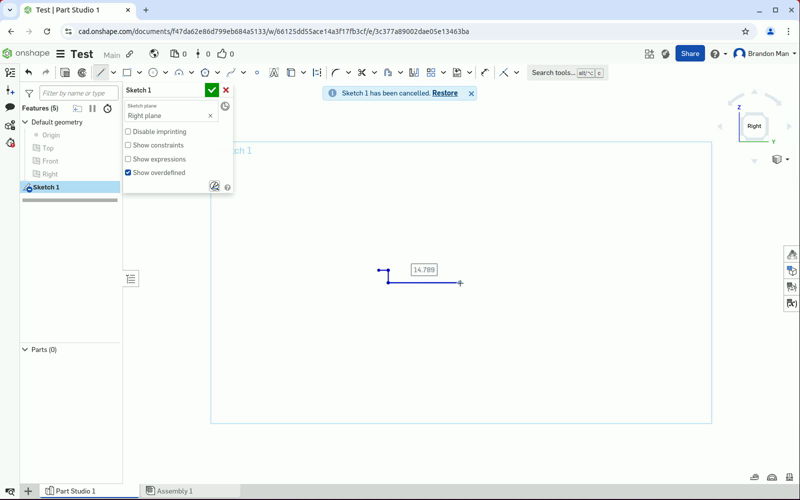
key_down(shift)
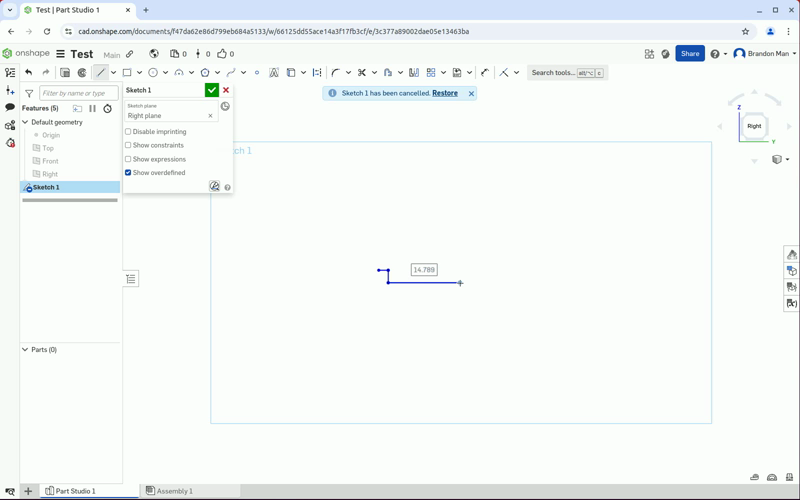
mouse_move(460, 170)
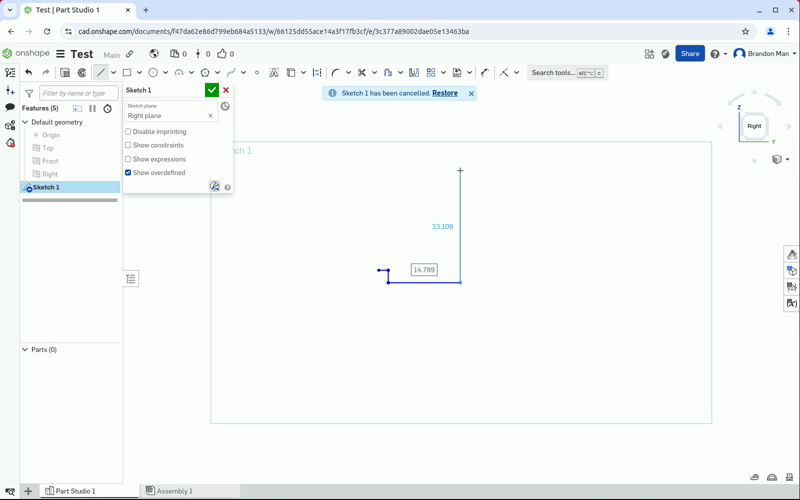
click(460, 170)
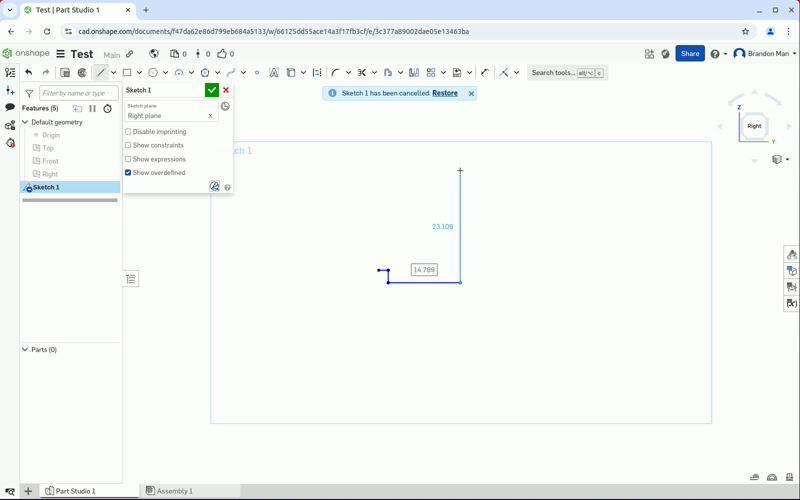
key_up(shift)
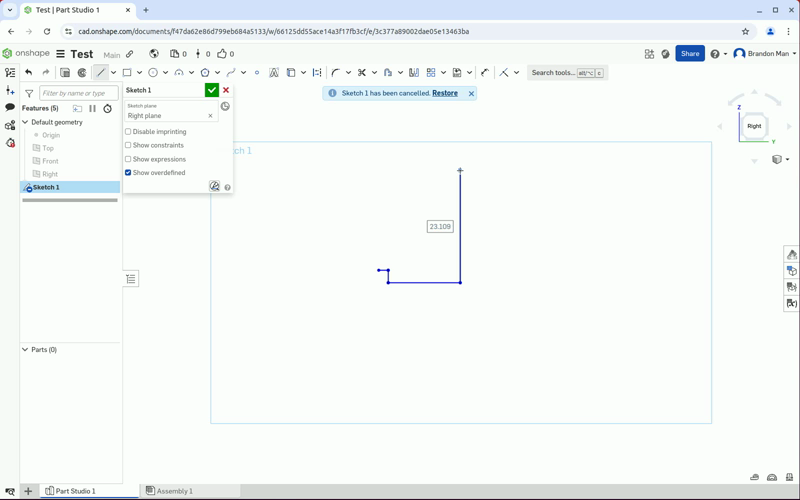
key_down(shift)
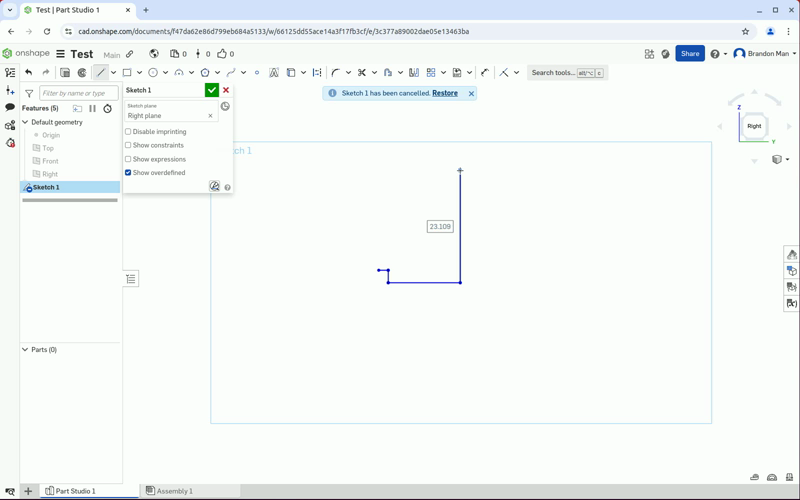
mouse_move(378, 170)
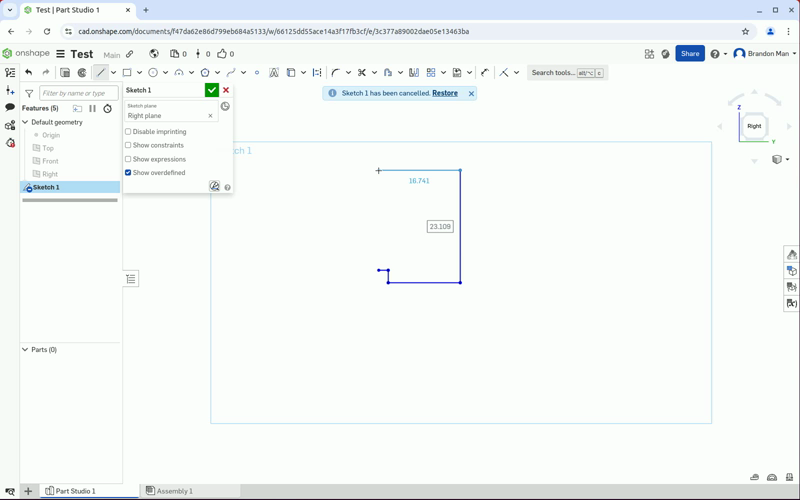
click(378, 170)
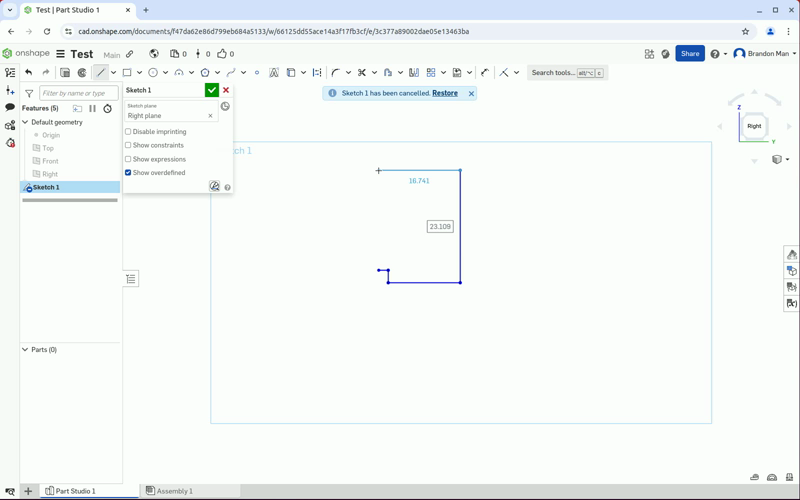
key_up(shift)
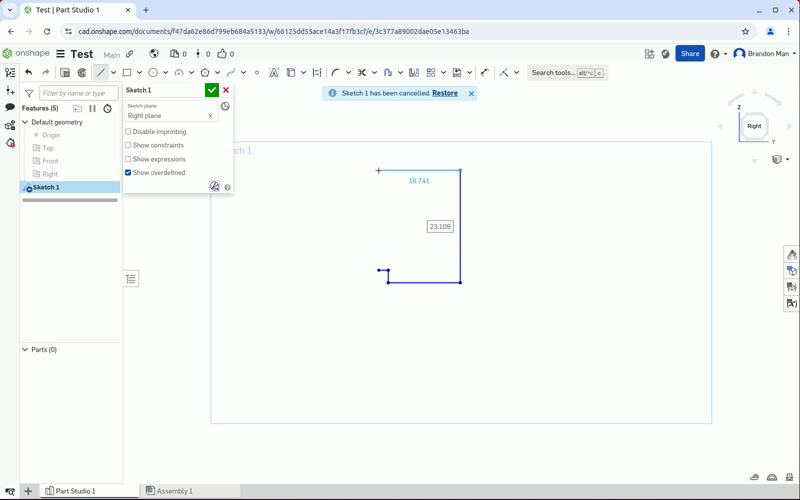
key_down(shift)
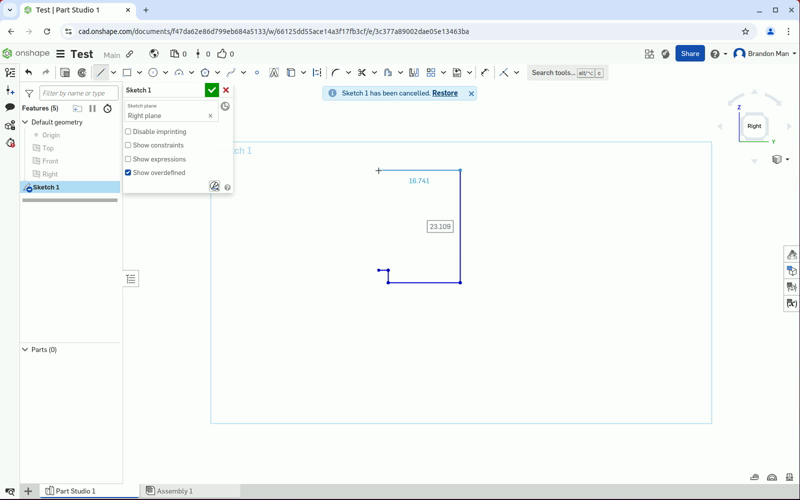
mouse_move(378, 270)
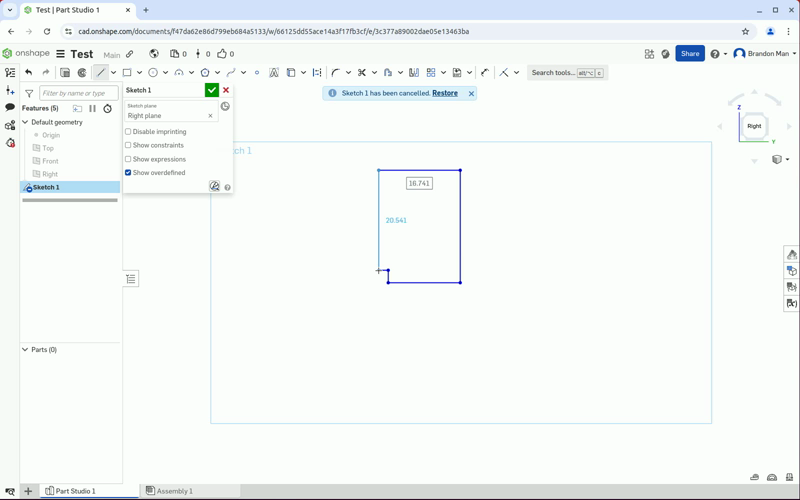
key_up(shift)
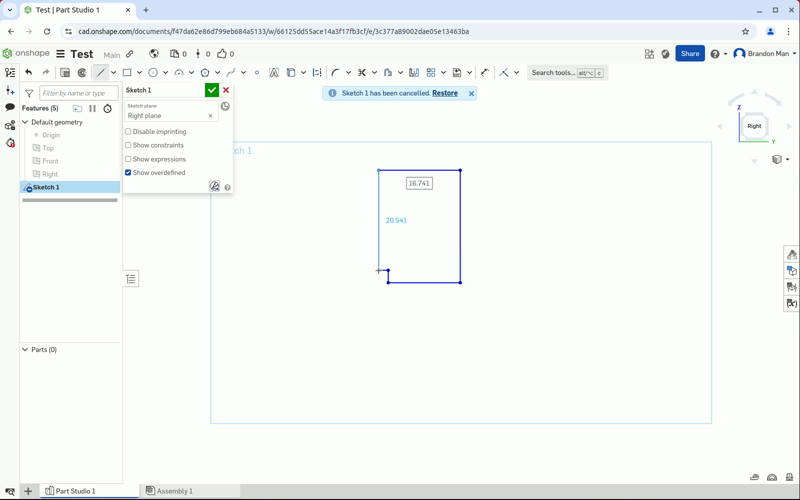
click(378, 270)
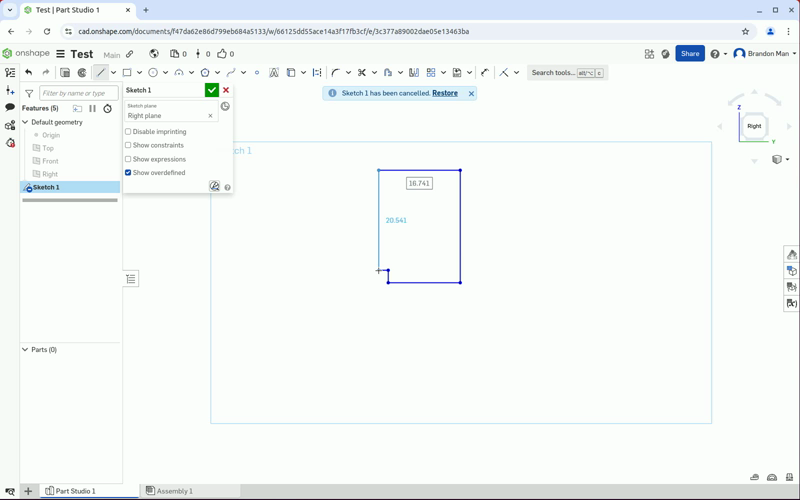
key(esc)
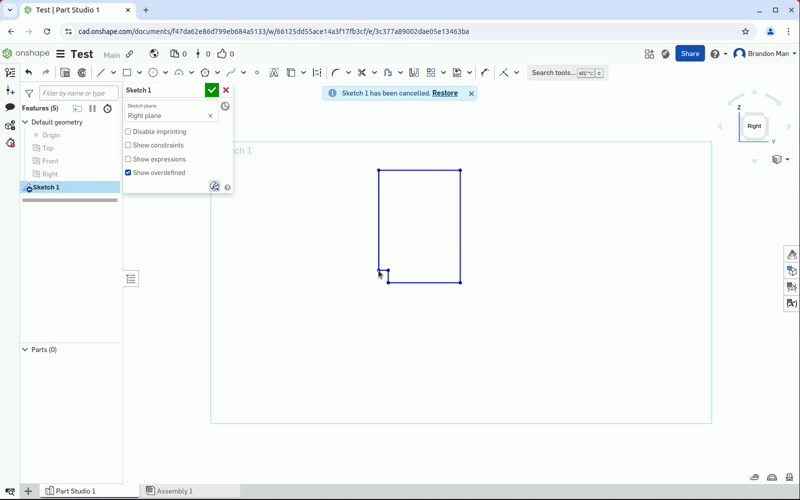
mouse_move(400, 181)
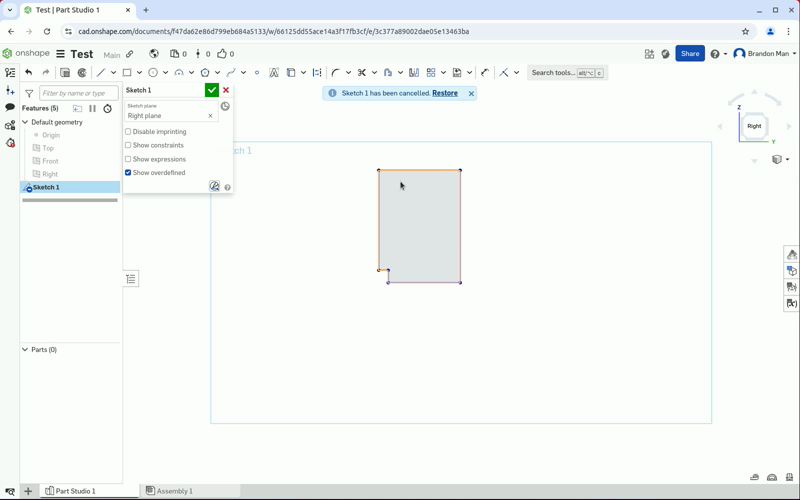
click(400, 181)
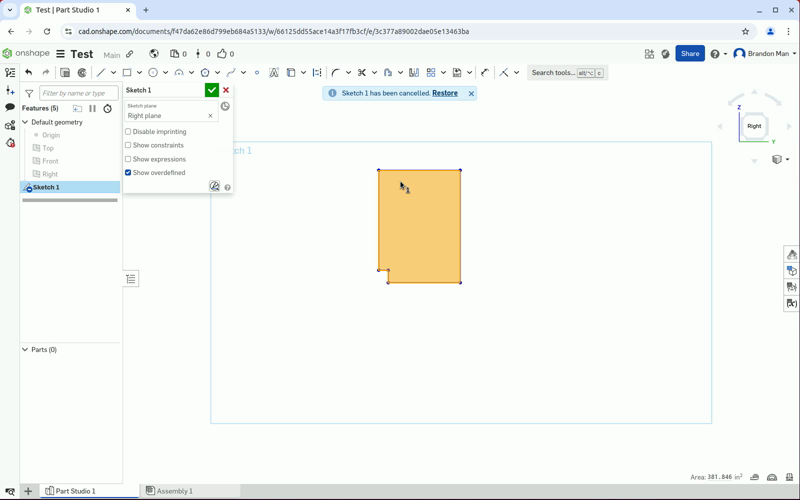
mouse_move(73, 352)
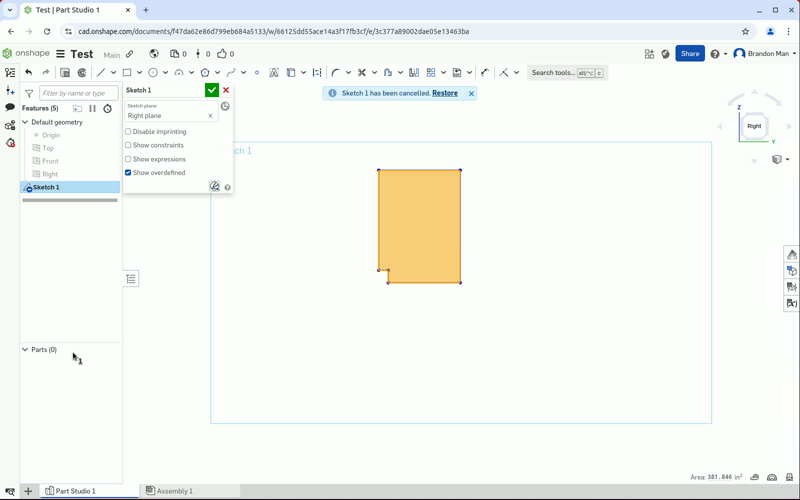
key(shift+y)
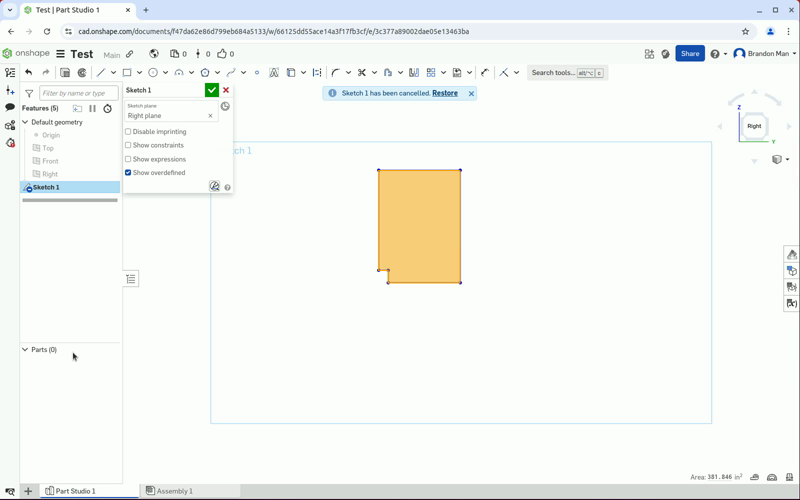
key(shift+e)
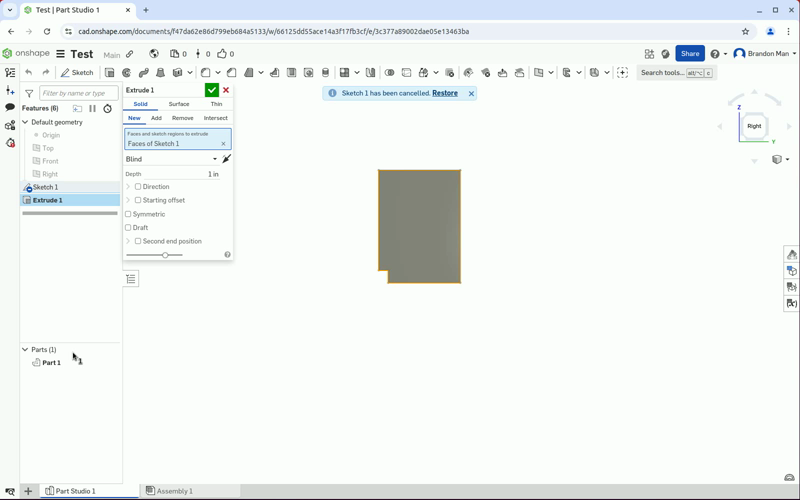
mouse_move(143, 106)
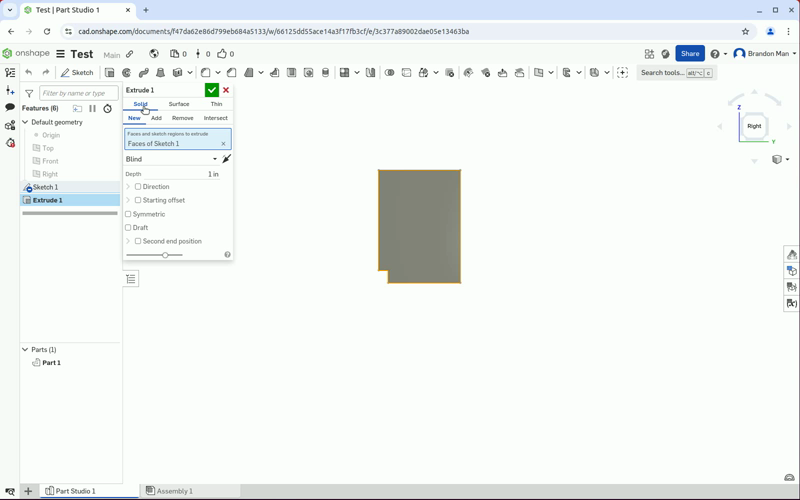
click(143, 106)
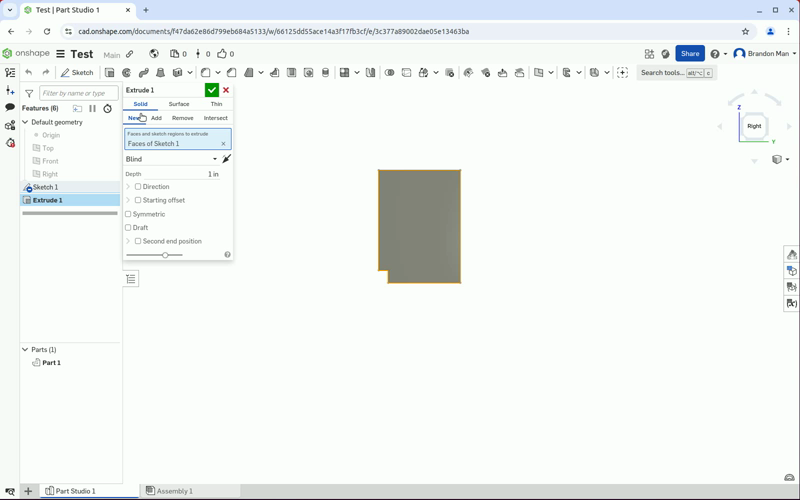
mouse_move(137, 120)
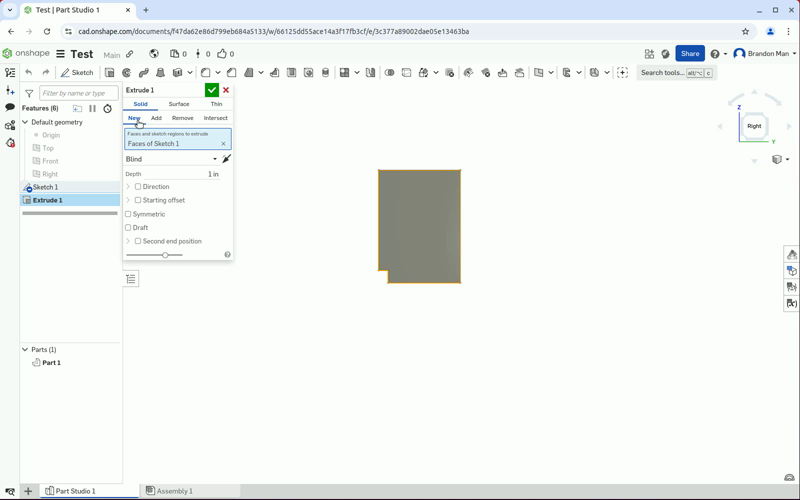
click(137, 120)
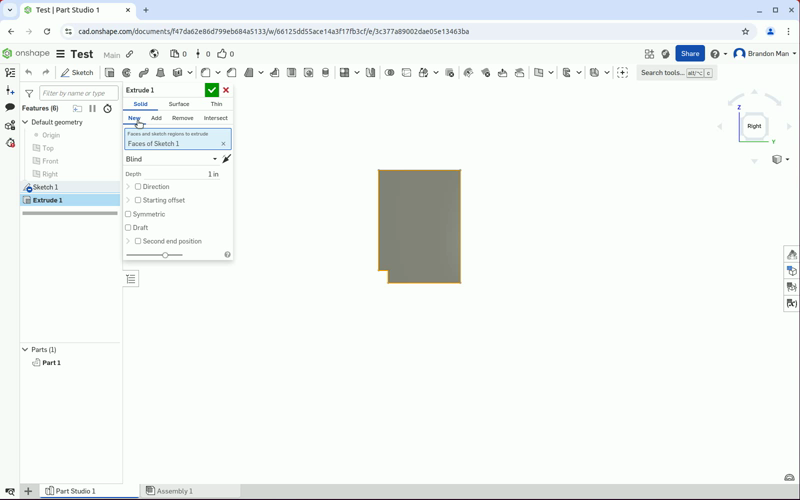
key(tab, 4)
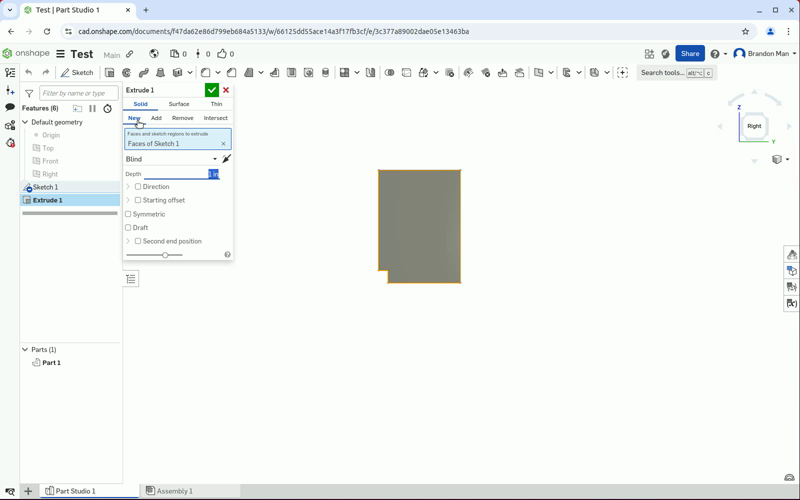
text(11.554)
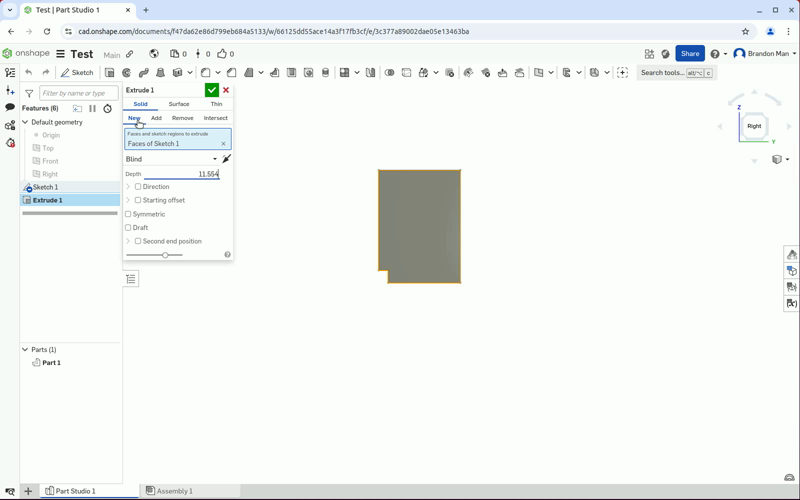
key(enter)
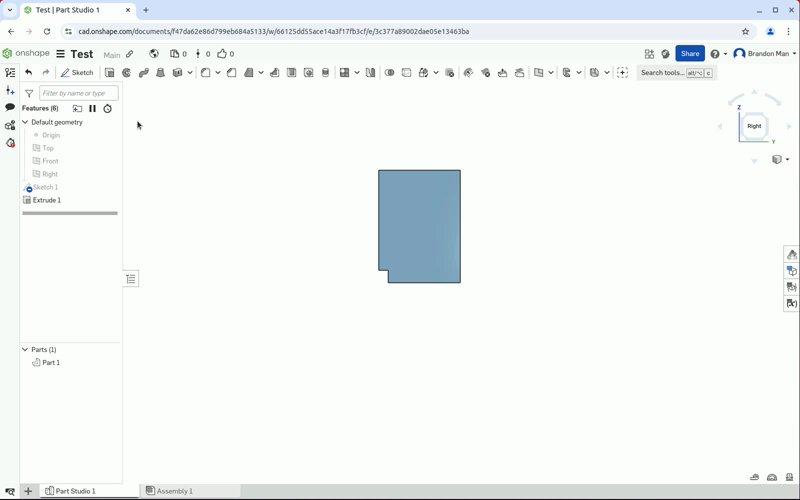
key(shift+h)
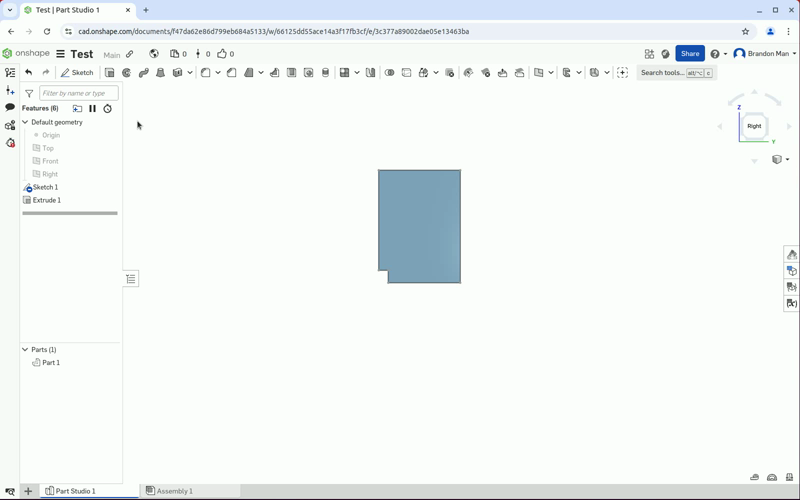
key(shift+h)
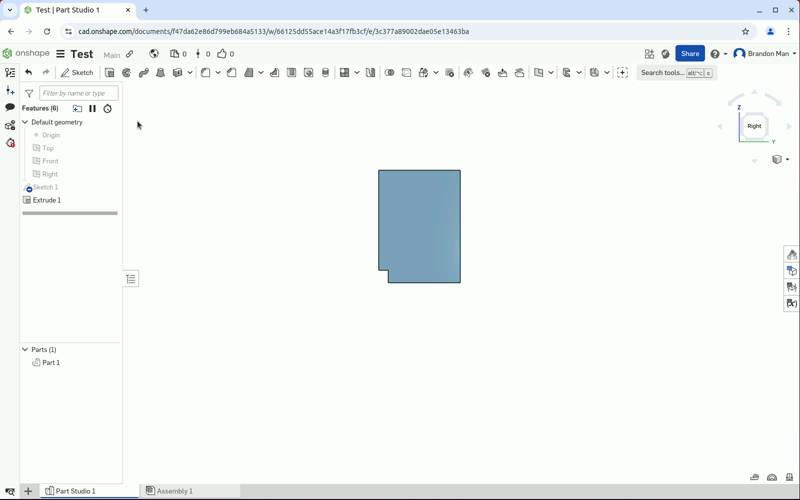
mouse_move(73, 189)
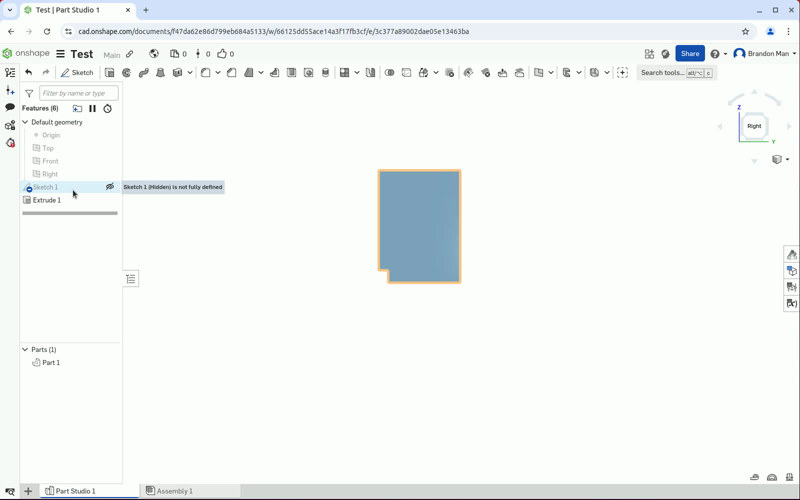
click(73, 189)
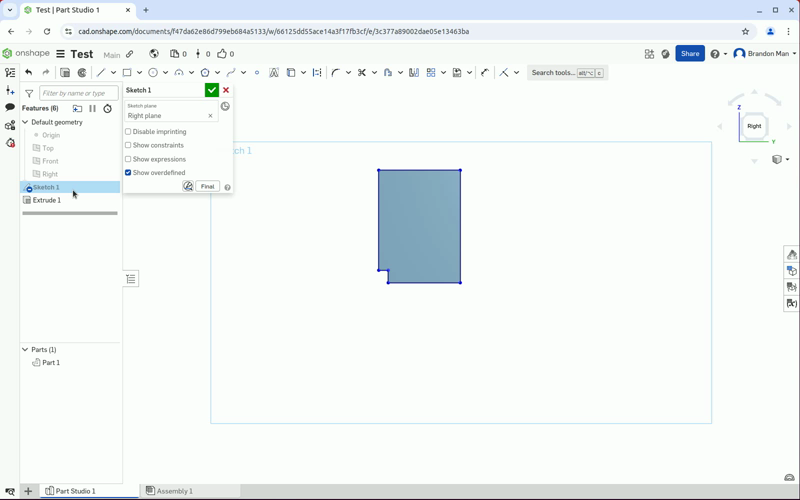
mouse_move(229, 92)
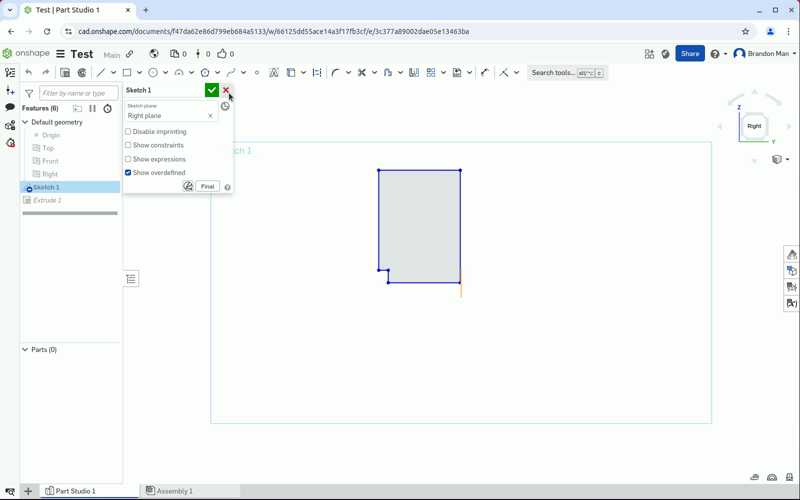
click(229, 92)
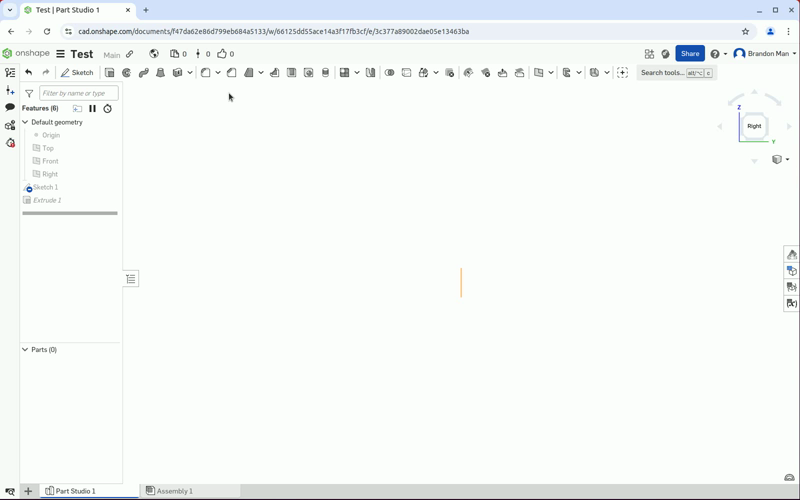
mouse_move(73, 352)
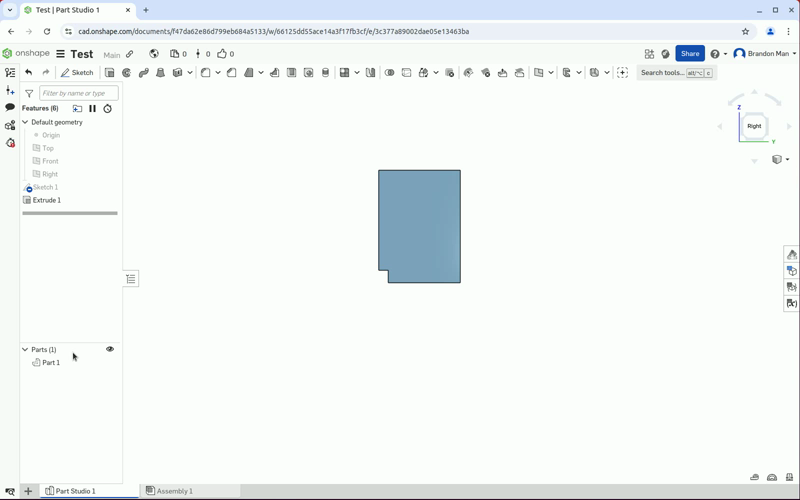
key(y)
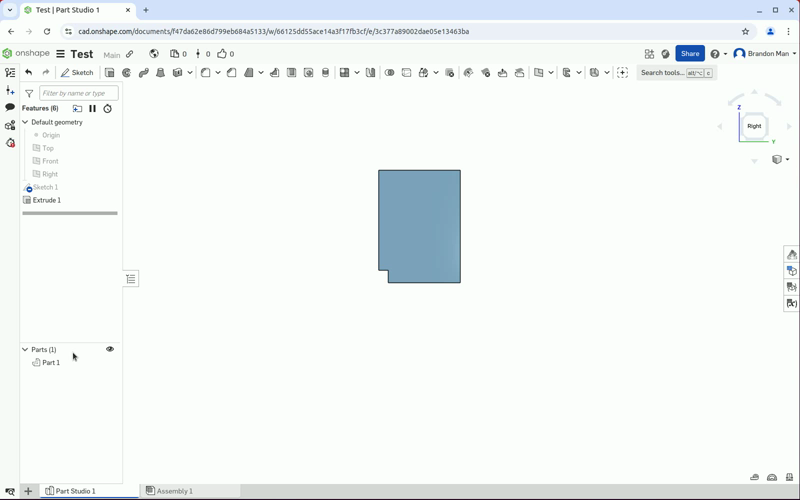
key(shift+p)
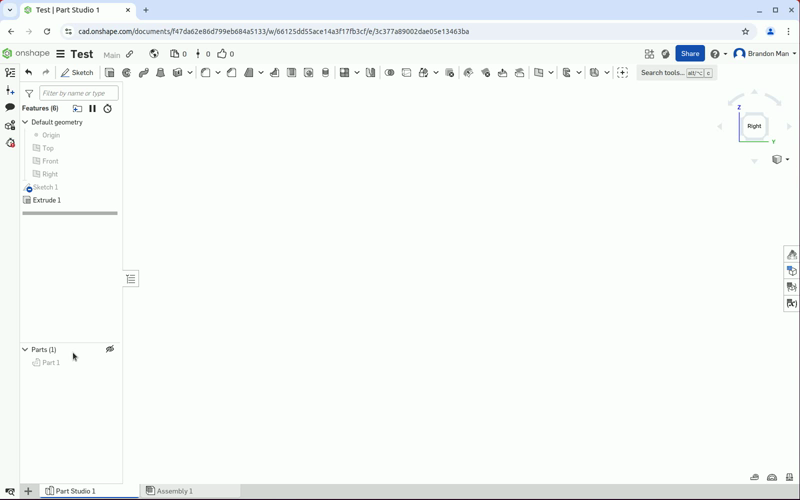
key(space)
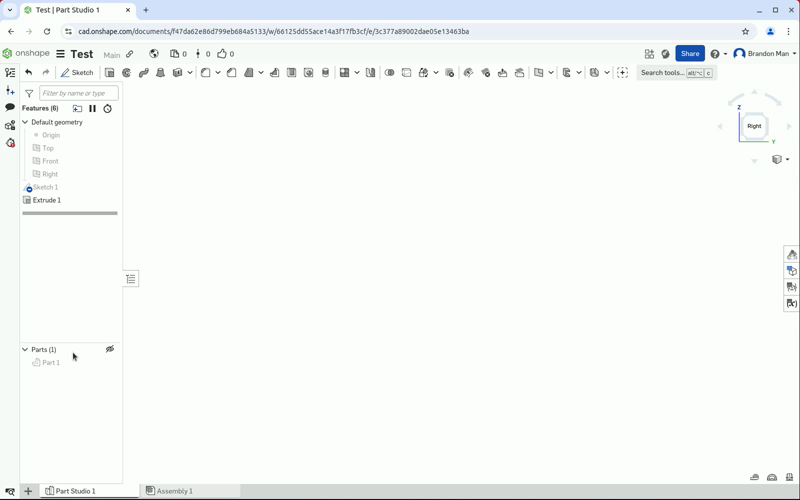
key_down(shift)
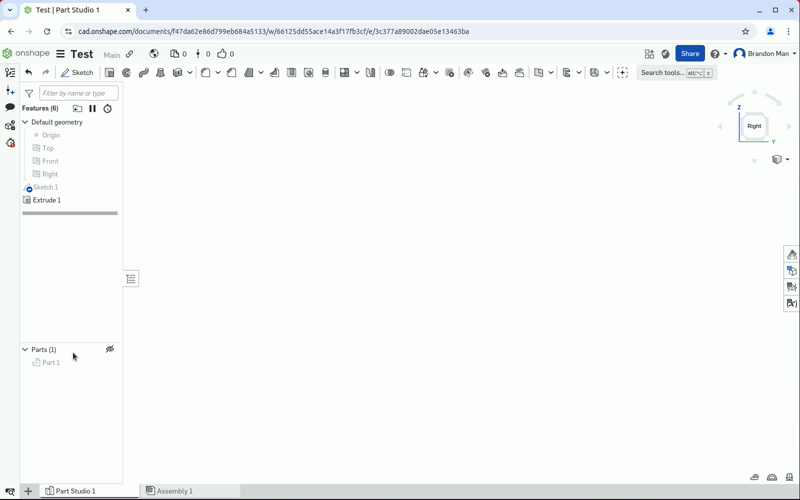
key(right)
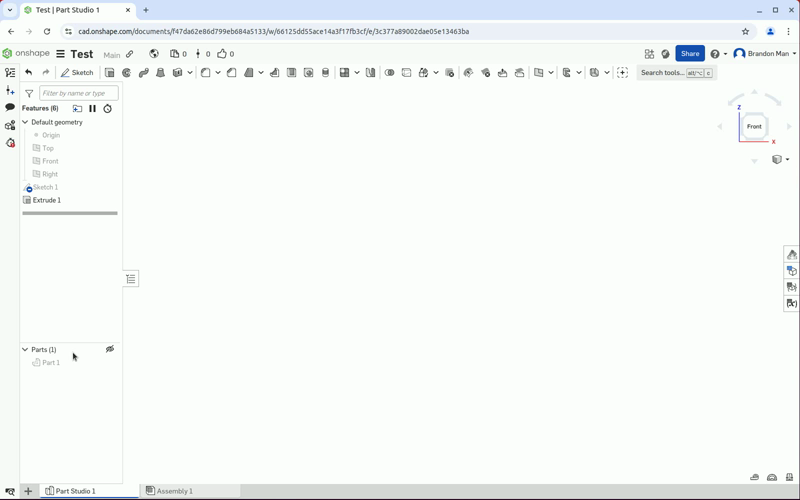
key_up(shift)
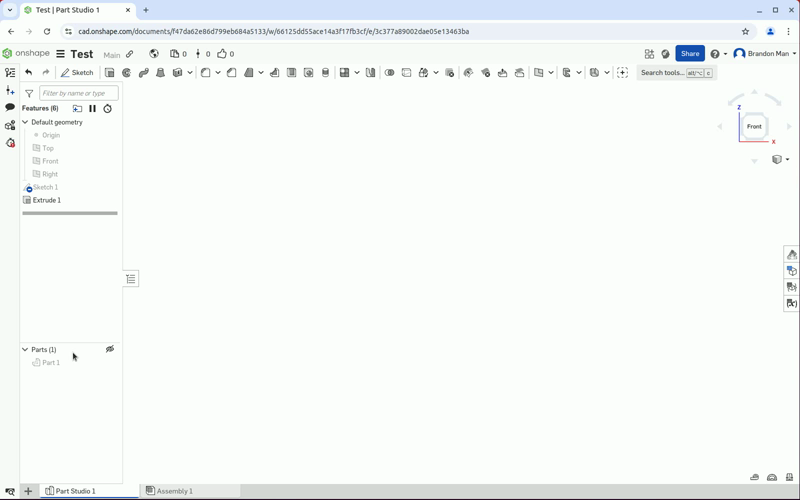
mouse_move(73, 352)
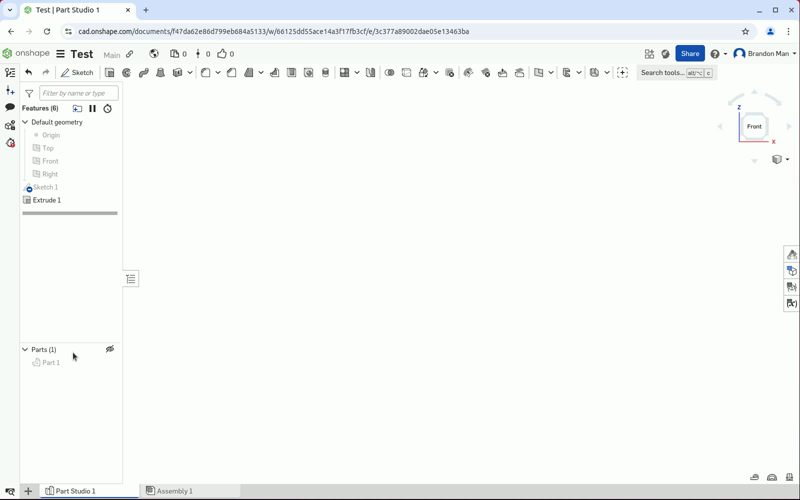
key(shift+y)
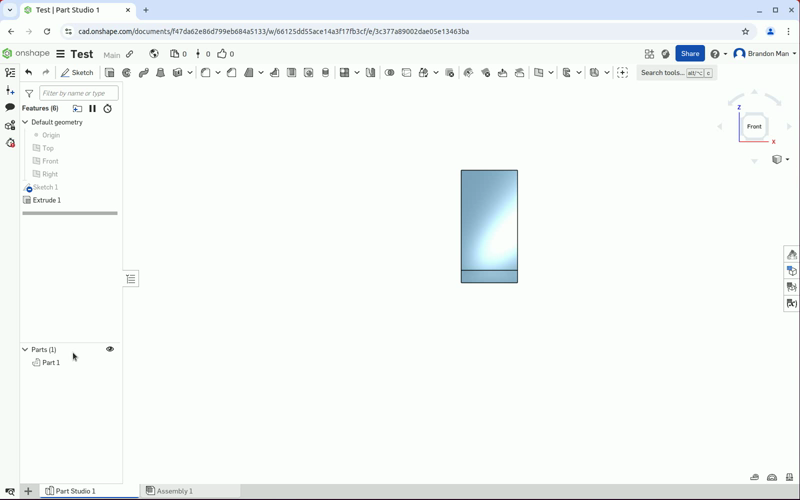
mouse_move(541, 75)
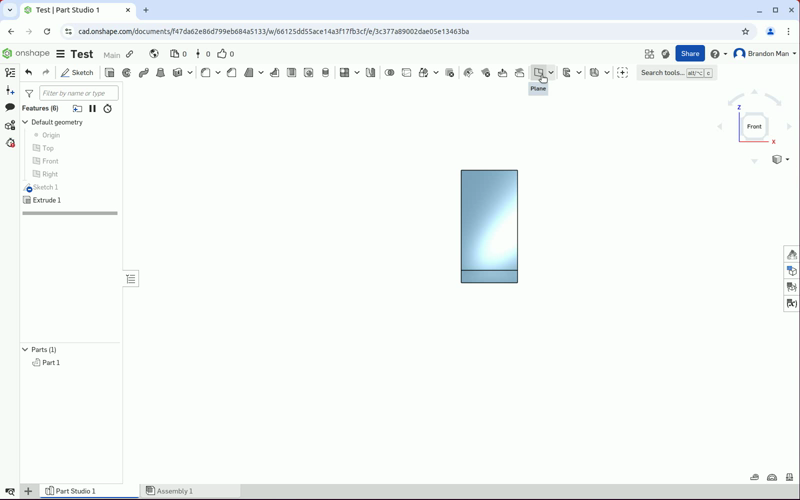
click(541, 75)
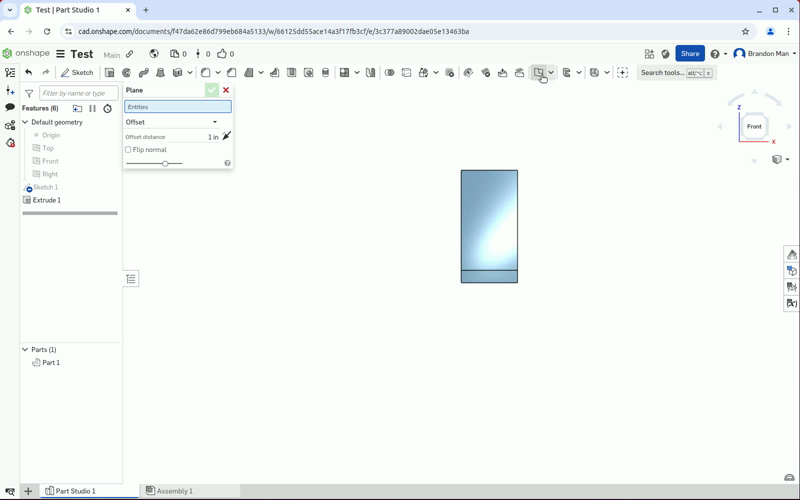
mouse_move(73, 163)
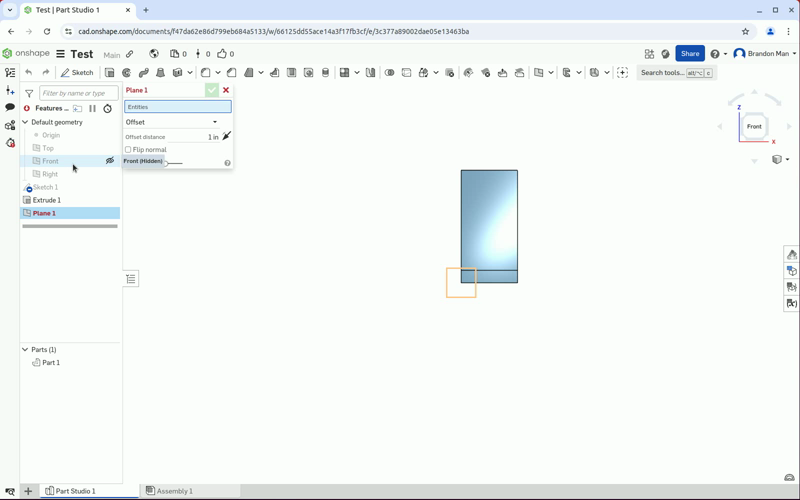
click(73, 163)
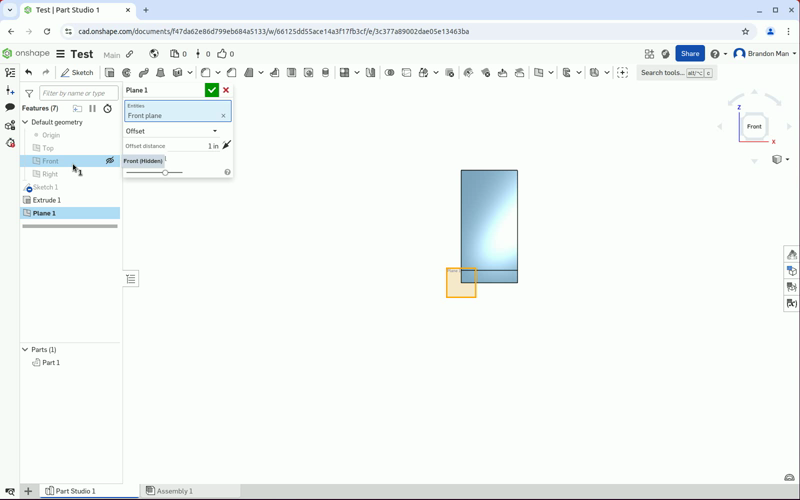
key(tab, 2)
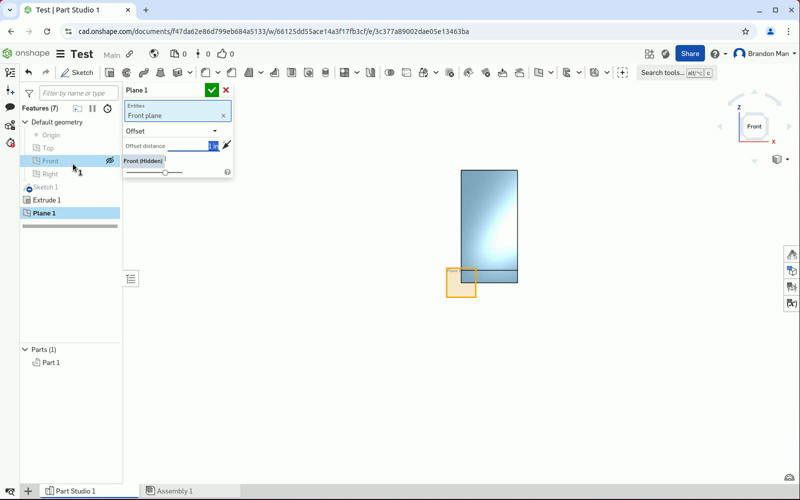
text(16.854)
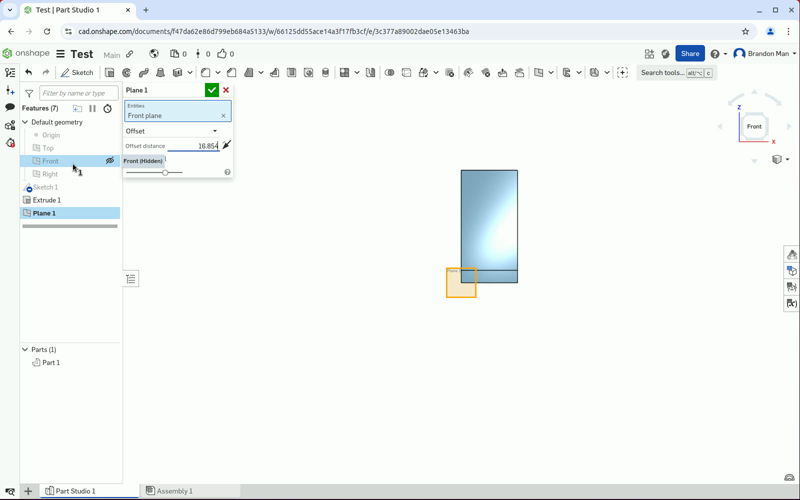
key(enter, 2)
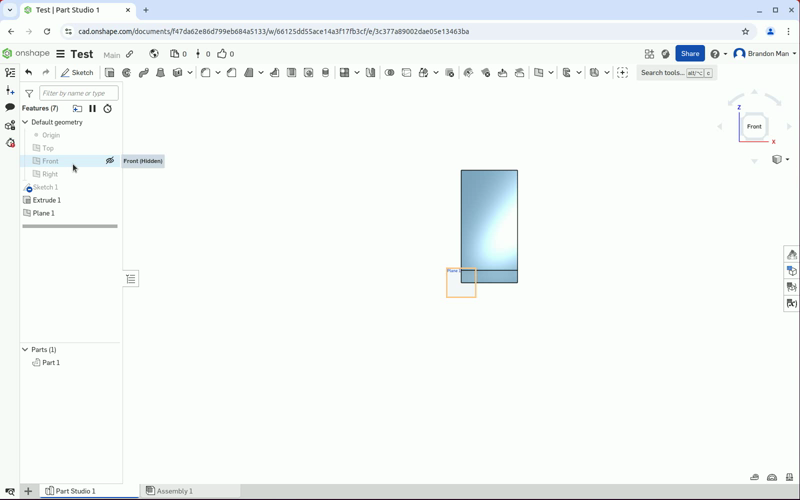
key(shift+s)
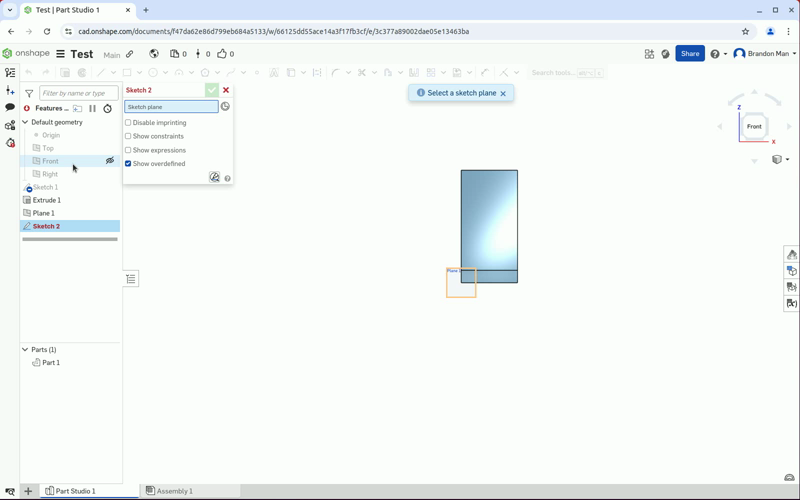
mouse_move(73, 215)
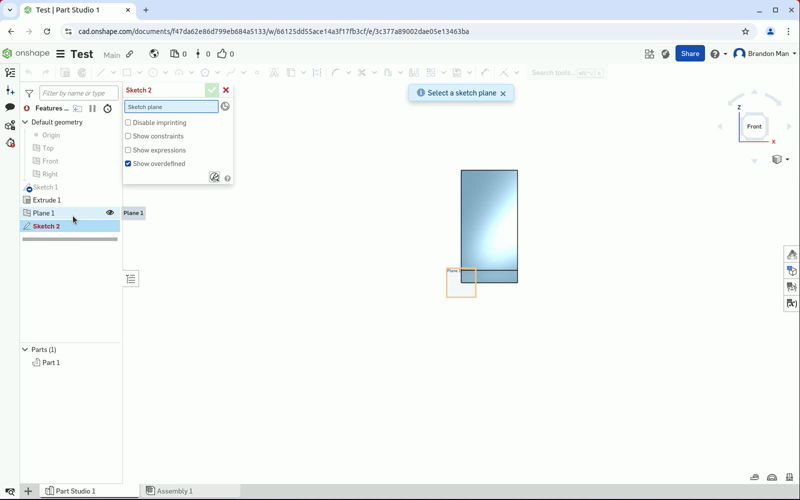
click(73, 215)
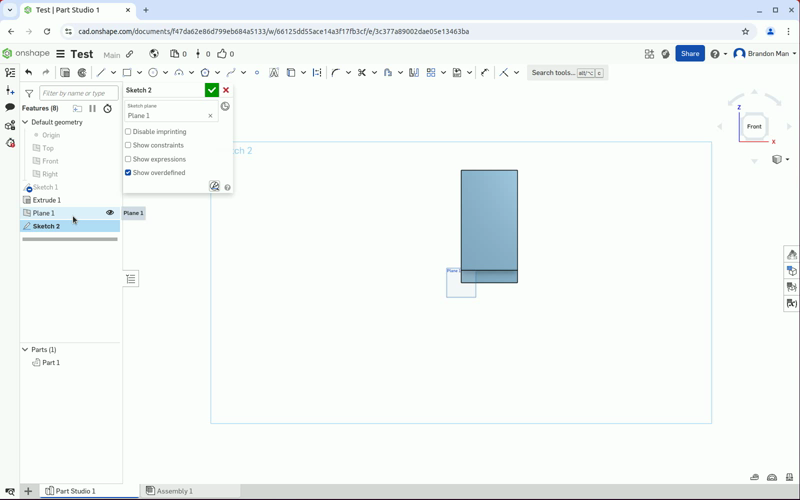
mouse_move(73, 352)
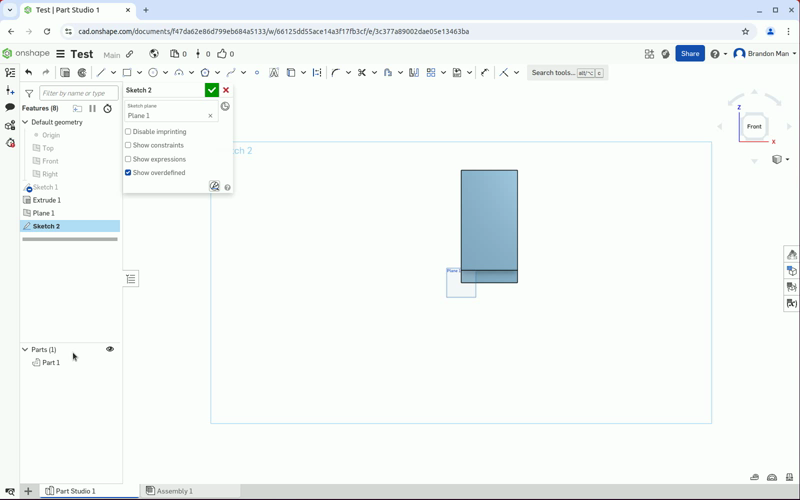
key(y)
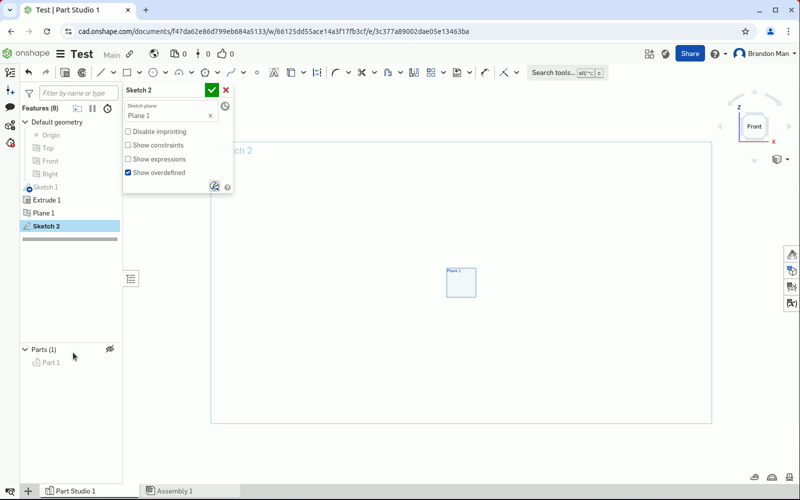
key(l)
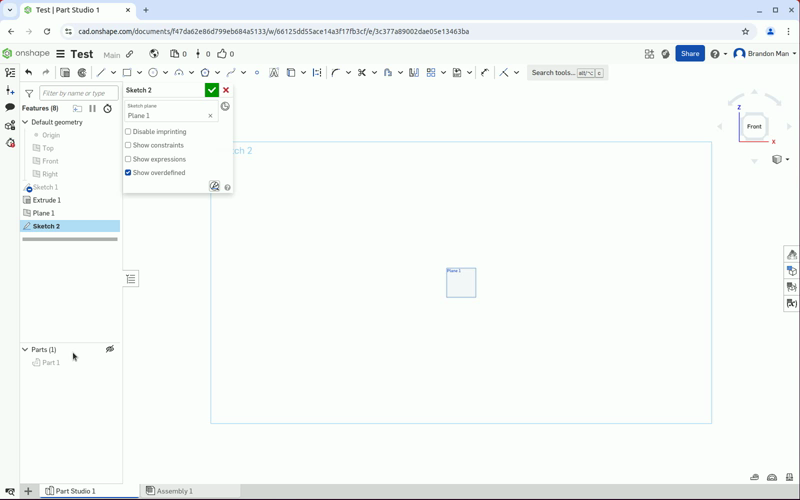
key_down(shift)
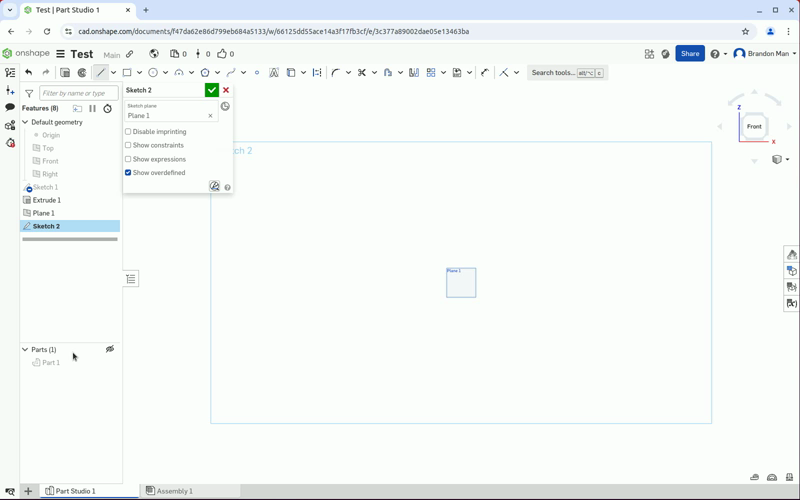
mouse_move(465, 190)
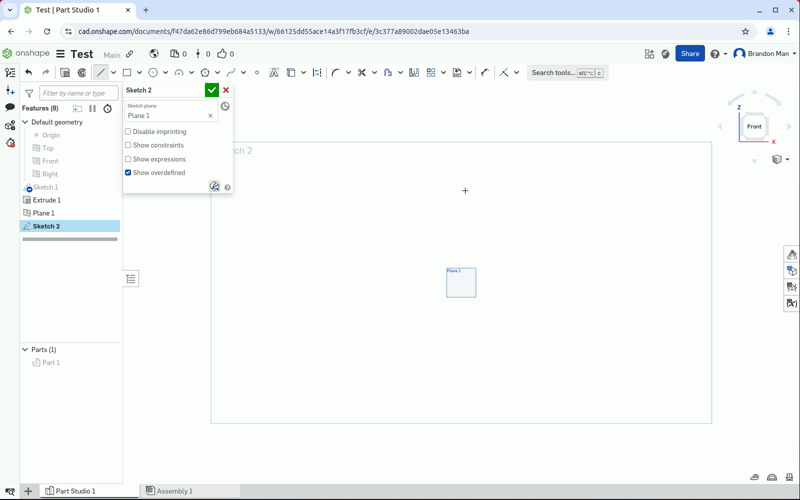
click(465, 190)
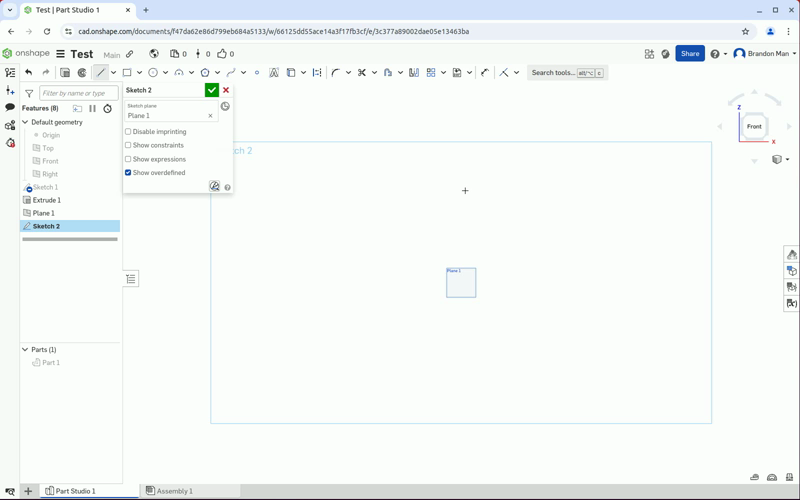
key_up(shift)
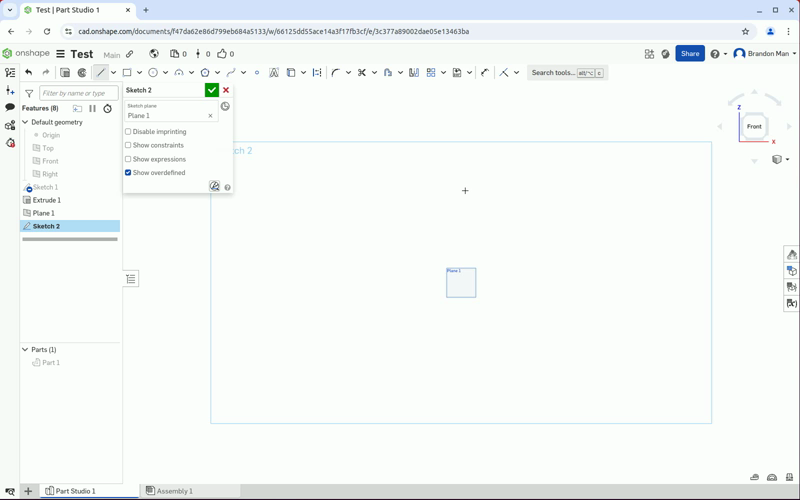
key_down(shift)
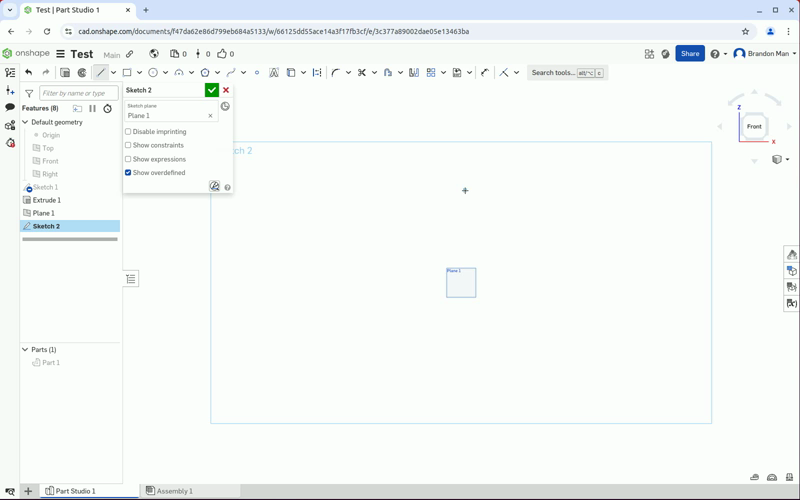
mouse_move(495, 190)
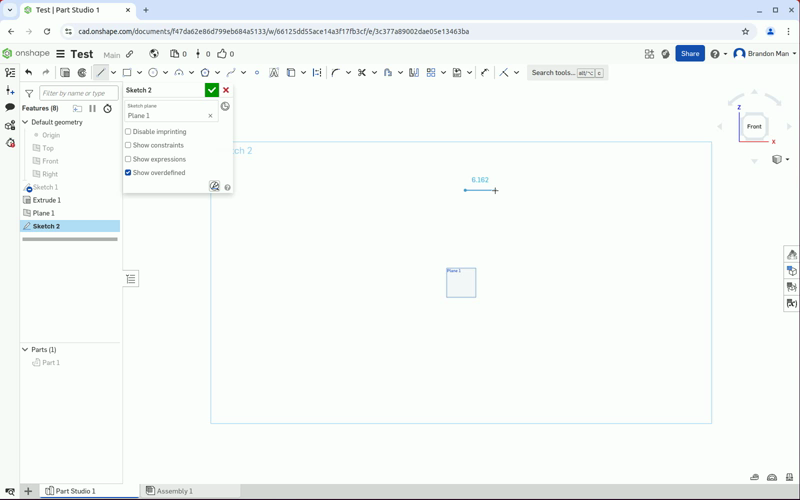
mouse_move(513, 190)
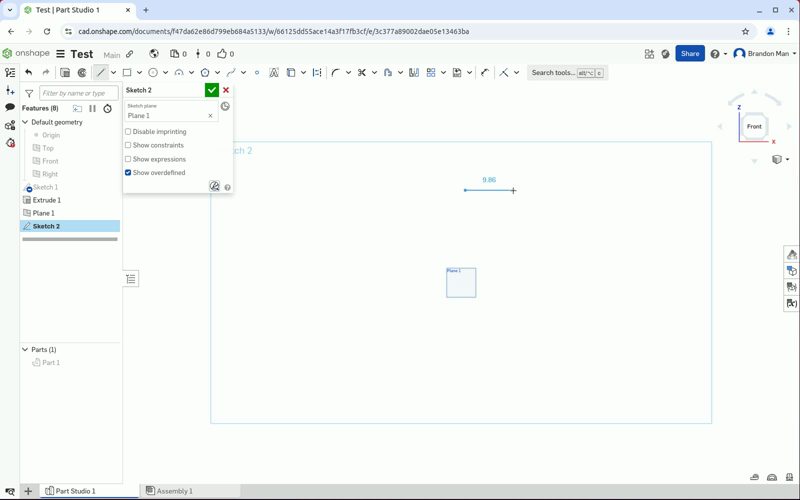
click(513, 190)
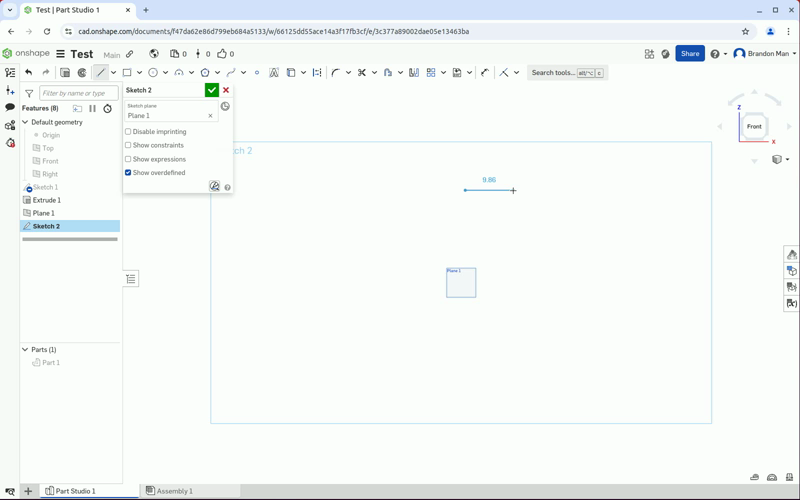
key_up(shift)
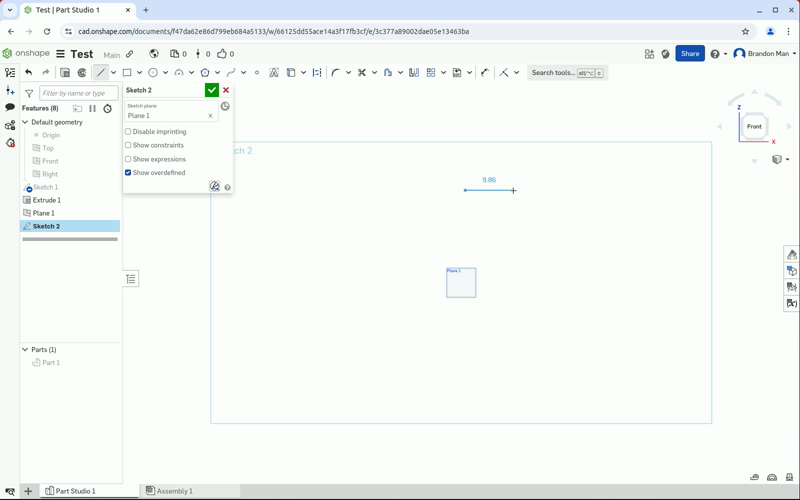
key_down(shift)
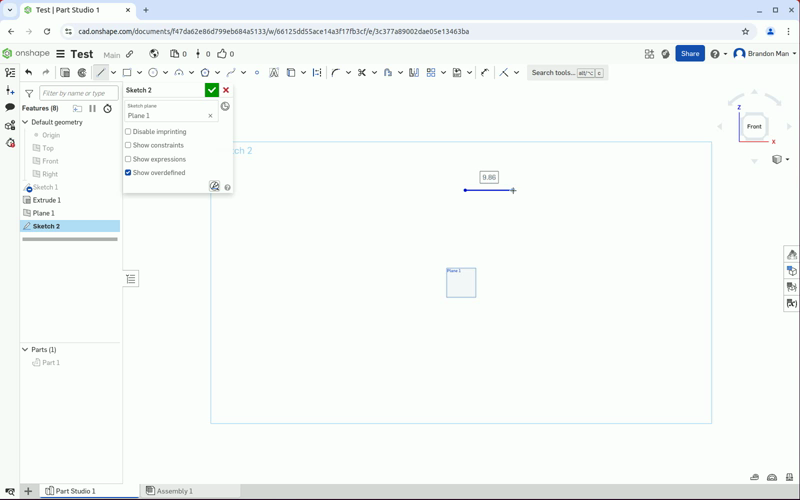
mouse_move(543, 190)
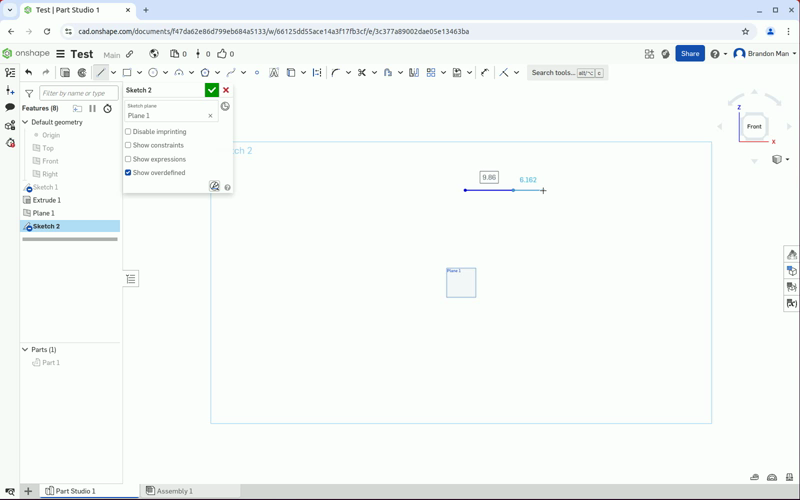
mouse_move(513, 174)
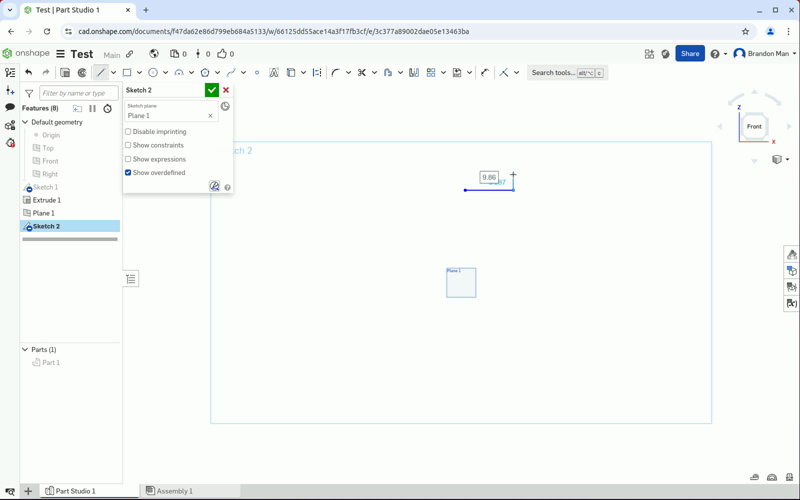
click(513, 174)
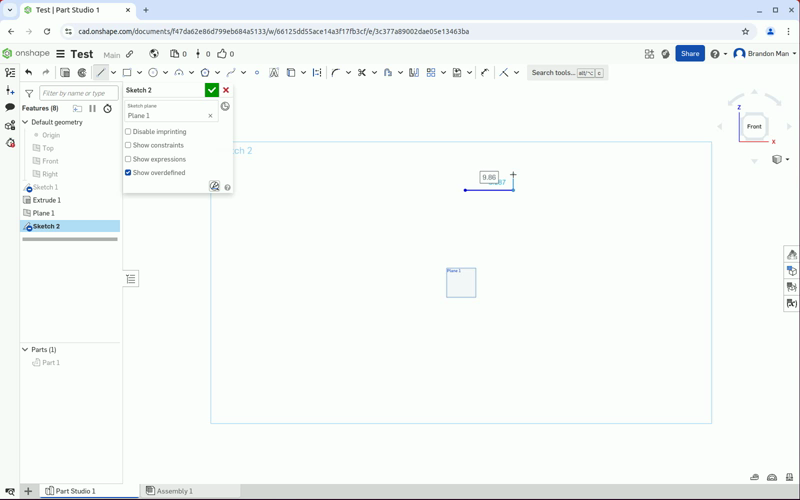
key_up(shift)
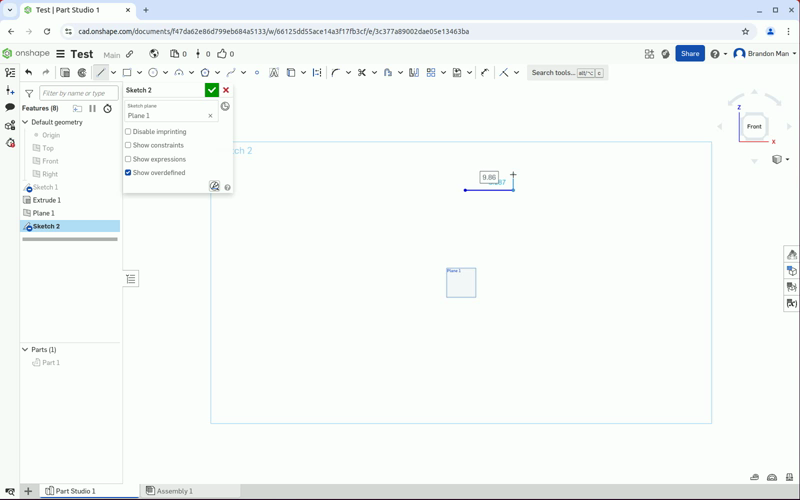
key_down(shift)
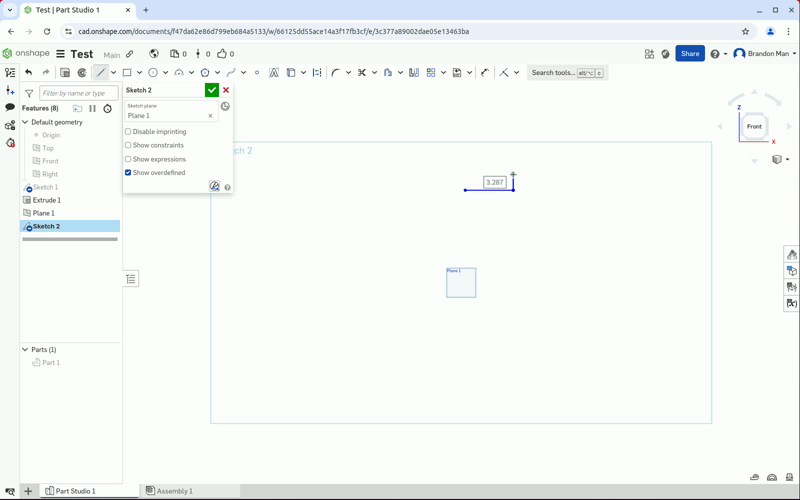
mouse_move(543, 174)
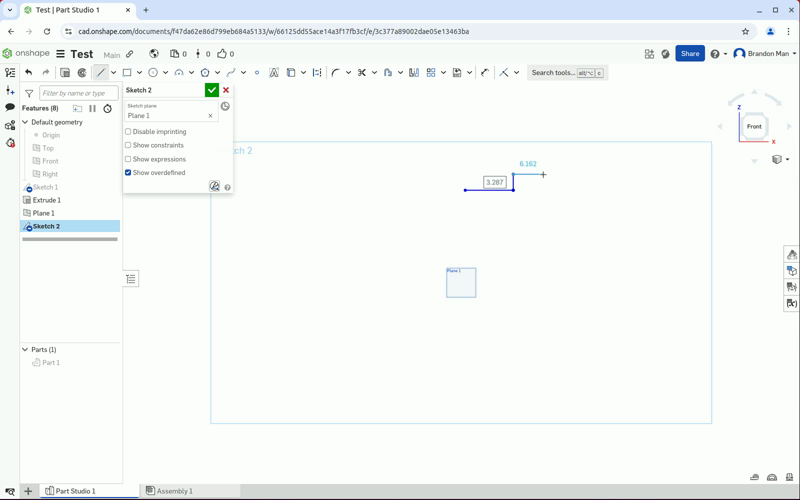
mouse_move(465, 174)
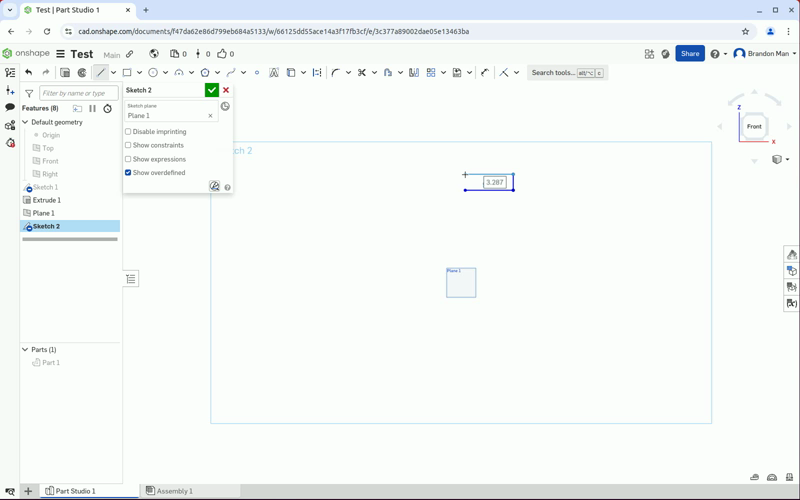
click(465, 174)
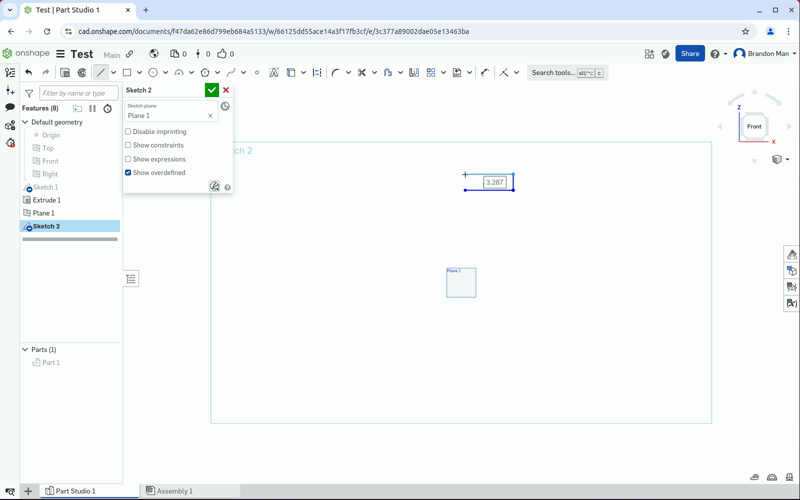
key_up(shift)
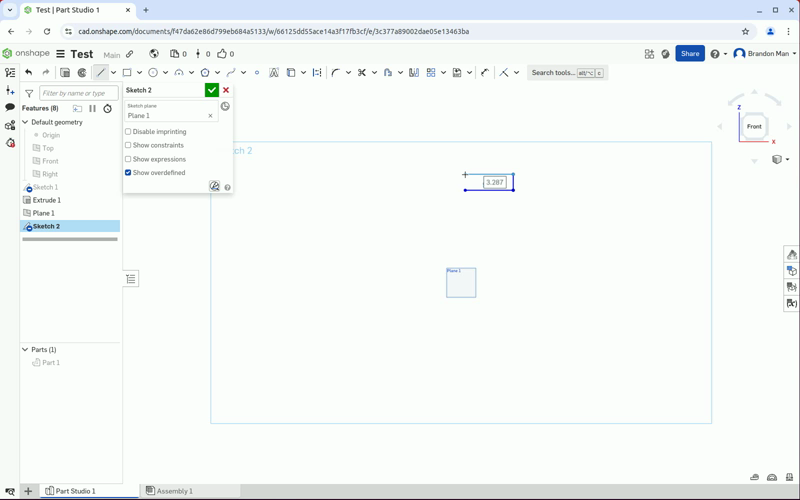
mouse_move(495, 174)
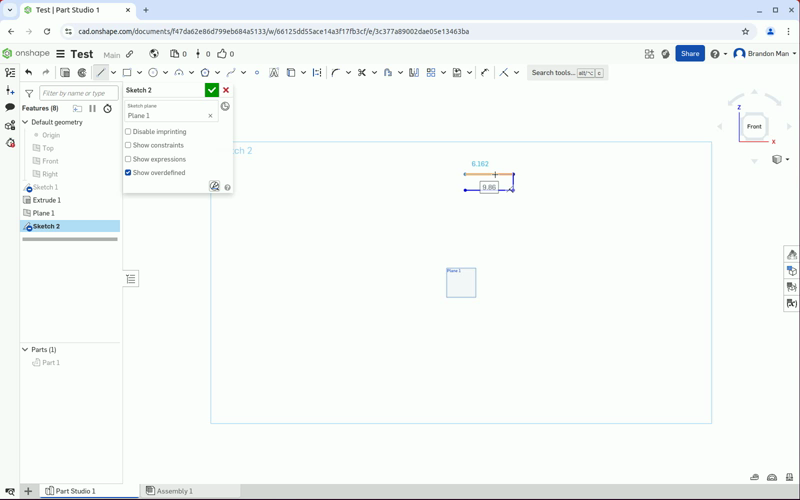
key_down(shift)
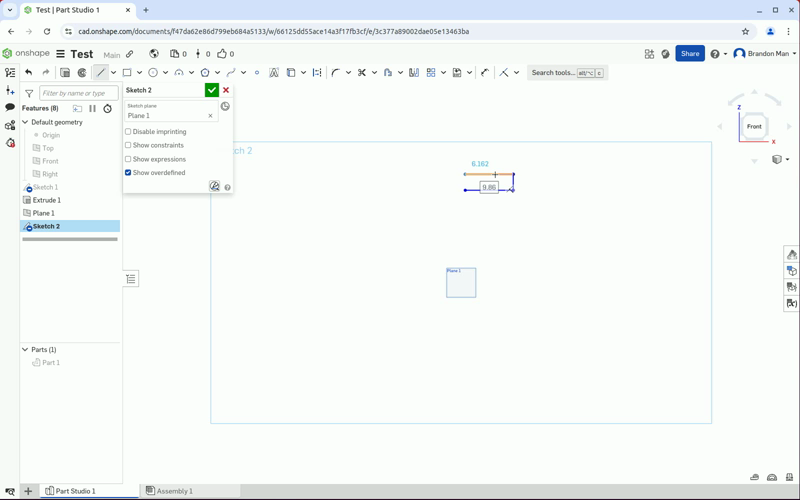
mouse_move(465, 190)
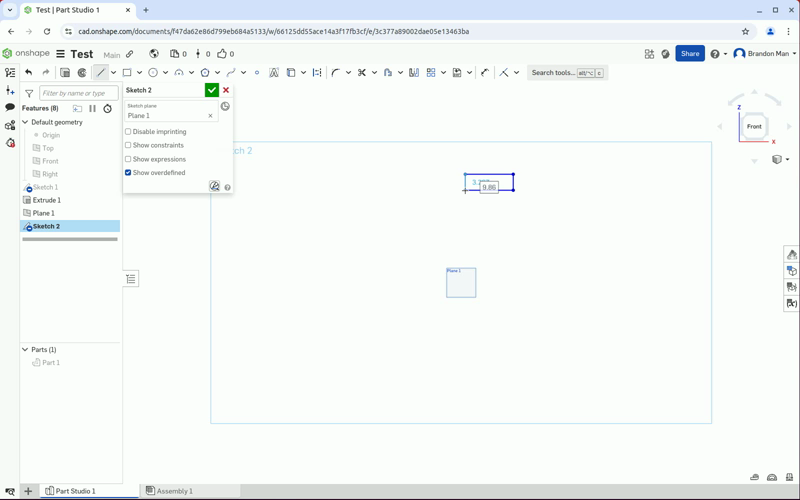
key_up(shift)
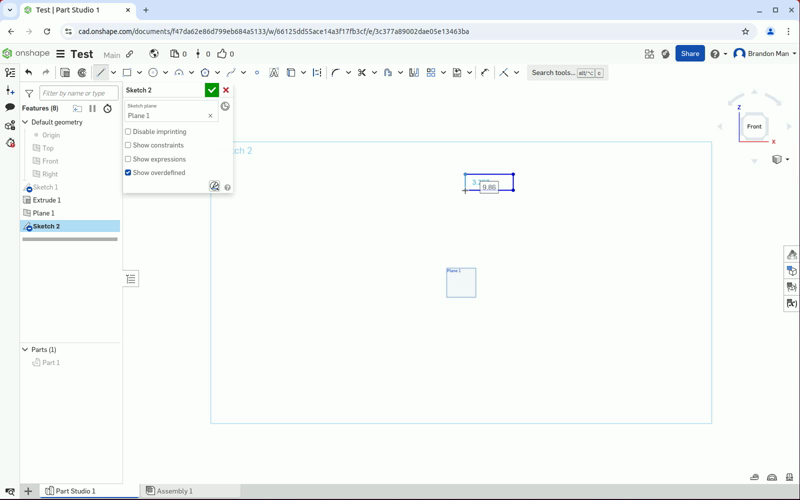
click(465, 190)
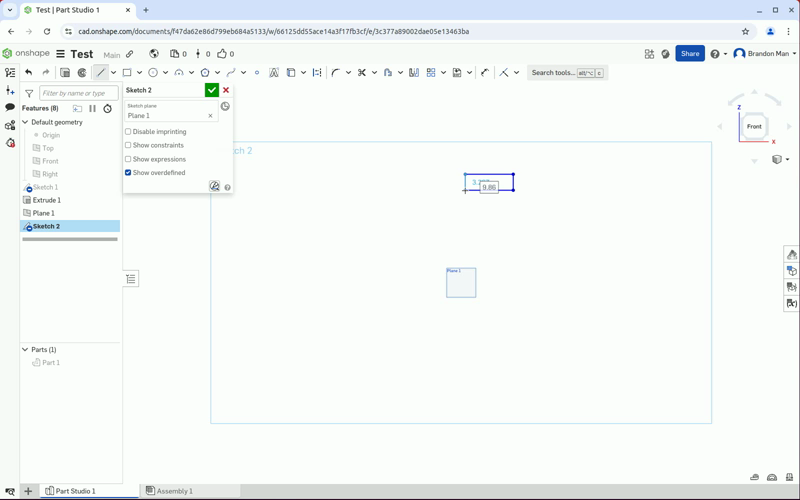
key(esc)
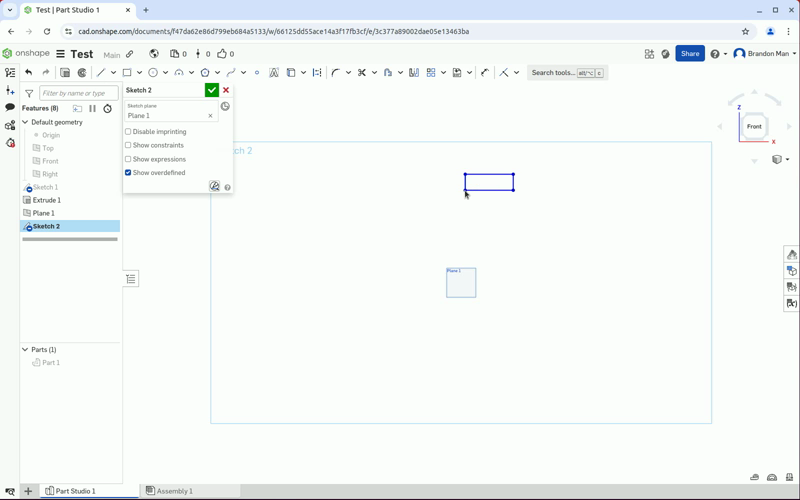
mouse_move(487, 178)
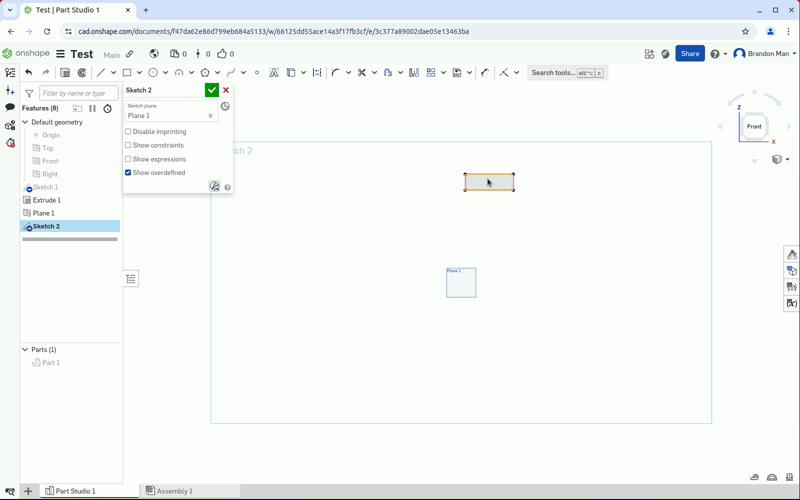
scroll(6)
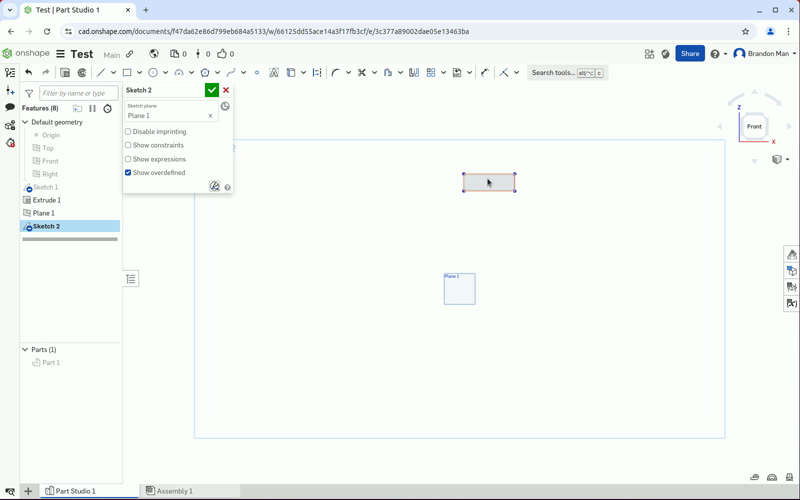
scroll(6)
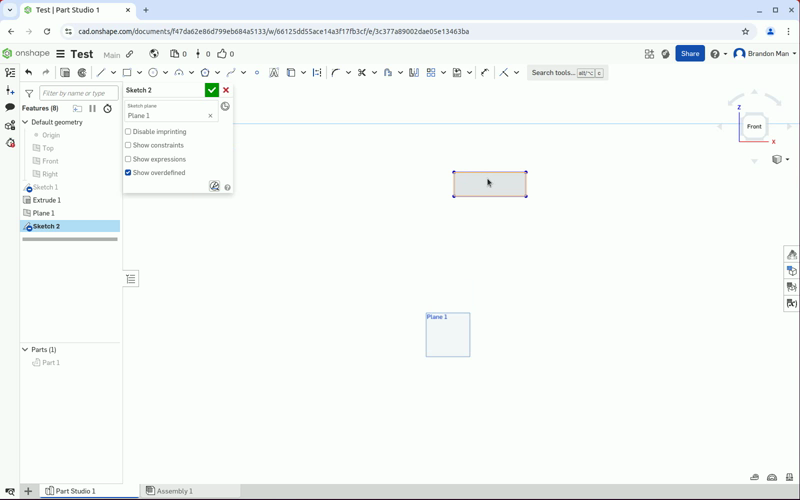
scroll(6)
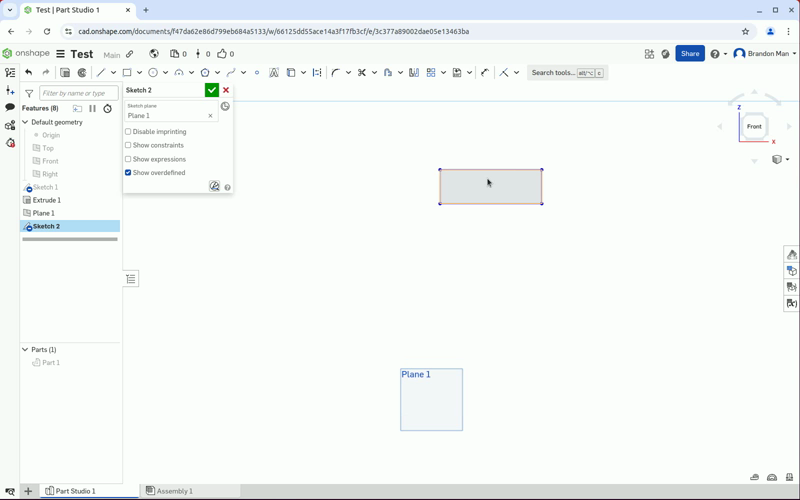
scroll(6)
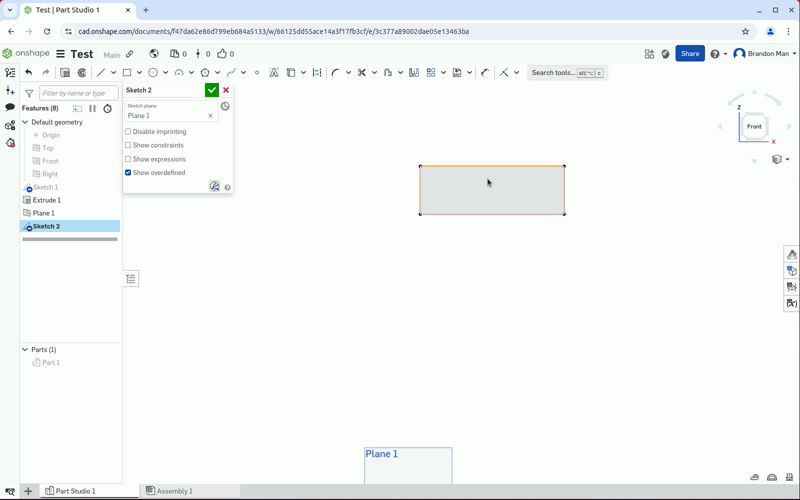
scroll(6)
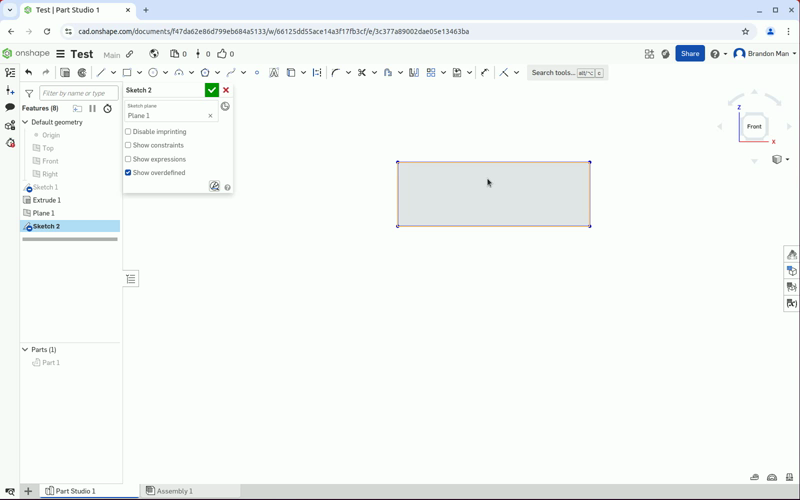
scroll(6)
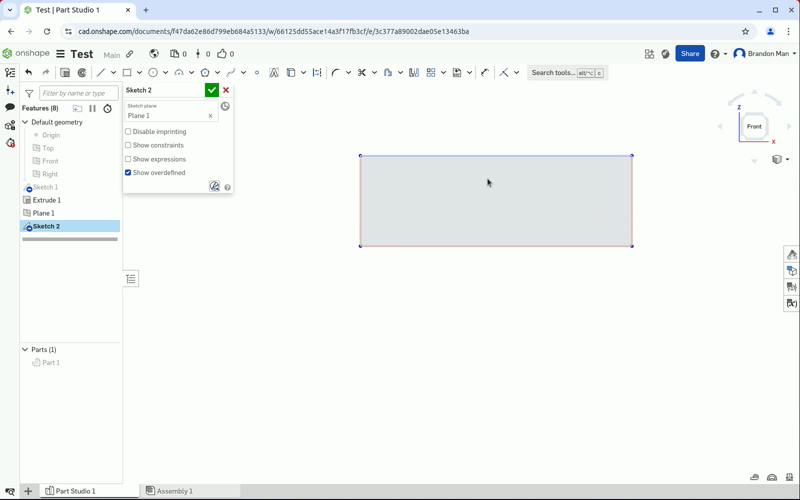
scroll(6)
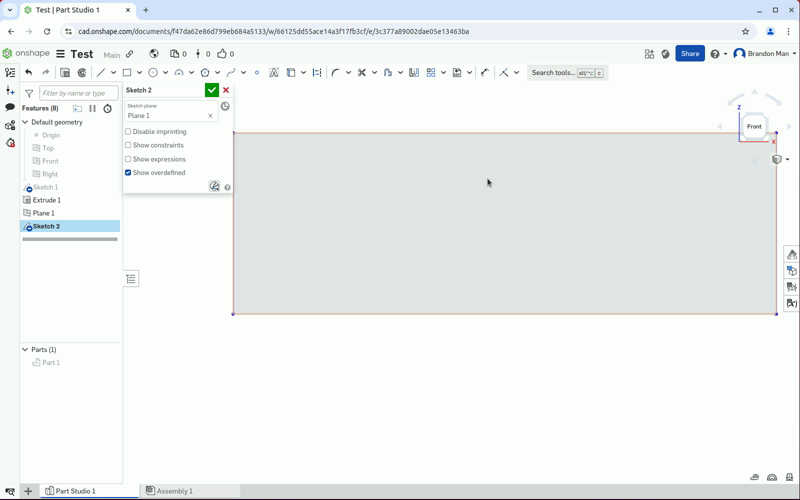
click(487, 178)
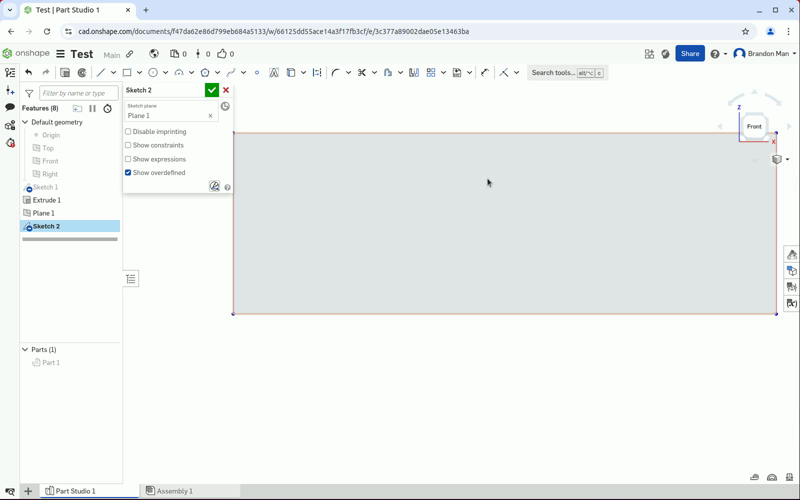
scroll(-6)
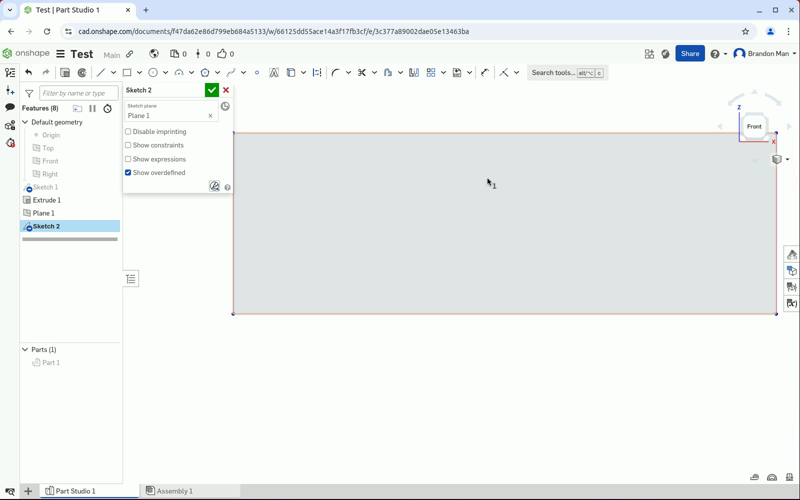
scroll(-6)
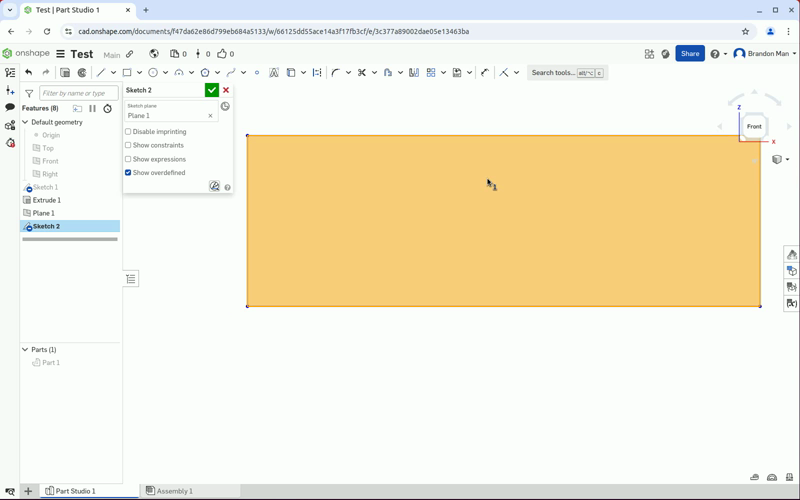
scroll(-6)
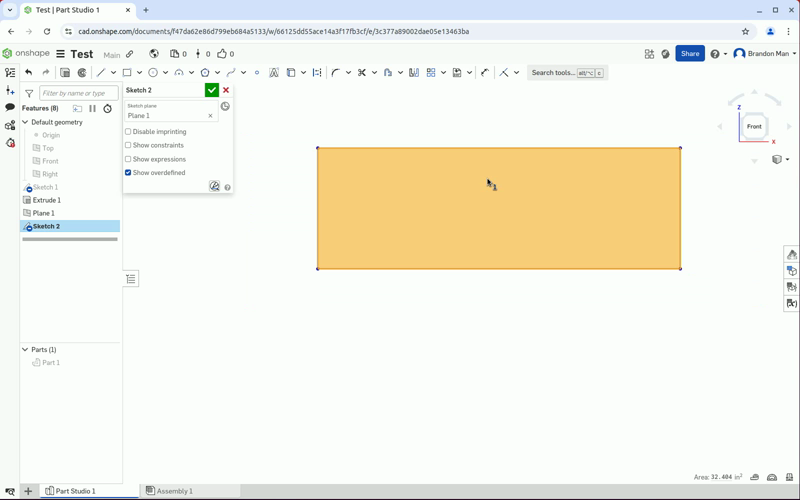
scroll(-6)
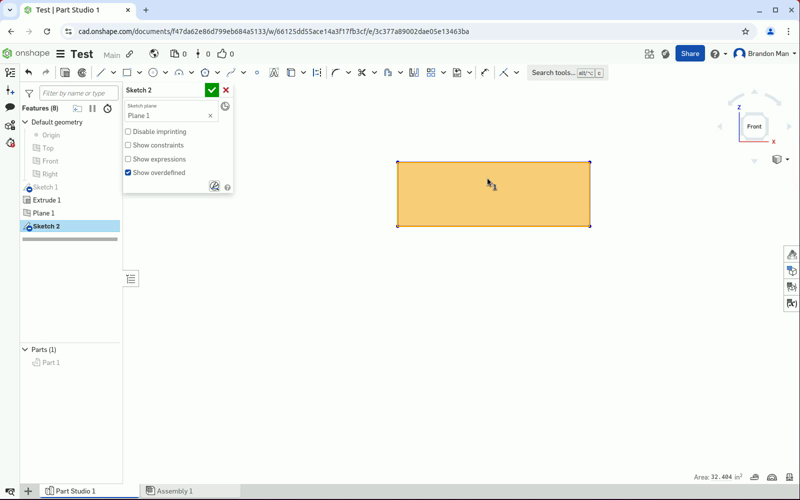
scroll(-6)
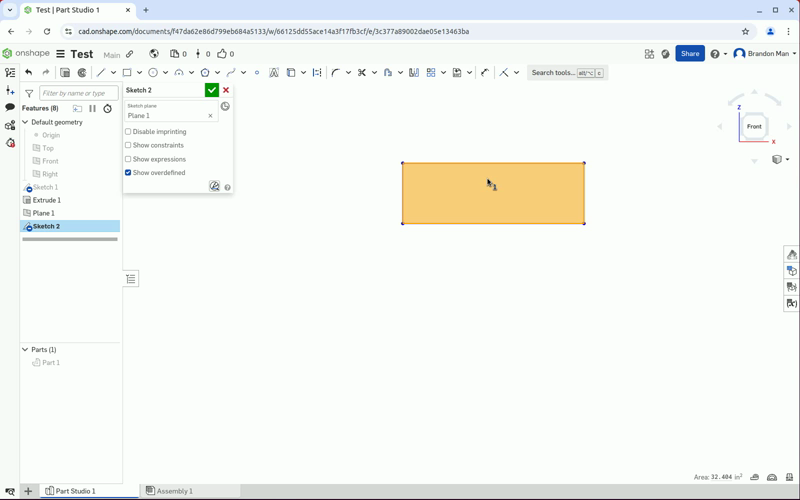
scroll(-6)
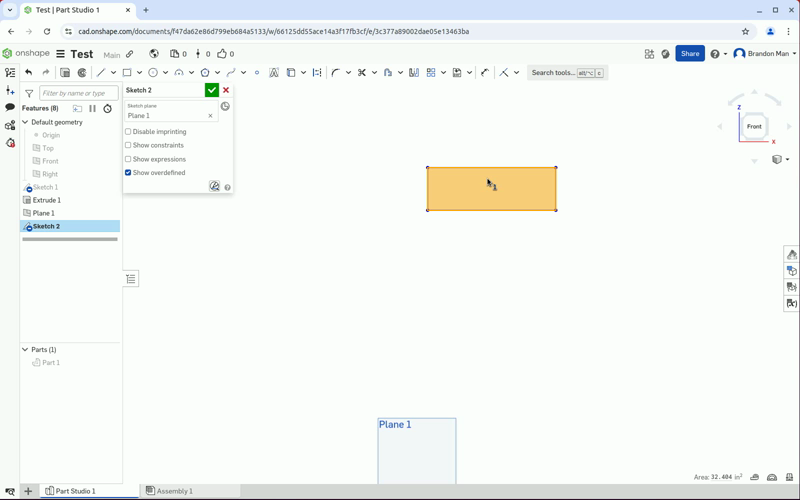
scroll(-6)
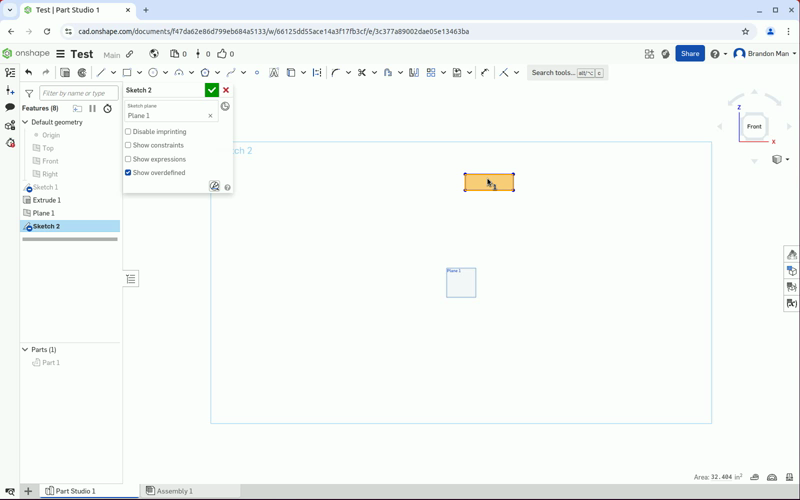
mouse_move(73, 352)
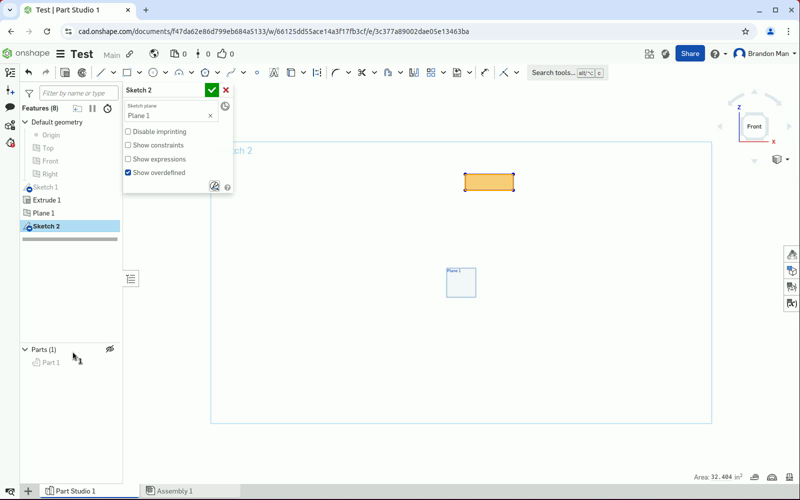
key(shift+y)
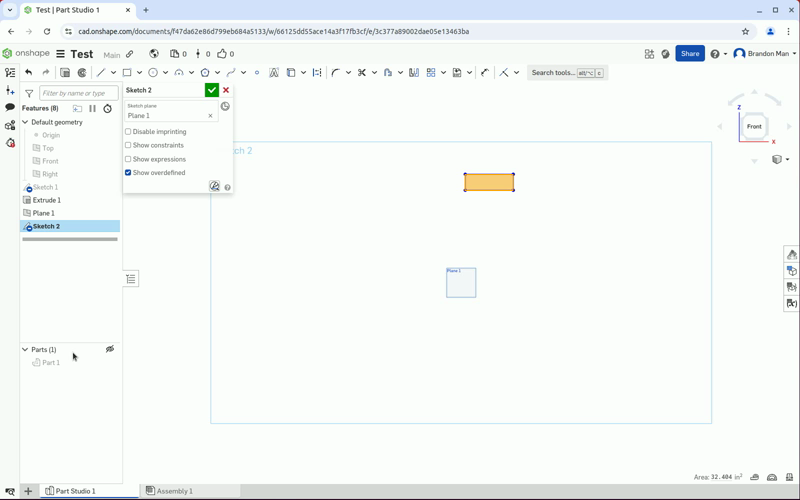
key(shift+e)
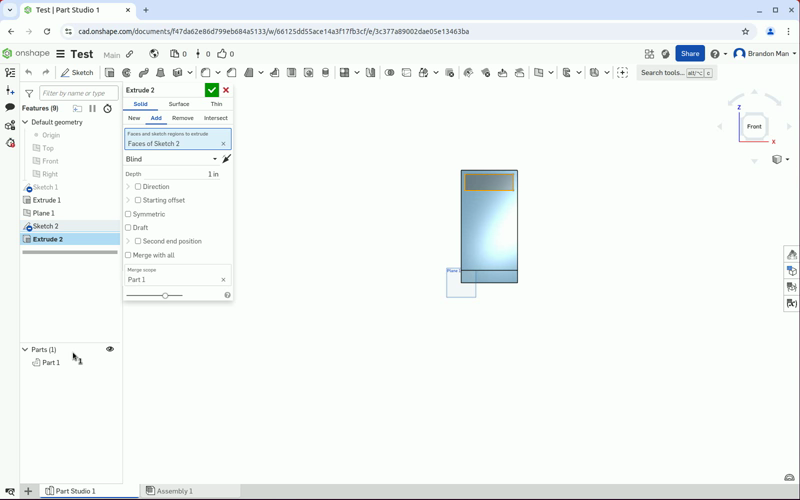
mouse_move(143, 106)
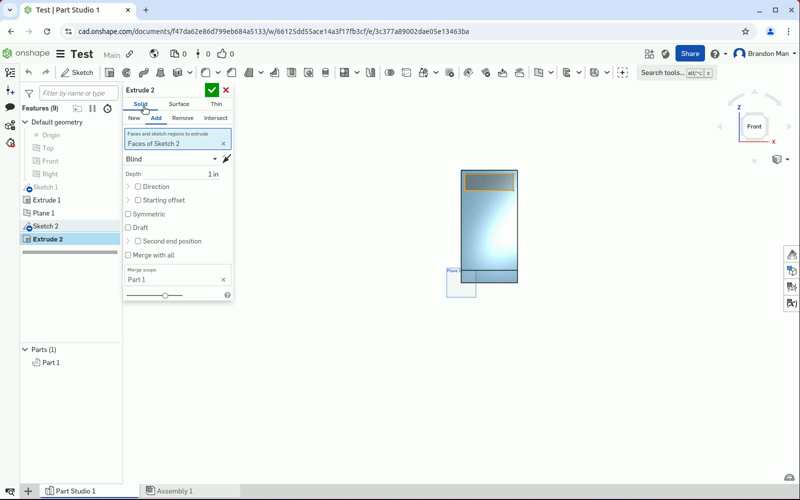
click(143, 106)
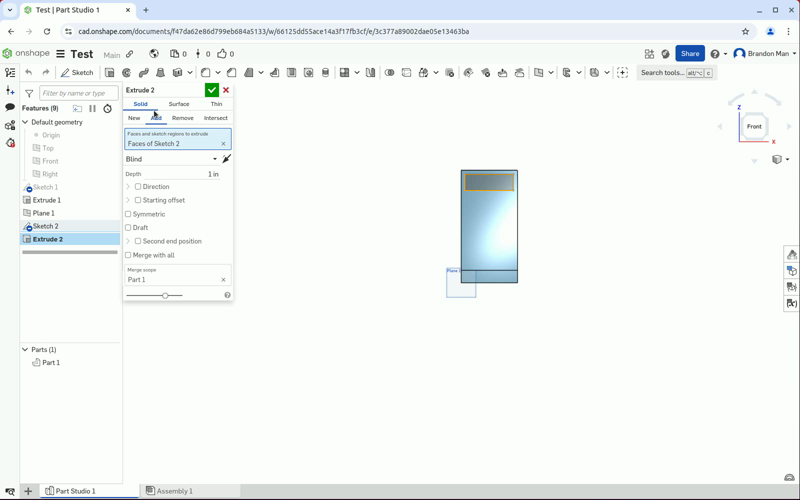
mouse_move(186, 120)
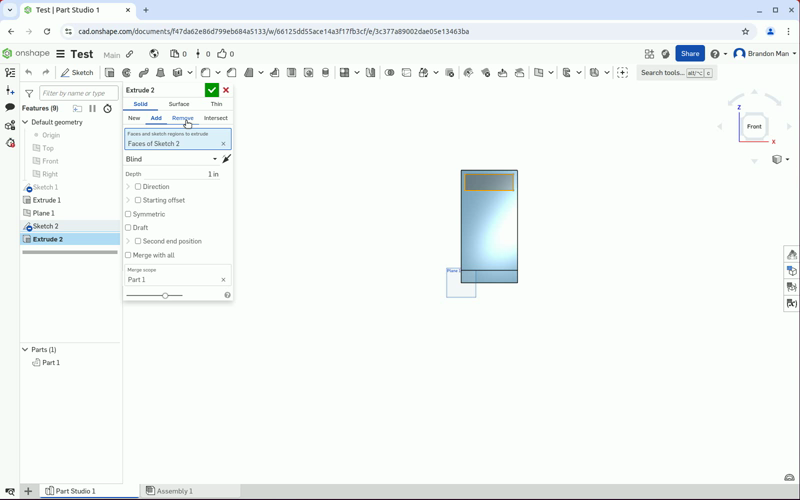
click(186, 120)
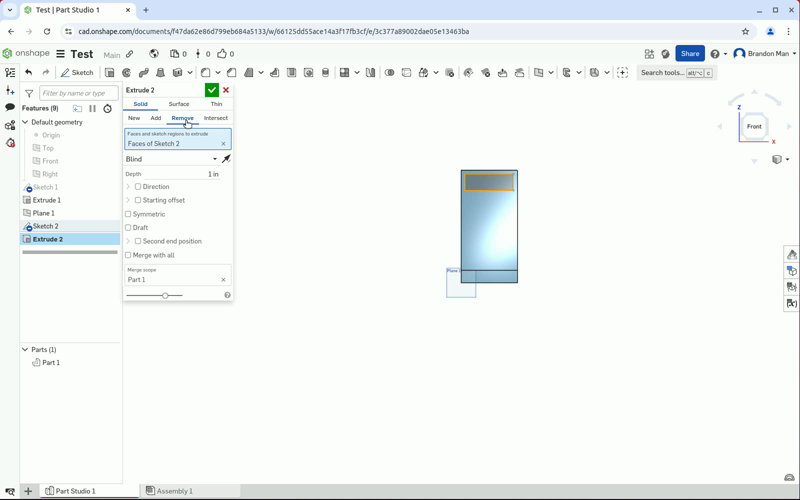
key(tab, 4)
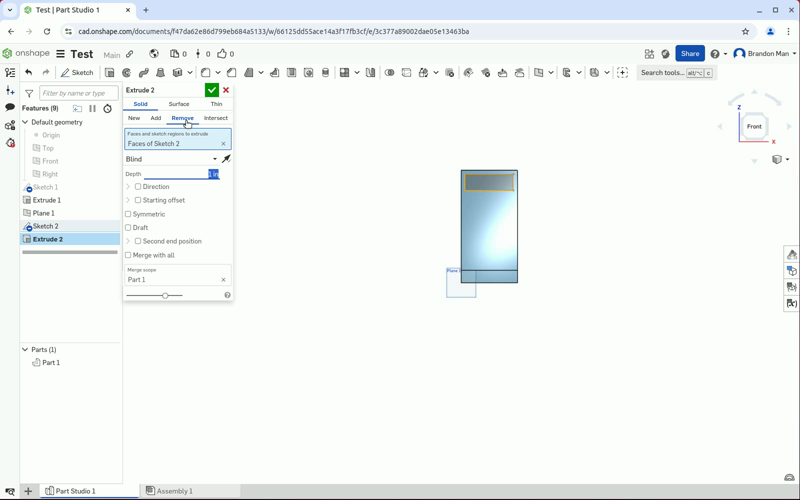
text(15.165)
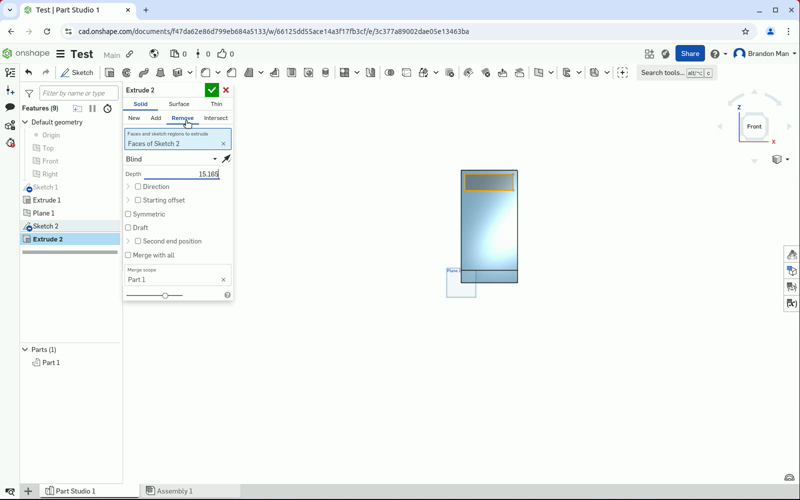
key(tab, 6)
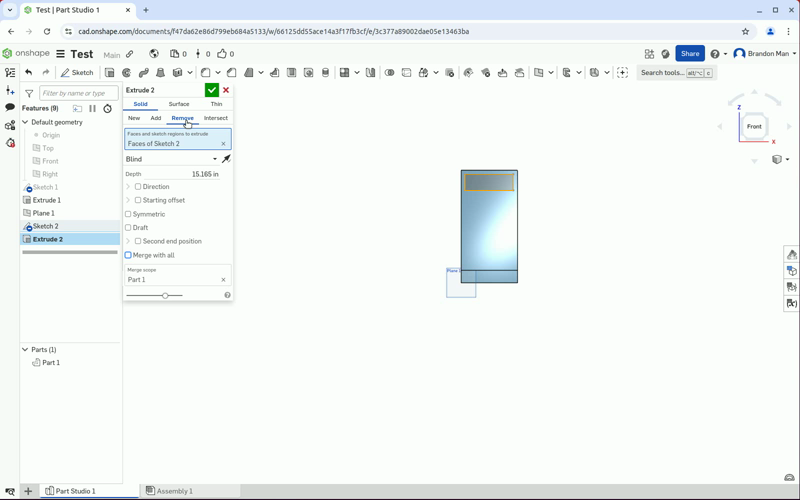
key(space)
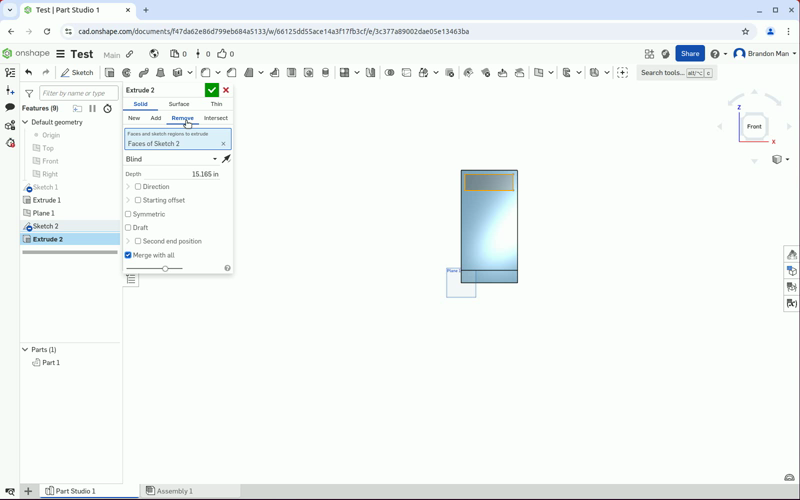
key(enter)
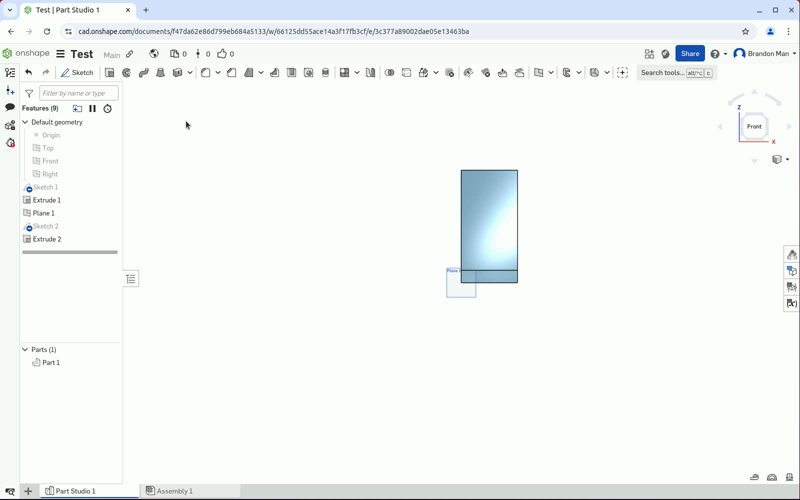
key(shift+h)
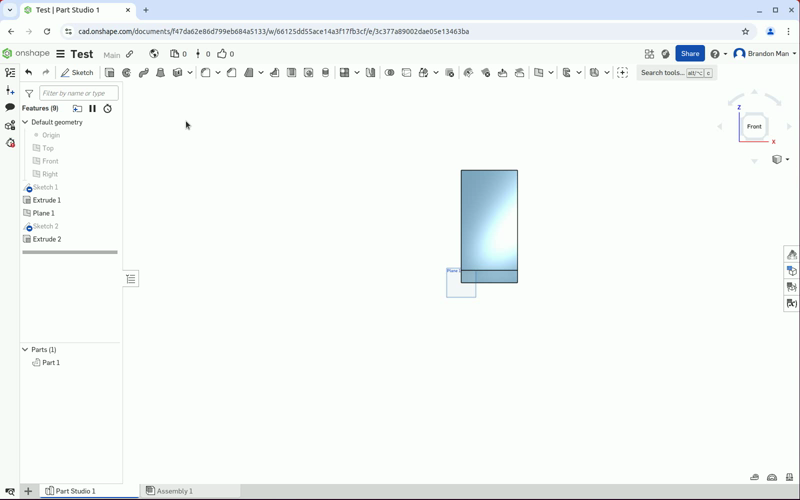
key(shift+h)
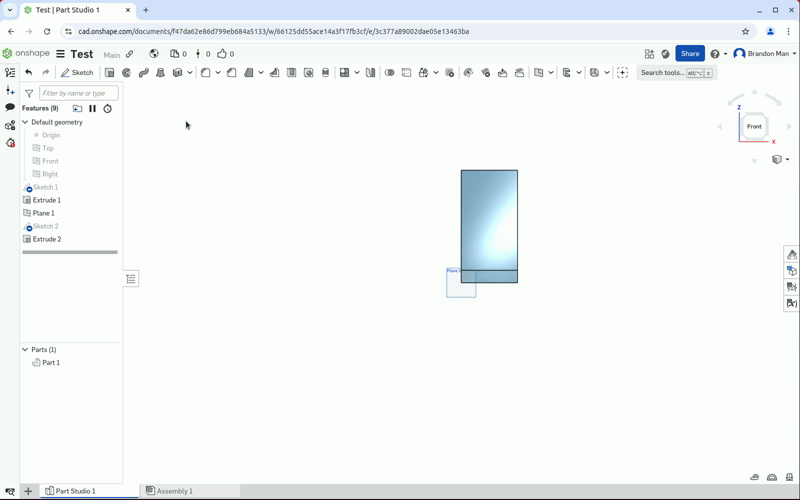
mouse_move(73, 189)
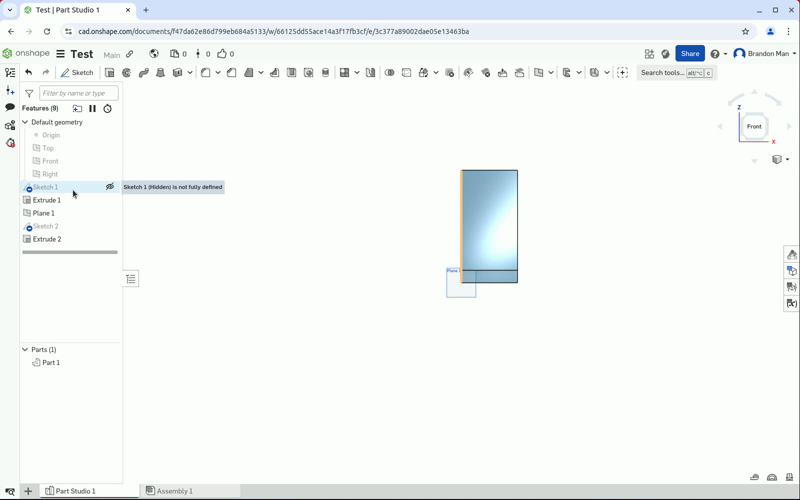
click(73, 189)
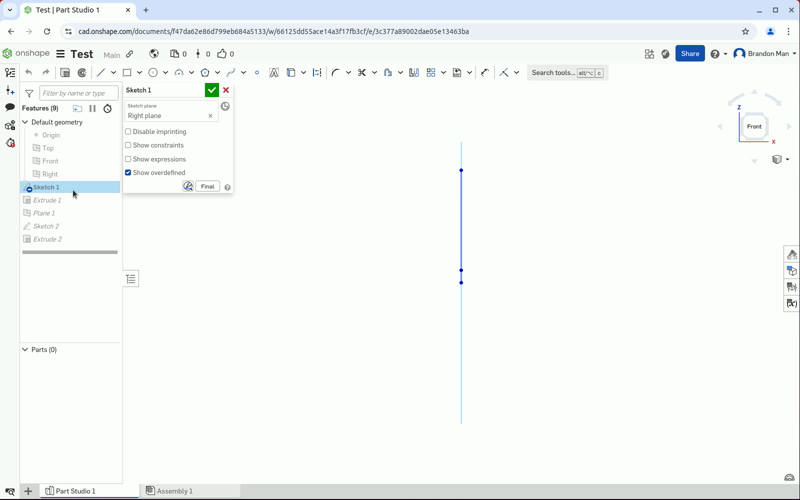
mouse_move(229, 92)
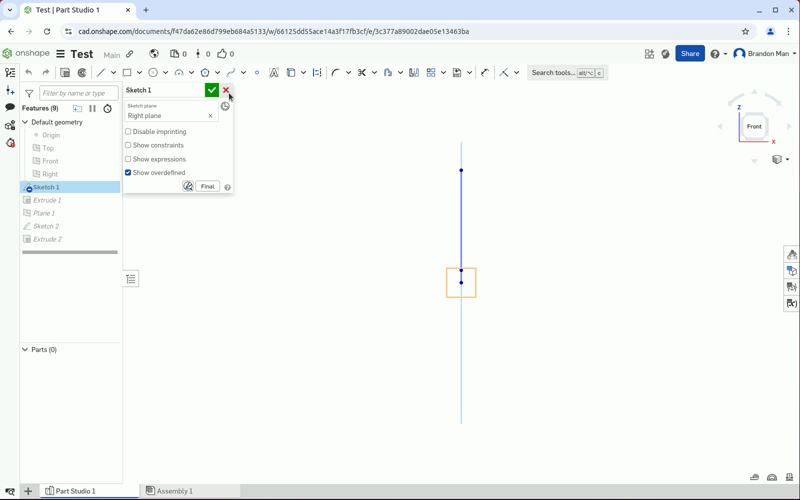
click(229, 92)
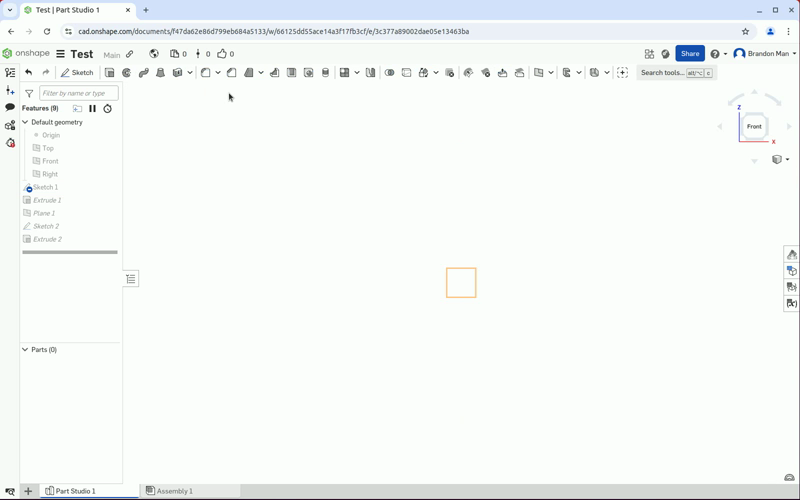
key(shift+s)
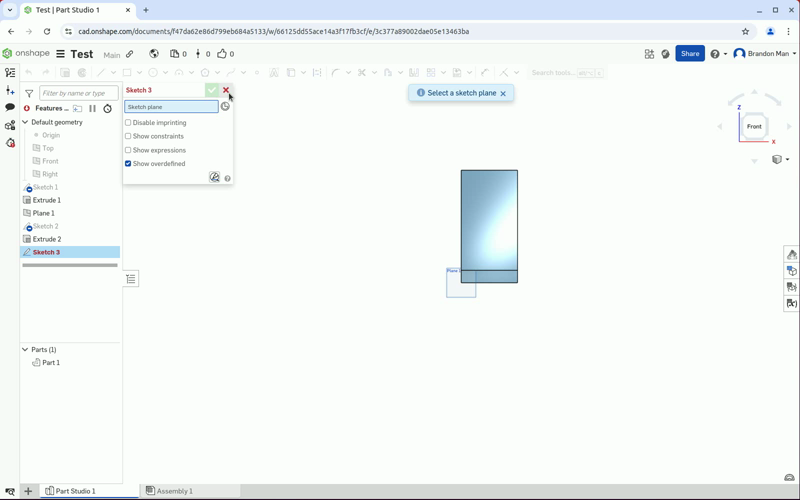
mouse_move(73, 215)
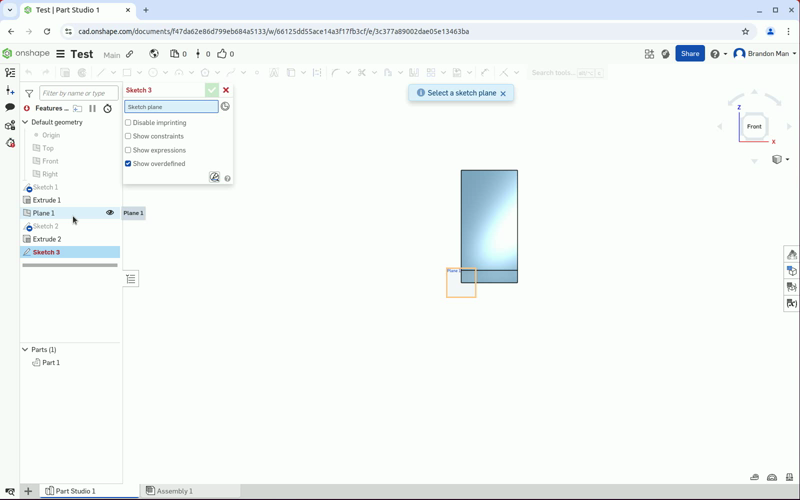
click(73, 215)
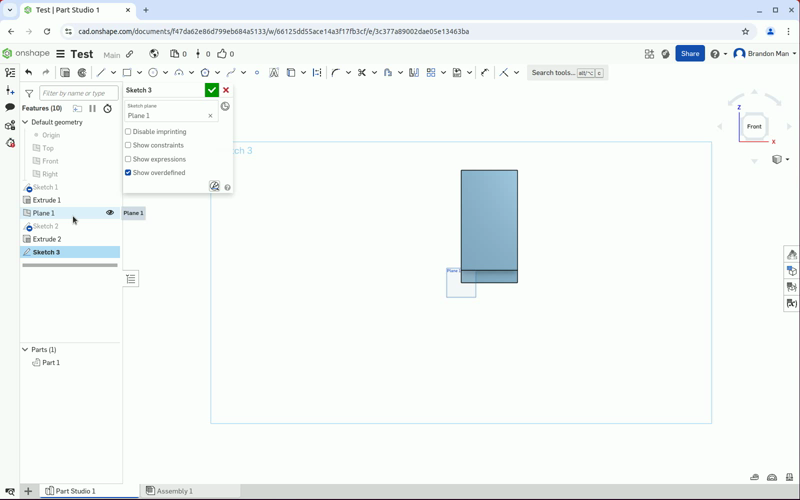
mouse_move(73, 352)
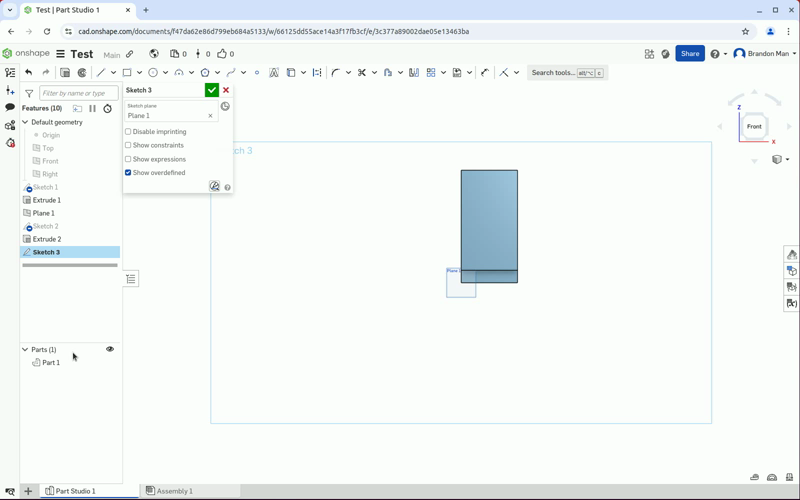
key(y)
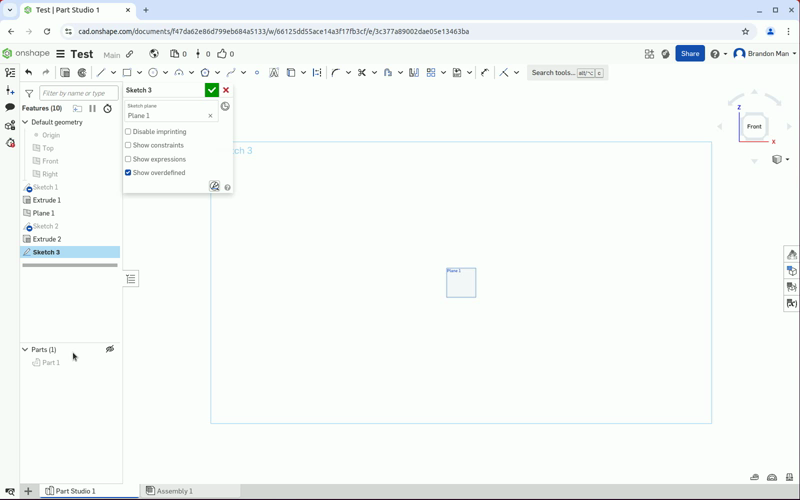
key(l)
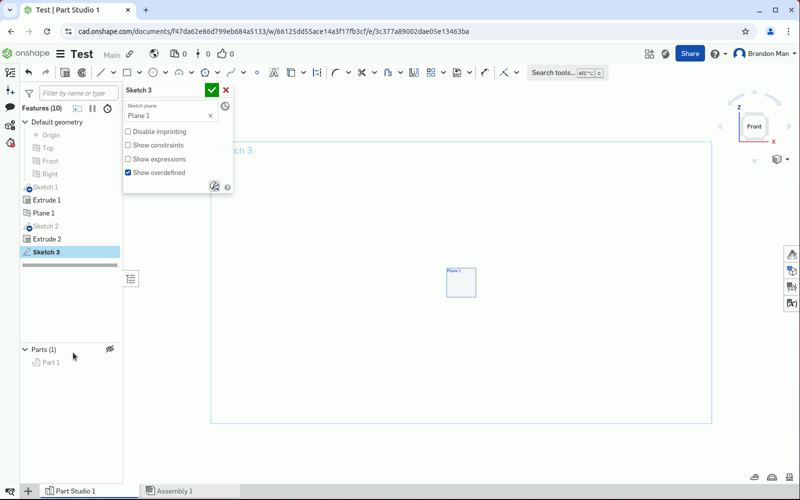
key_down(shift)
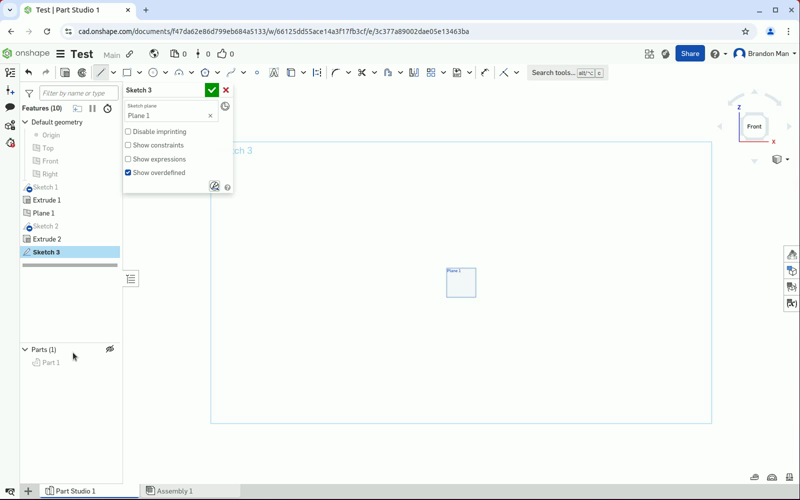
mouse_move(465, 211)
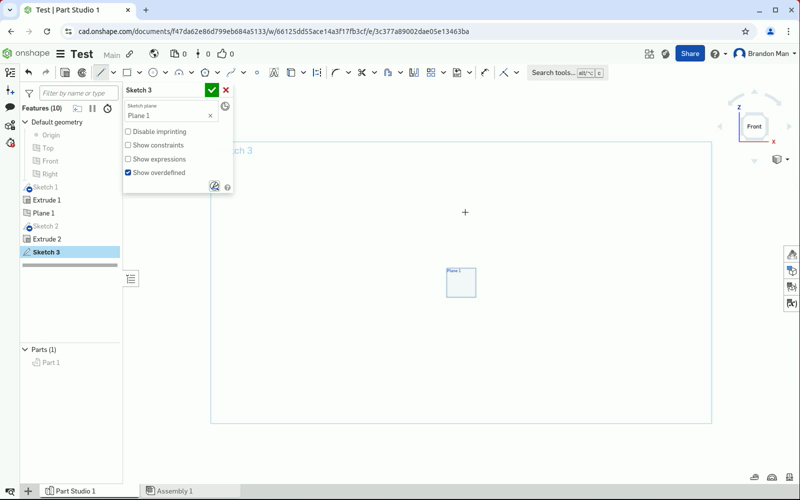
click(465, 211)
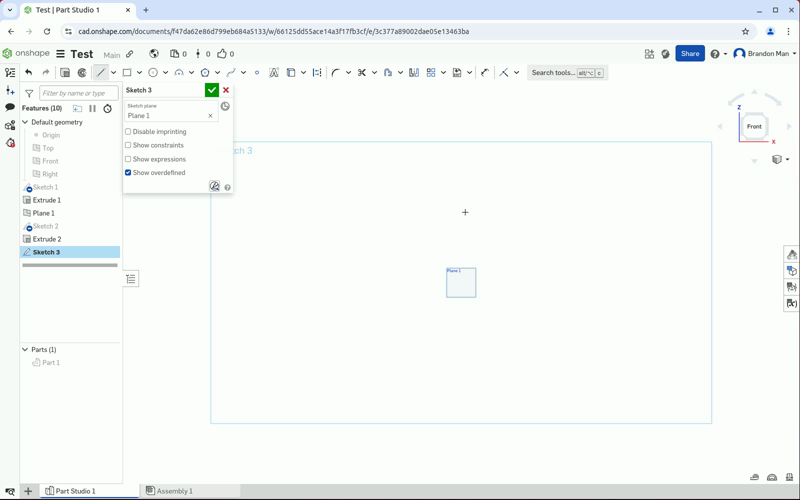
key_up(shift)
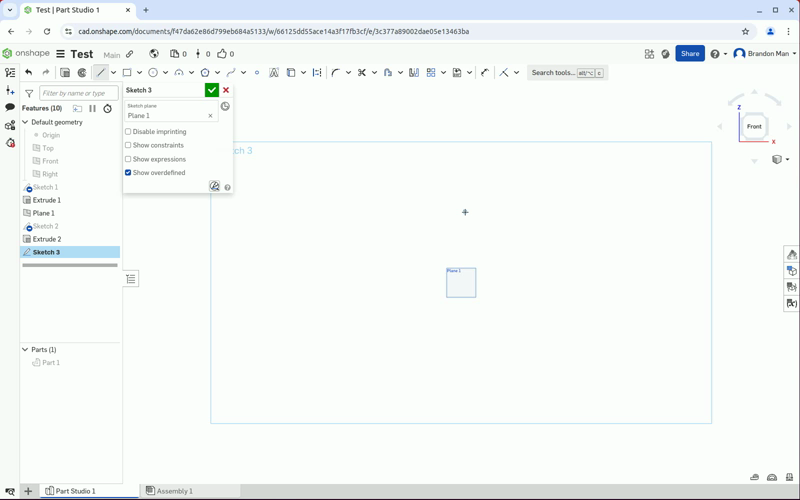
key_down(shift)
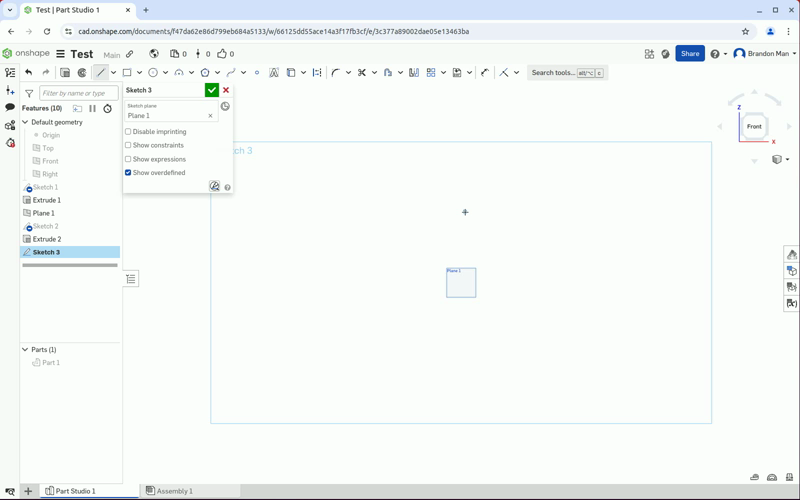
mouse_move(495, 211)
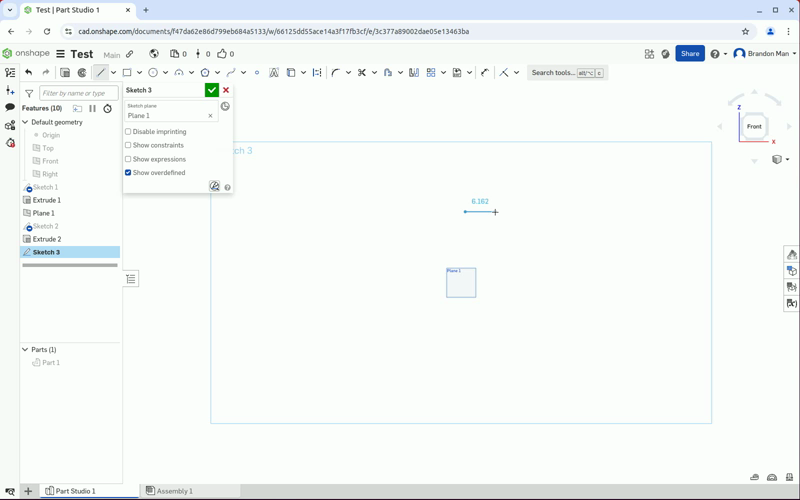
mouse_move(513, 211)
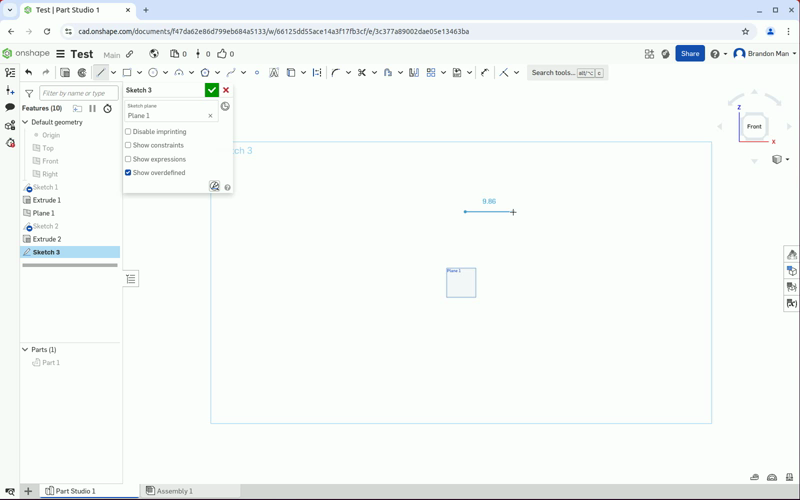
click(513, 211)
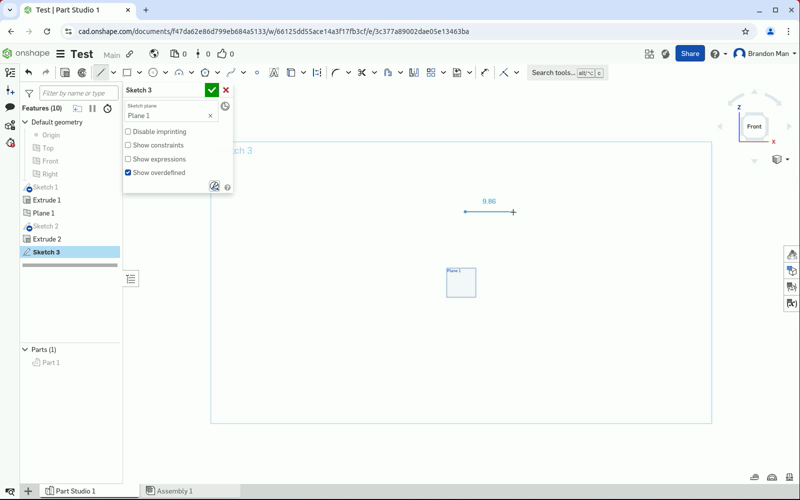
key_up(shift)
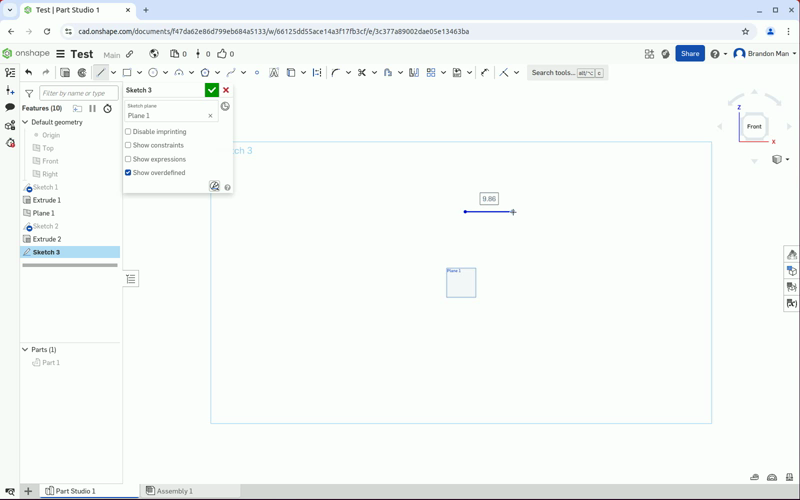
key_down(shift)
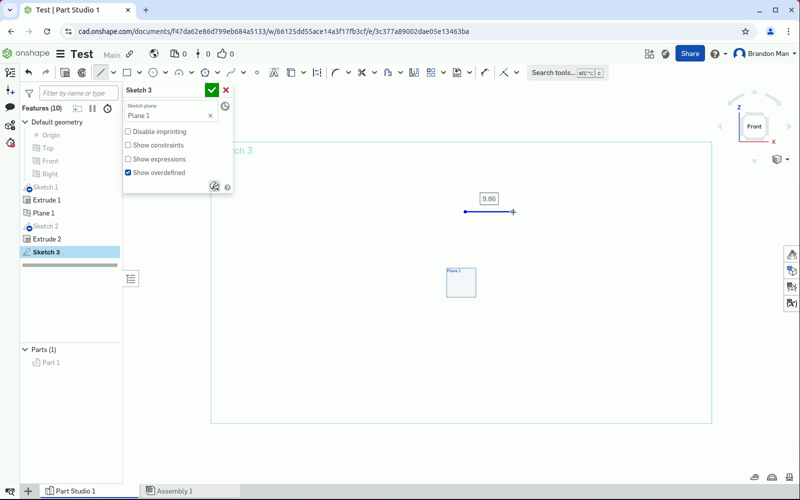
mouse_move(543, 211)
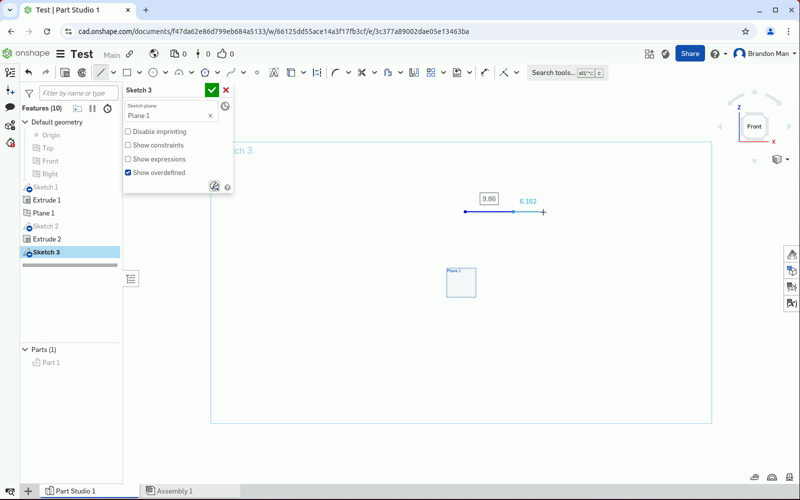
mouse_move(513, 195)
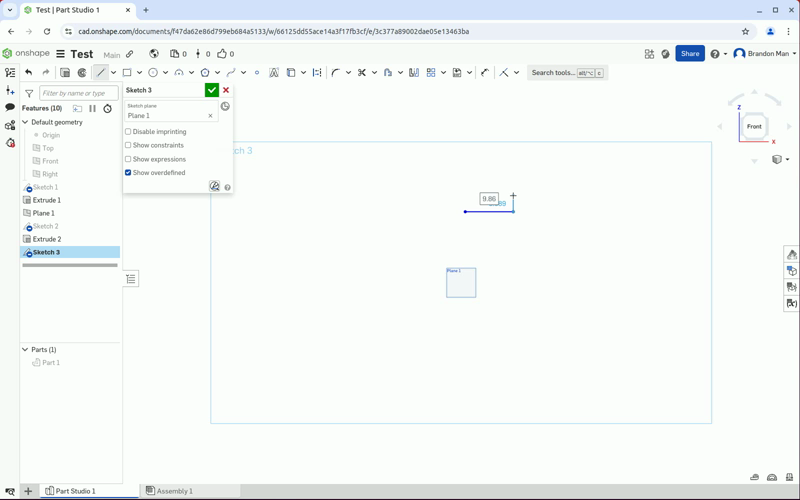
click(513, 195)
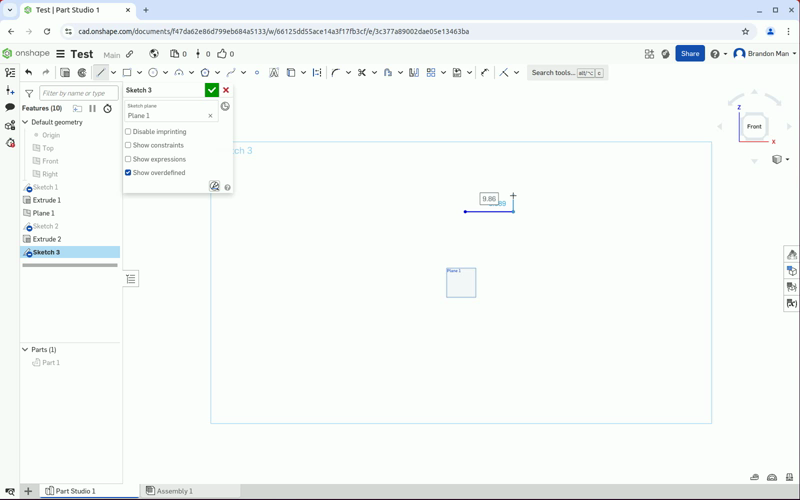
key_up(shift)
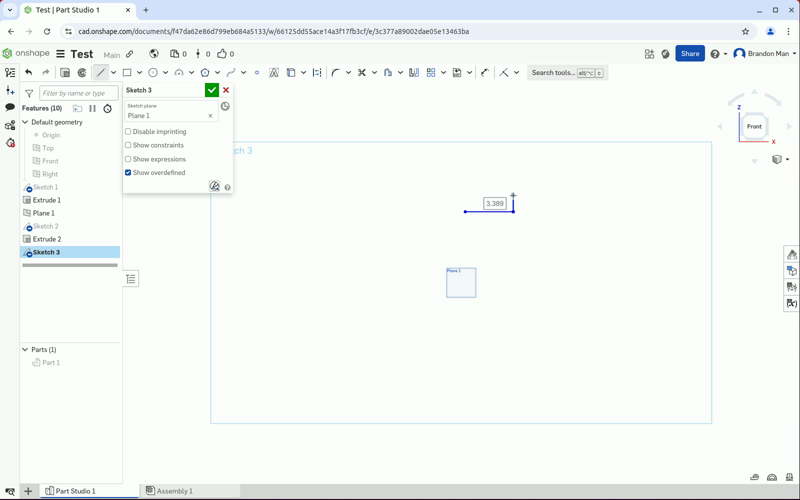
key_down(shift)
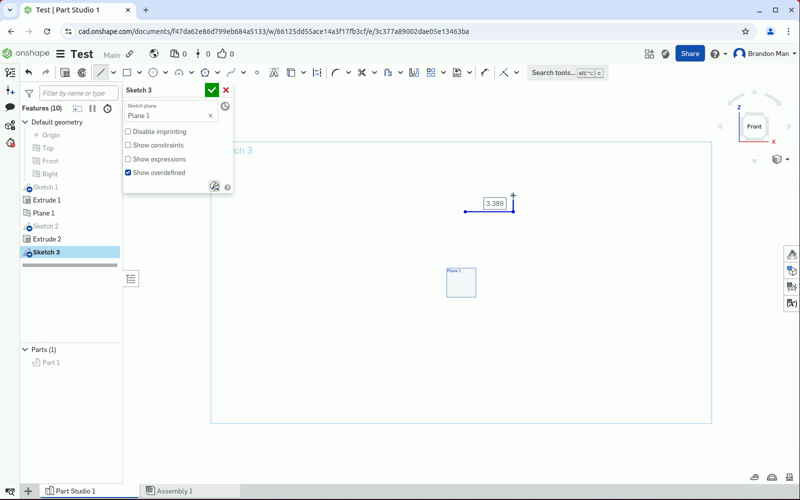
mouse_move(543, 195)
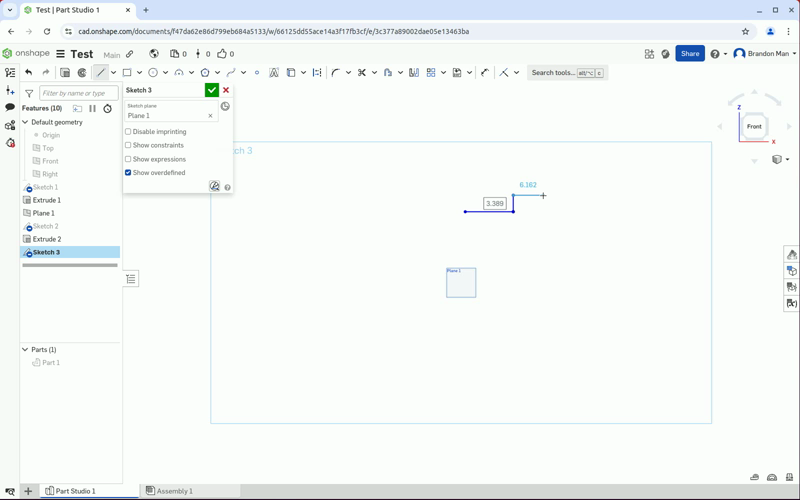
mouse_move(465, 195)
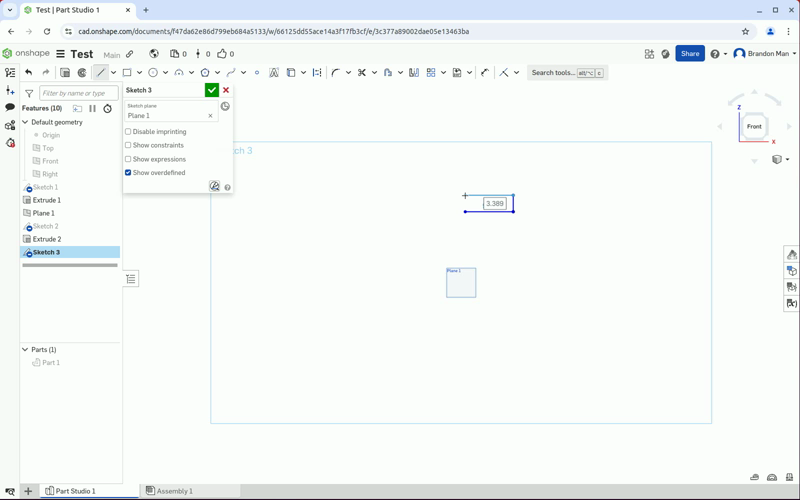
click(465, 195)
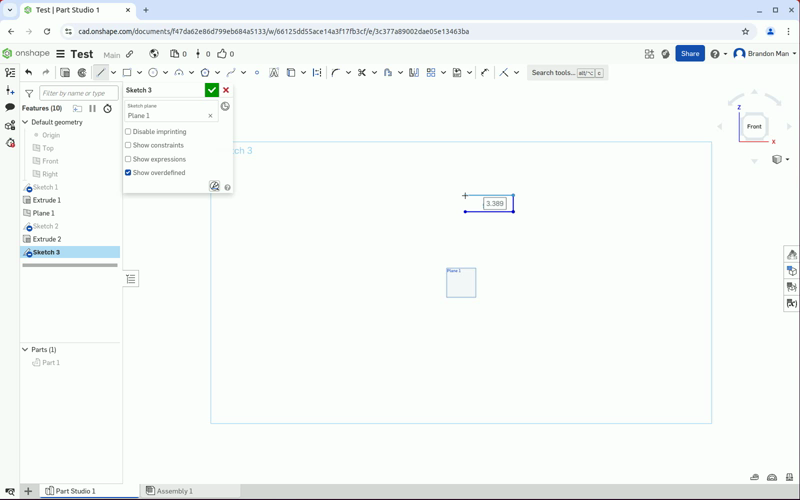
key_up(shift)
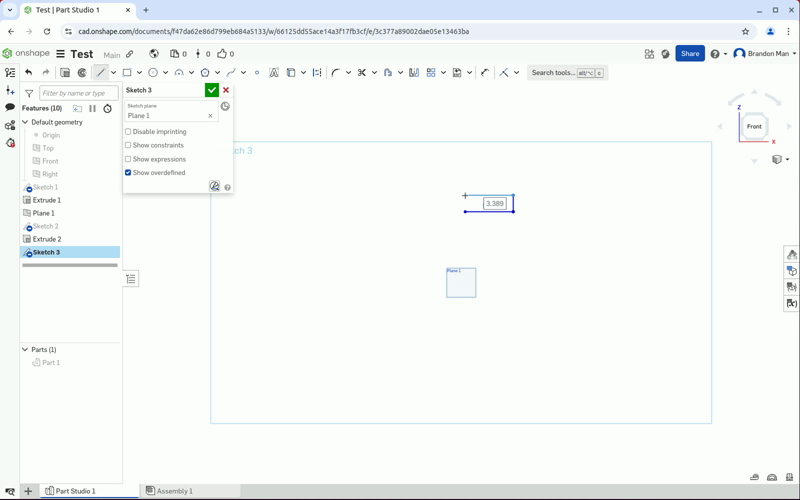
mouse_move(495, 195)
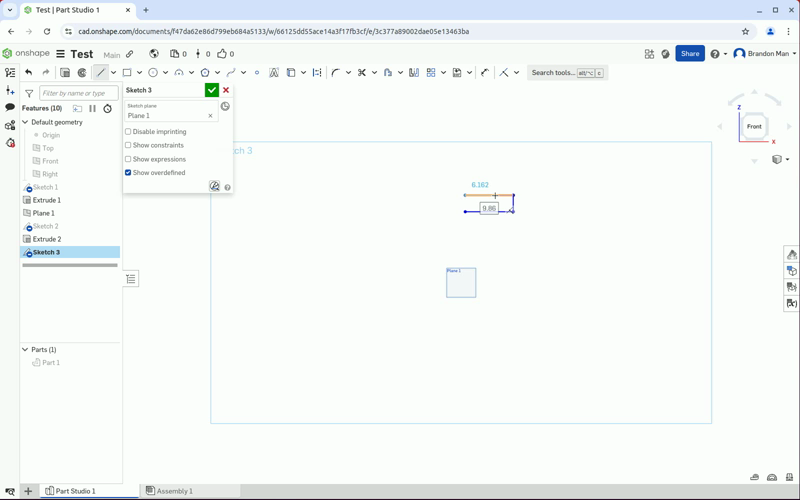
key_down(shift)
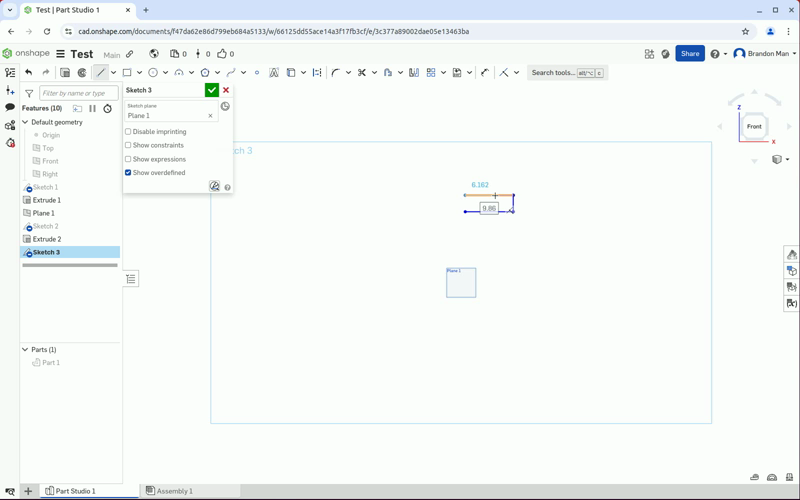
mouse_move(465, 211)
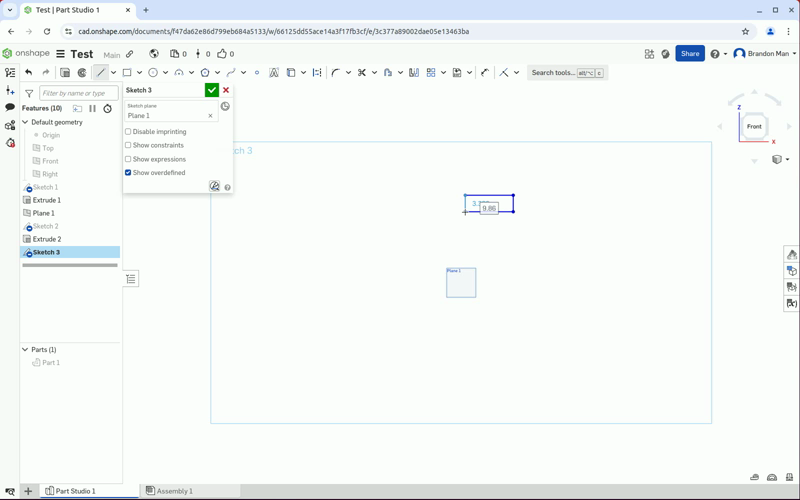
key_up(shift)
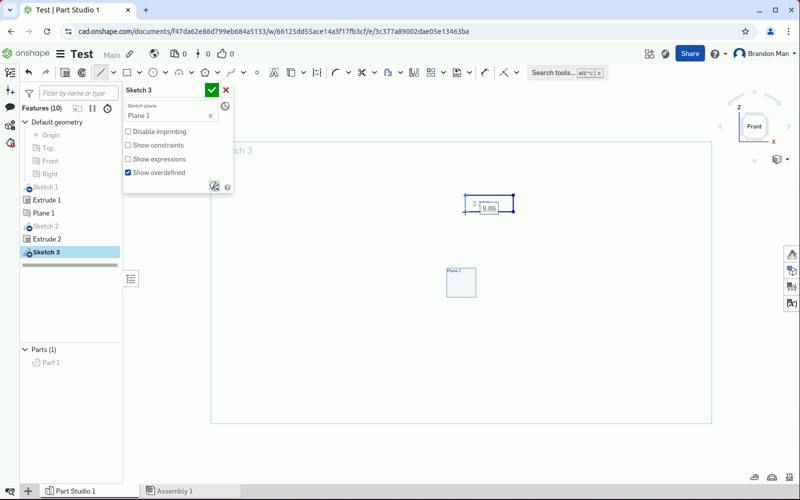
click(465, 211)
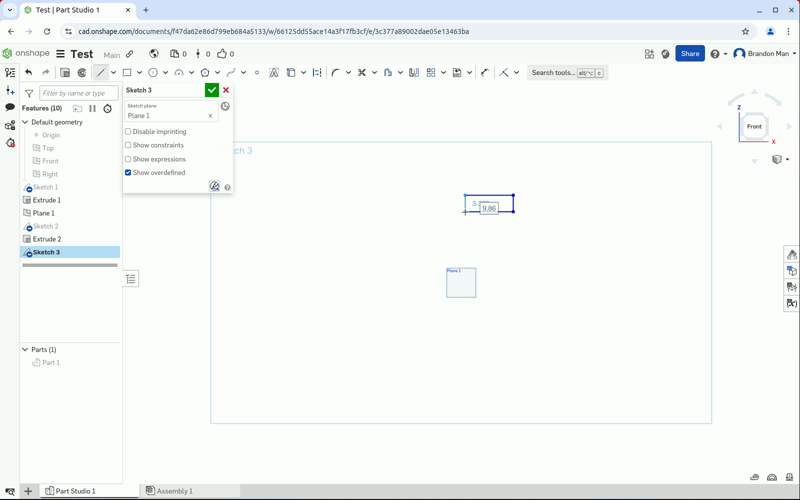
key(esc)
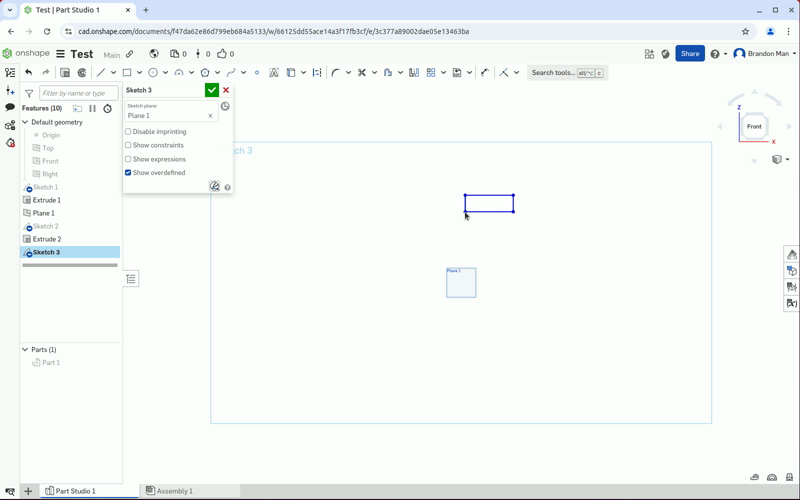
mouse_move(481, 197)
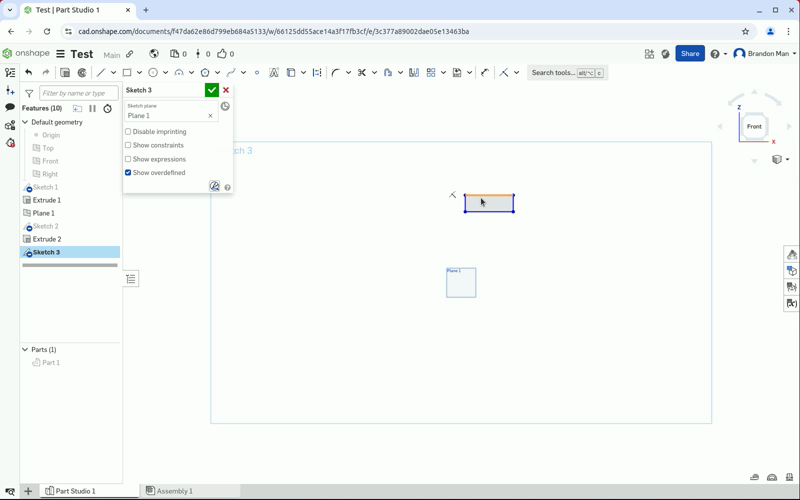
scroll(6)
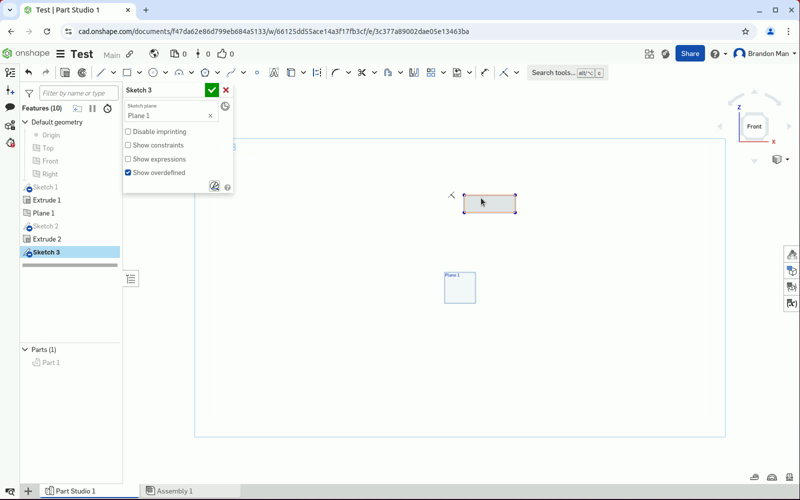
scroll(6)
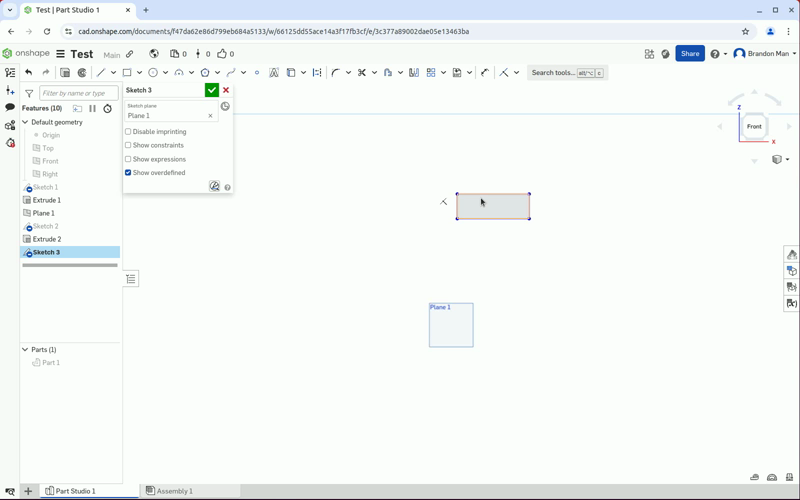
scroll(6)
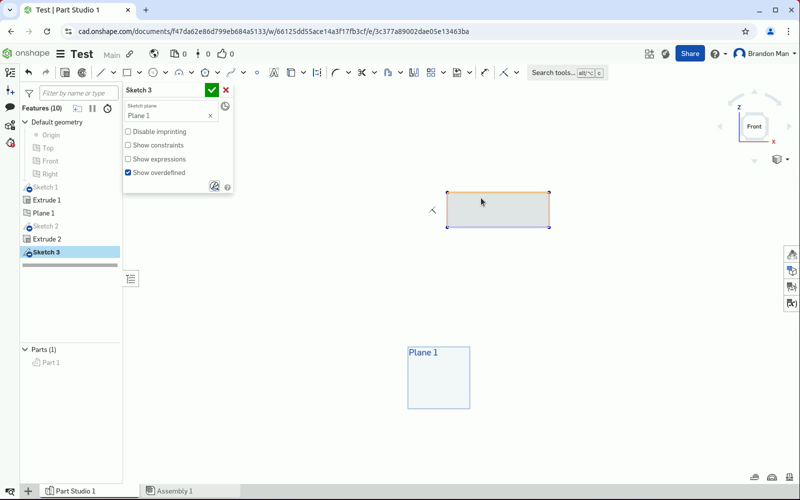
scroll(6)
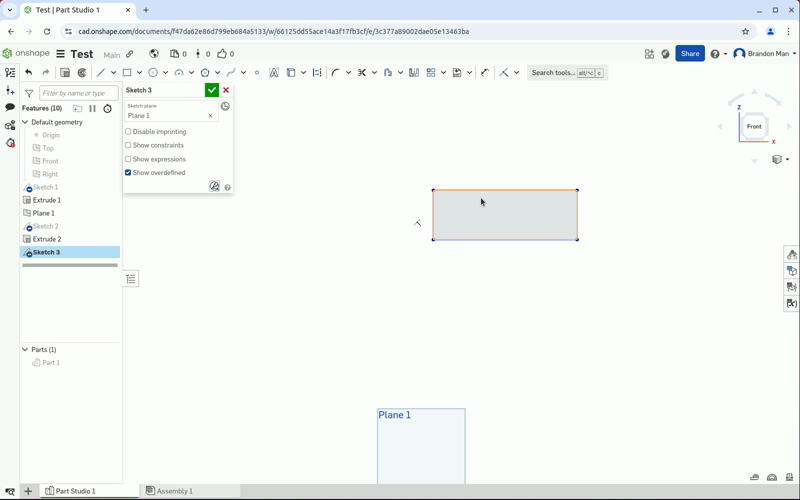
scroll(6)
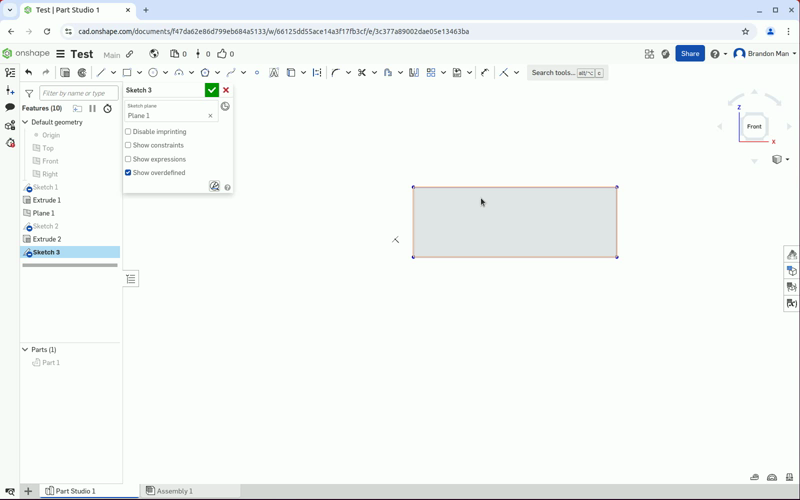
scroll(6)
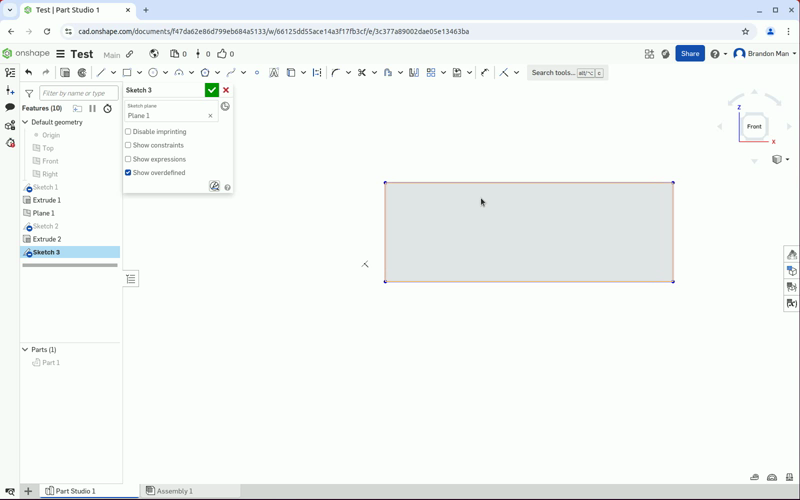
scroll(6)
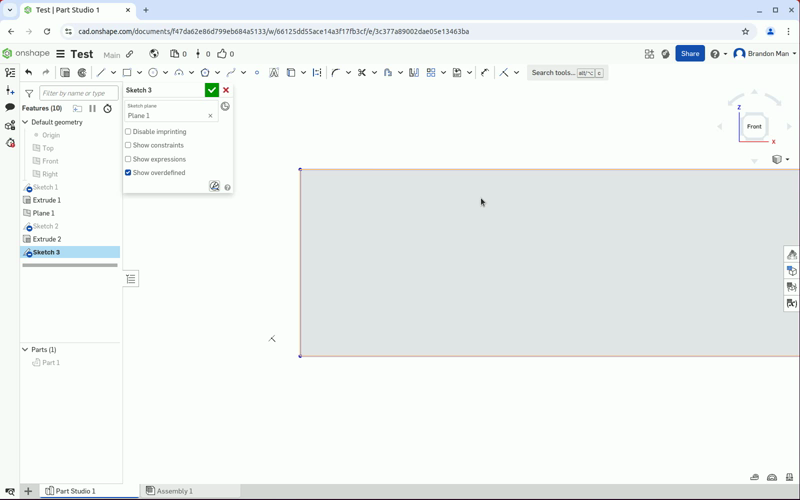
click(481, 197)
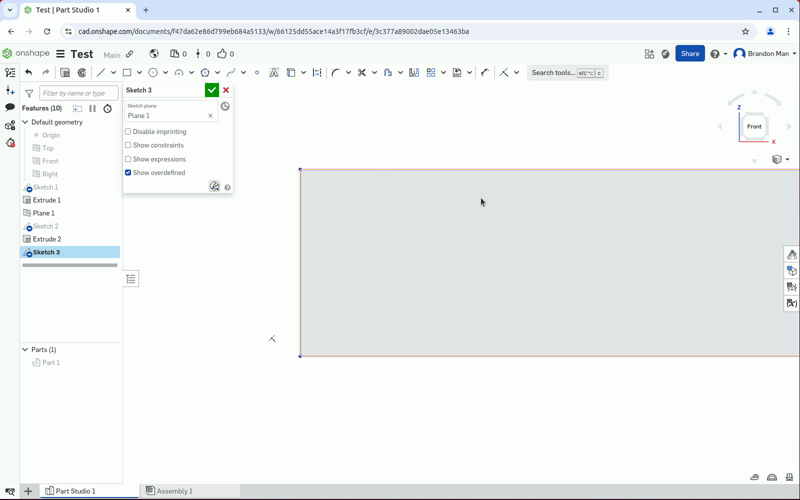
scroll(-6)
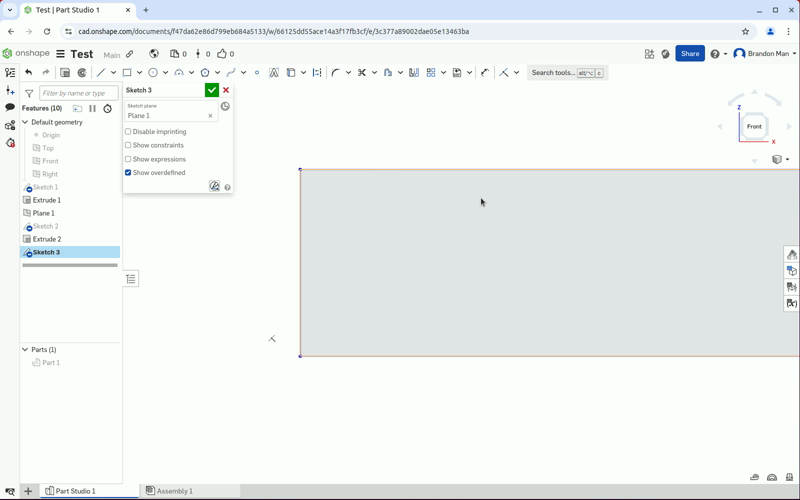
scroll(-6)
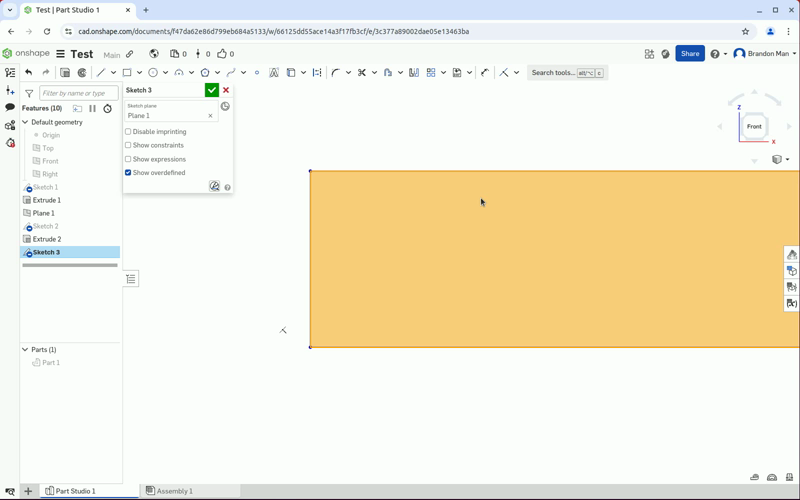
scroll(-6)
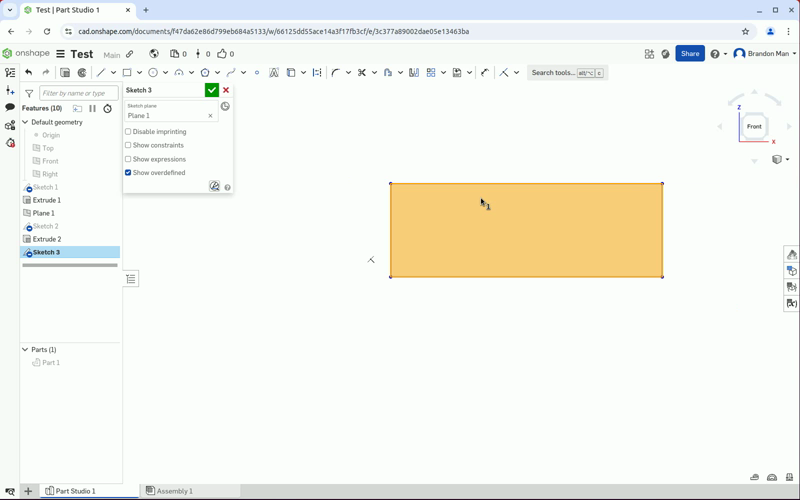
scroll(-6)
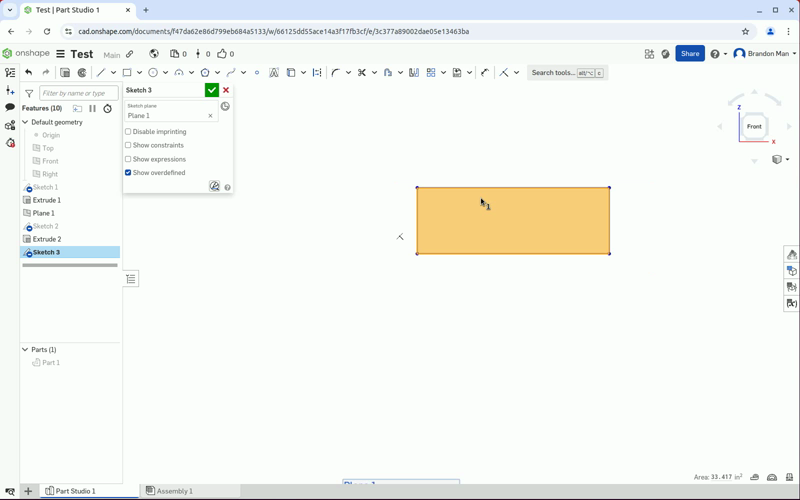
scroll(-6)
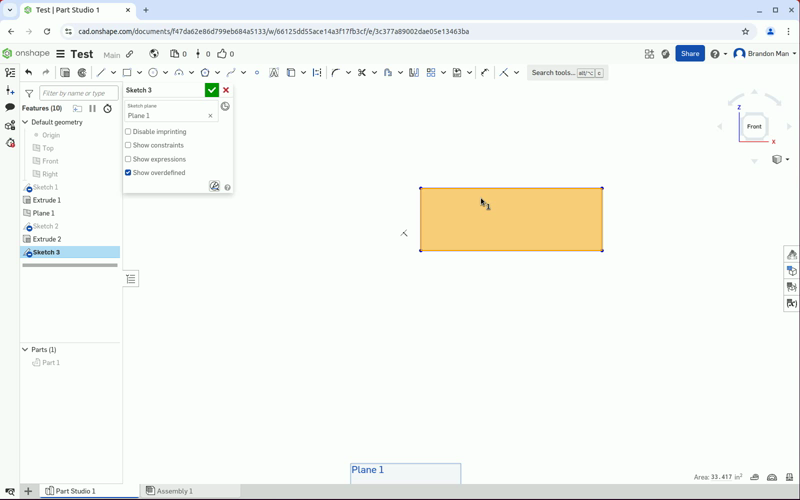
scroll(-6)
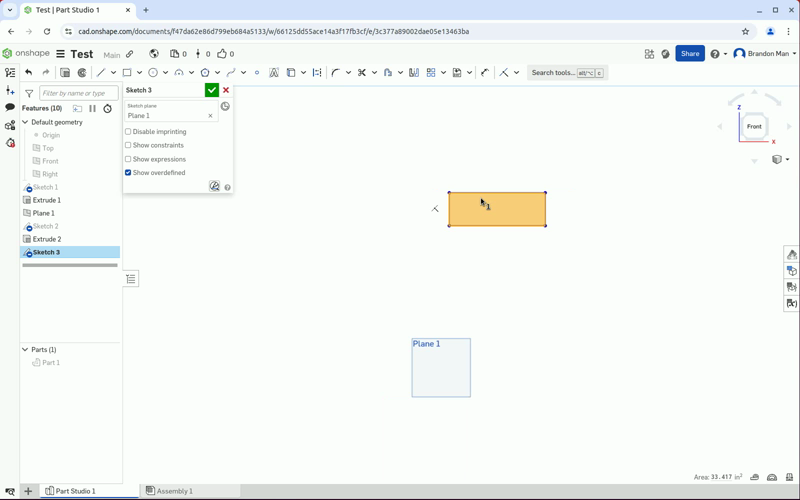
scroll(-6)
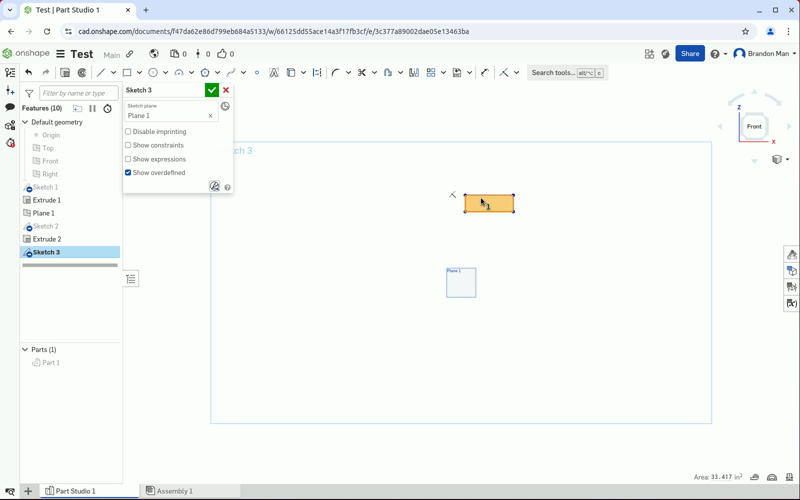
mouse_move(73, 352)
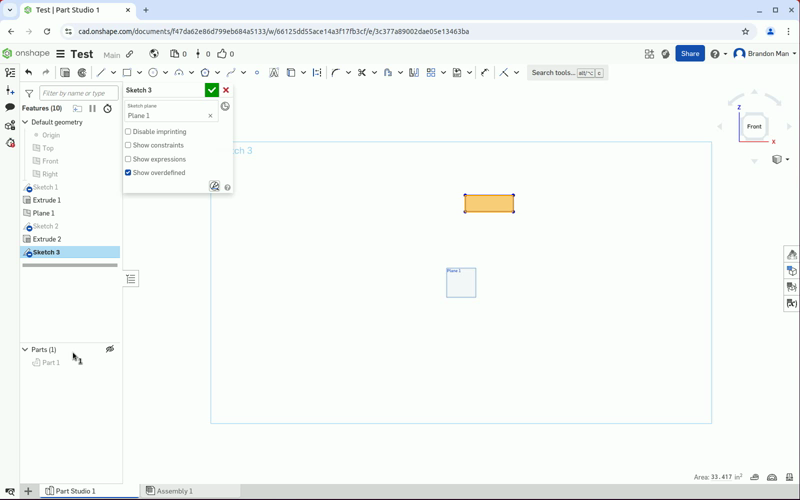
key(shift+y)
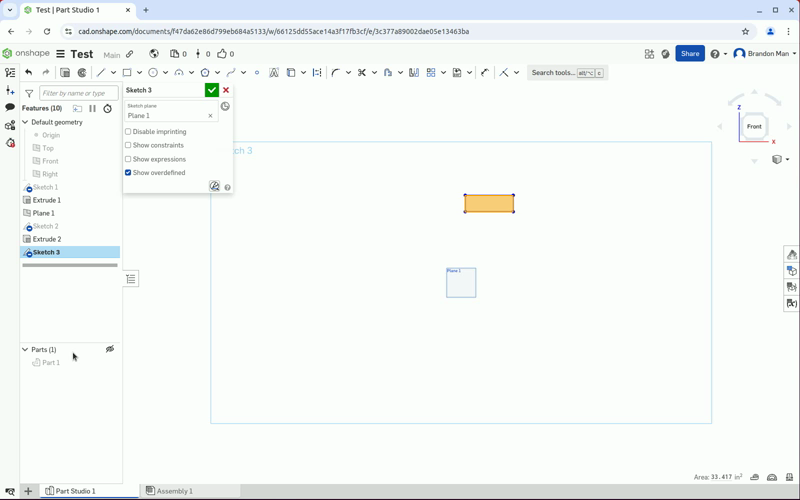
key(shift+e)
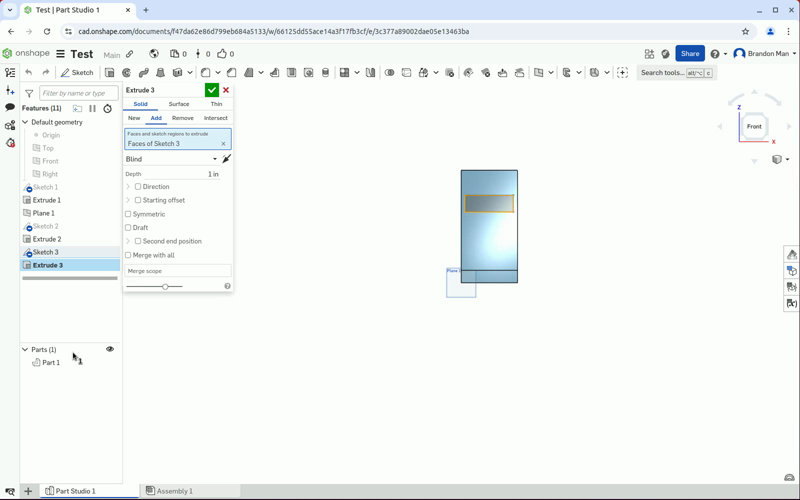
mouse_move(143, 106)
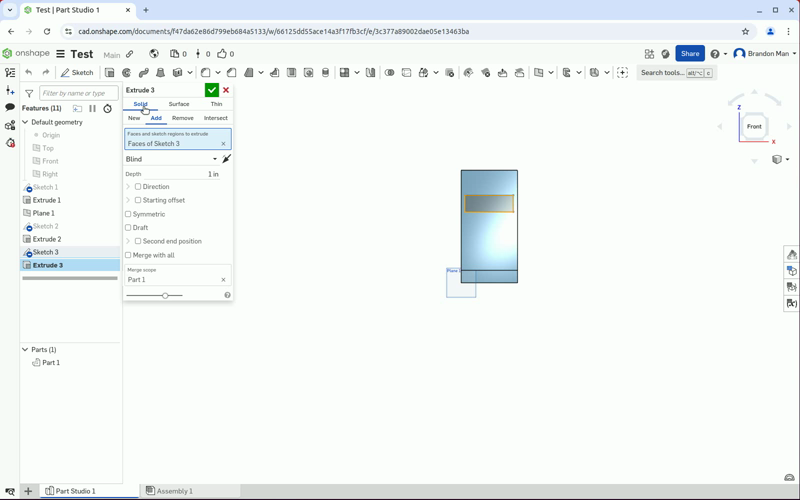
click(143, 106)
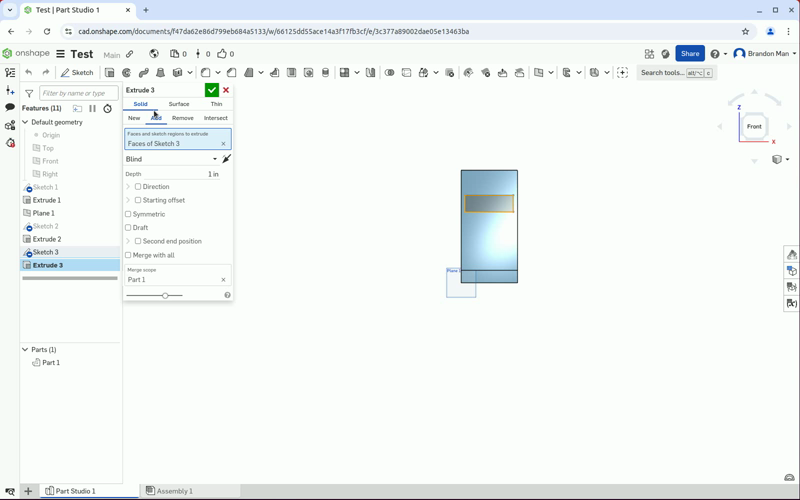
mouse_move(186, 120)
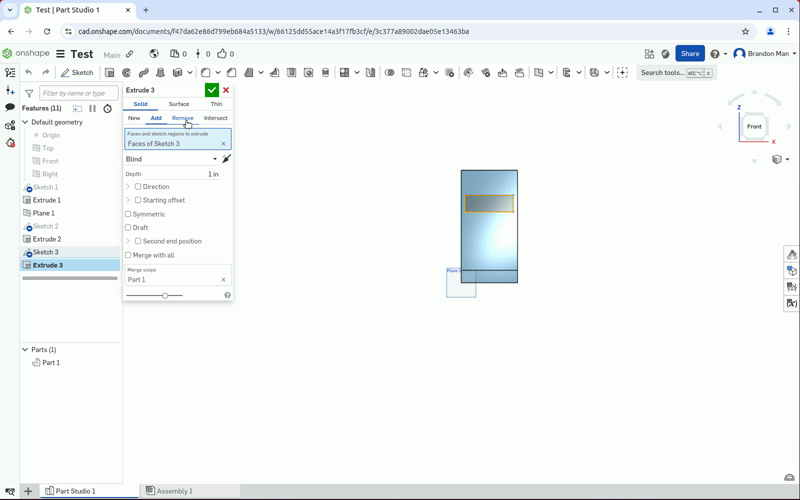
click(186, 120)
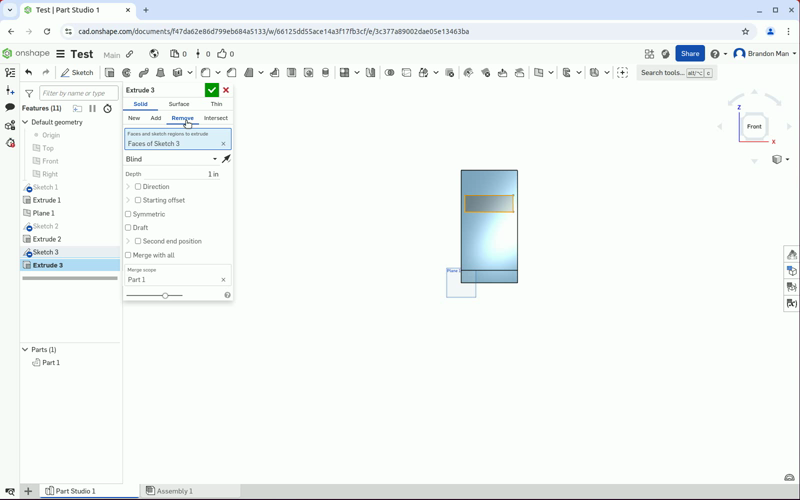
key(tab, 4)
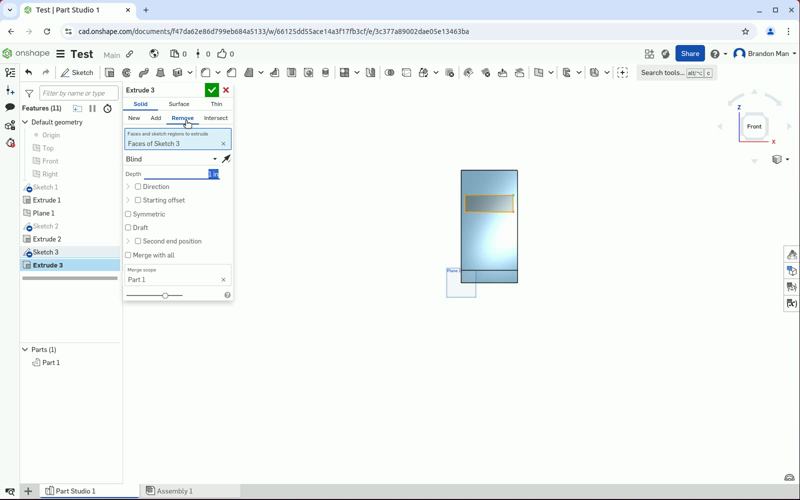
text(15.165)
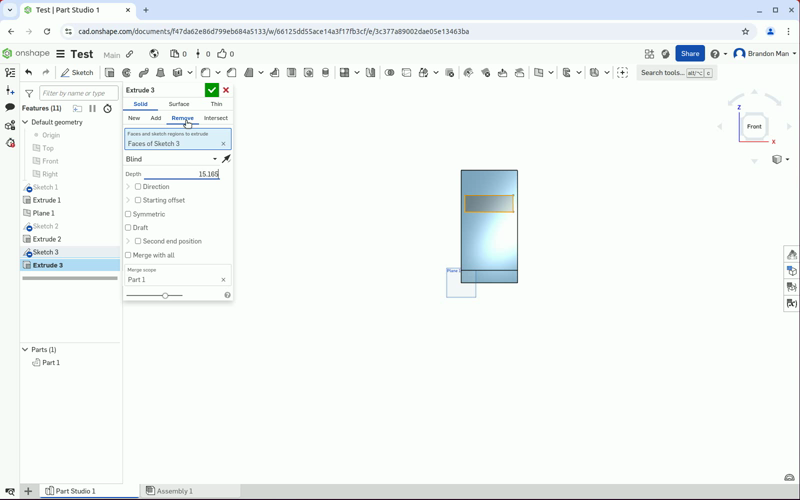
key(tab, 6)
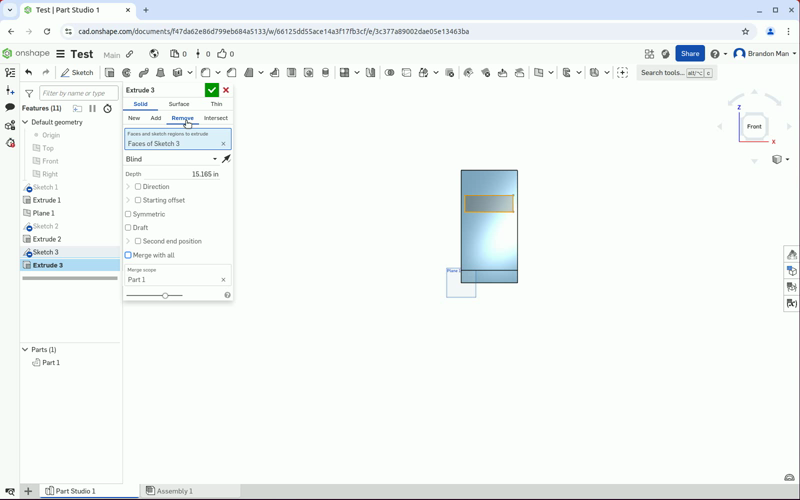
key(space)
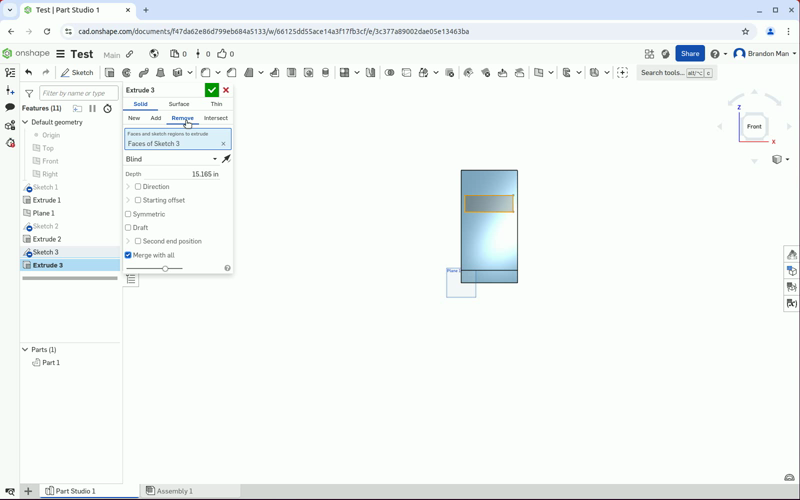
key(enter)
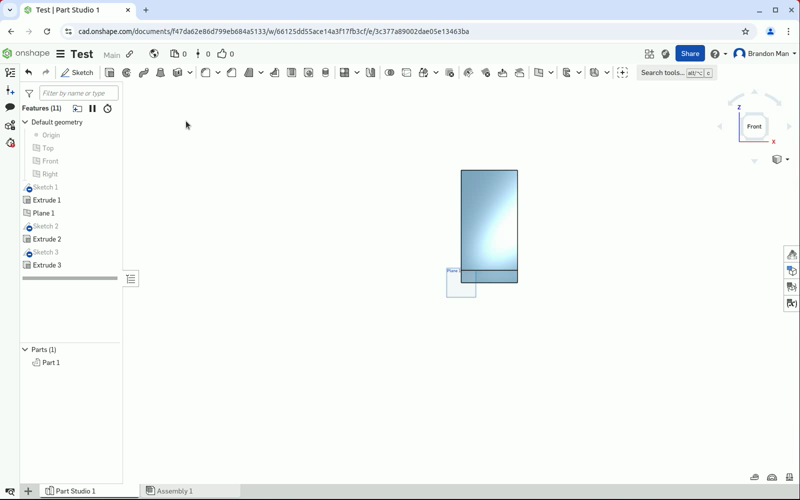
key(shift+h)
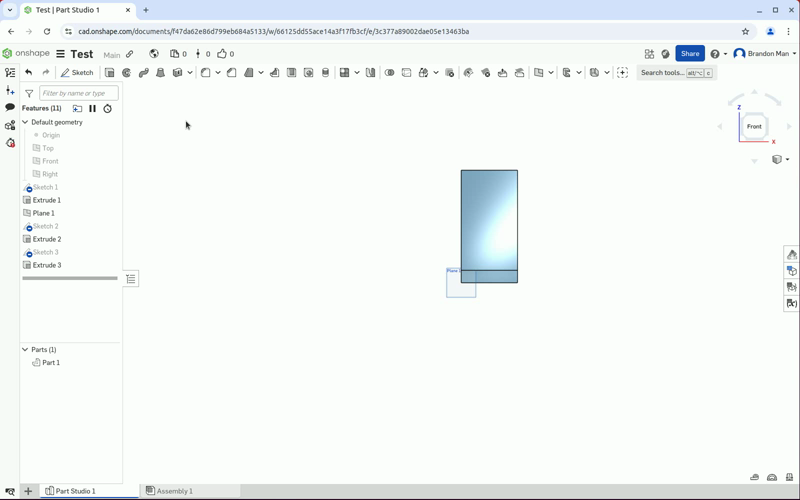
key(shift+h)
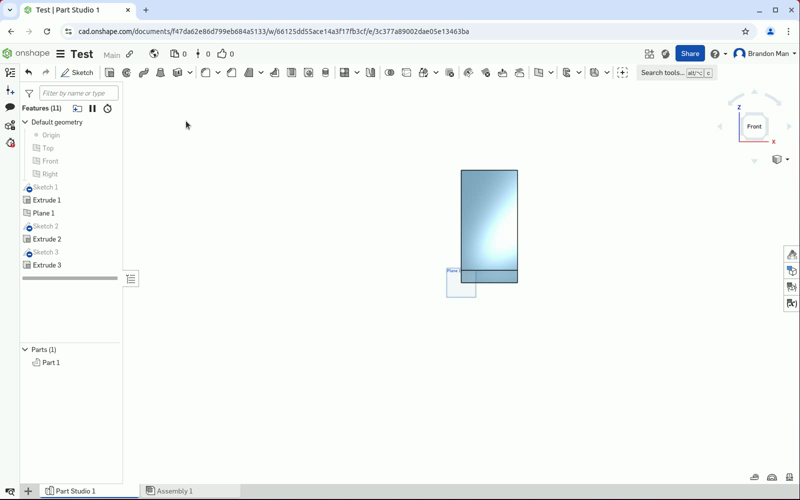
mouse_move(73, 189)
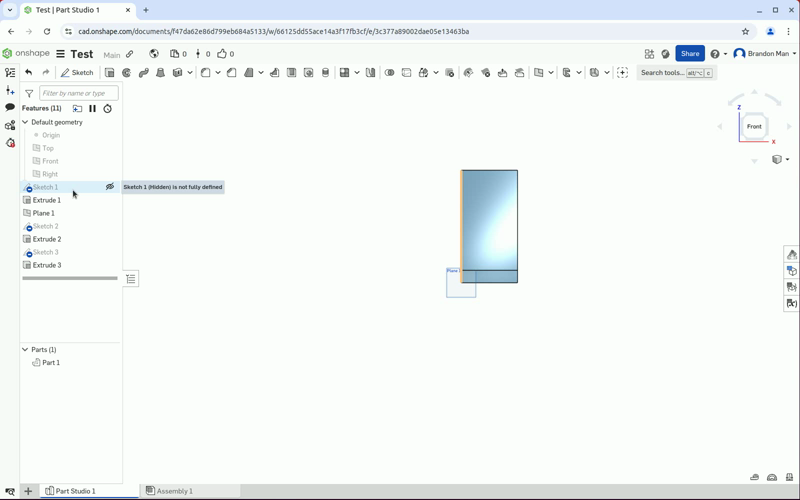
click(73, 189)
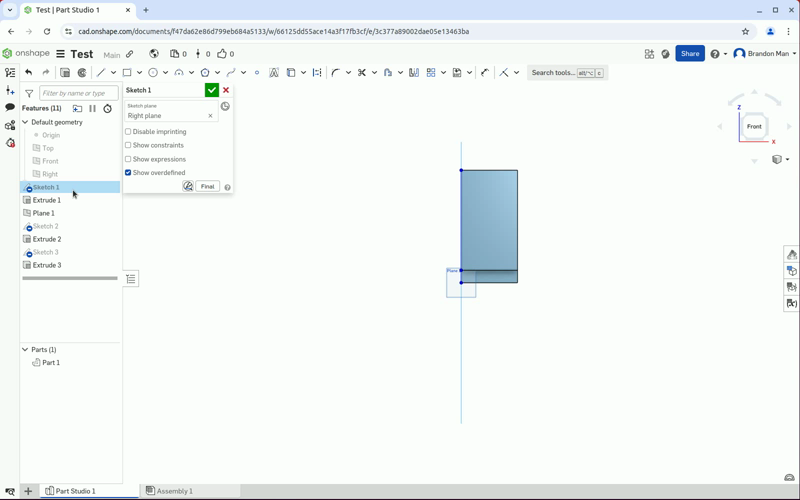
mouse_move(229, 92)
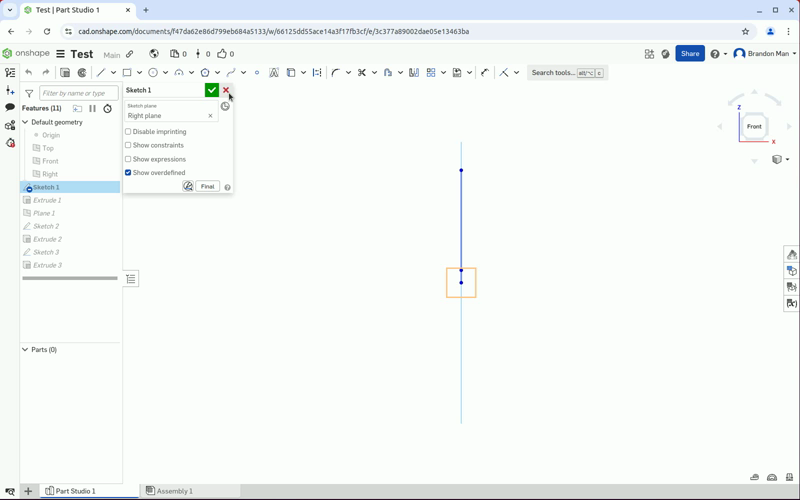
click(229, 92)
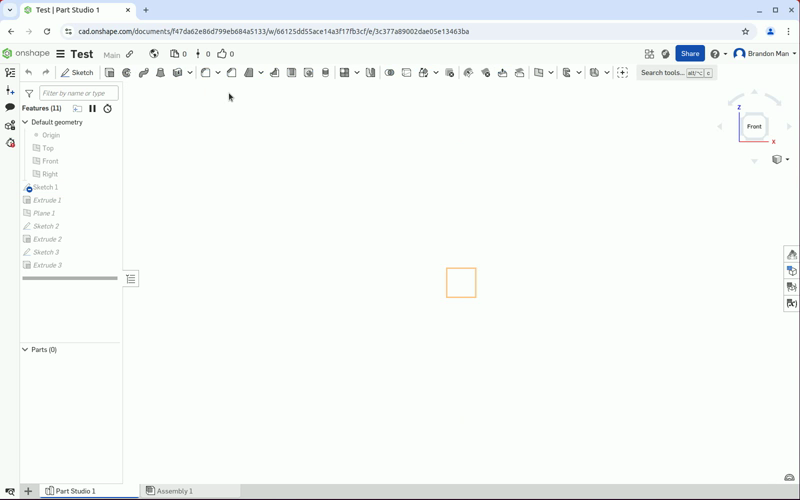
key(shift+s)
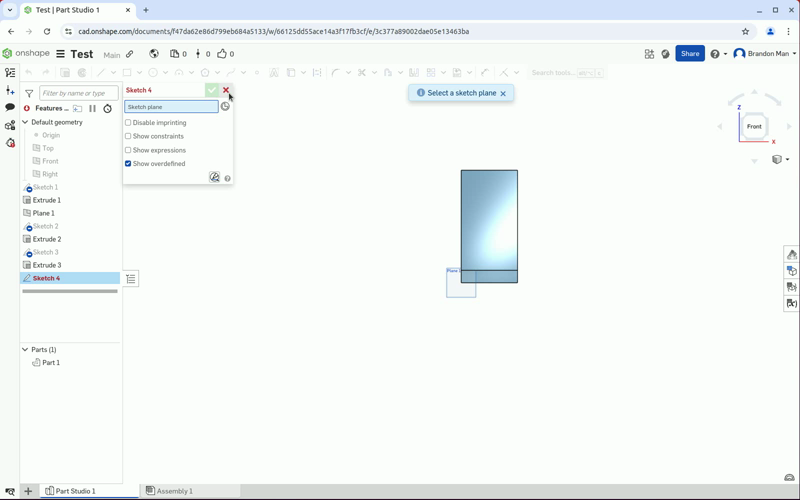
mouse_move(73, 215)
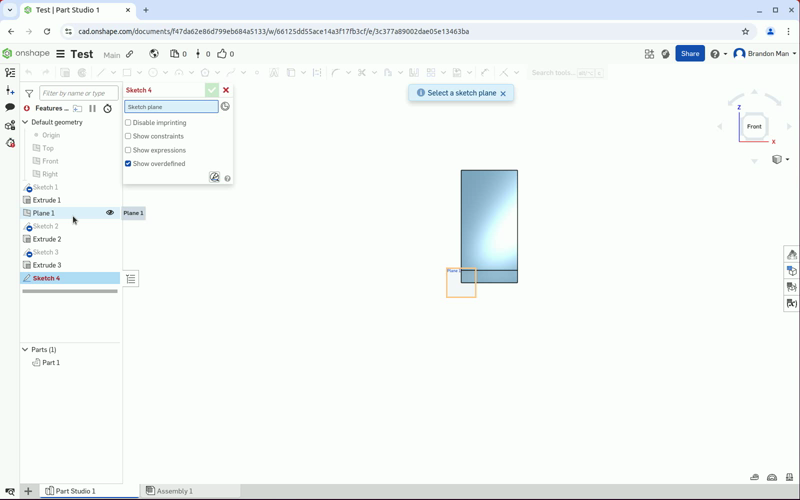
click(73, 215)
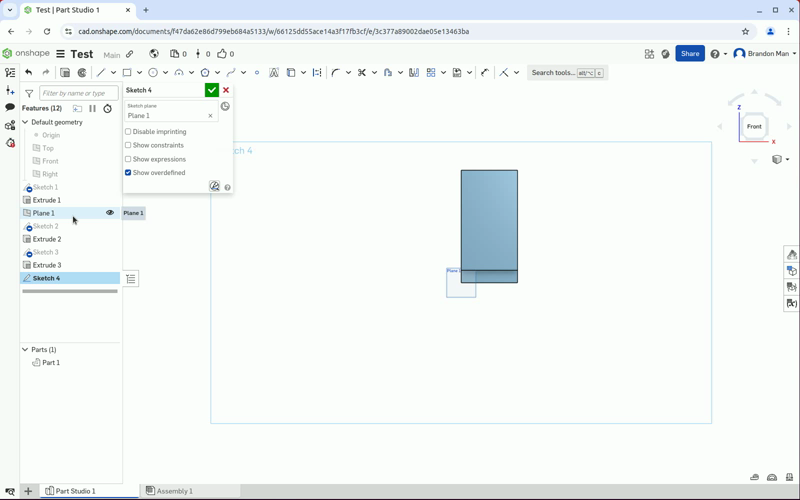
mouse_move(73, 352)
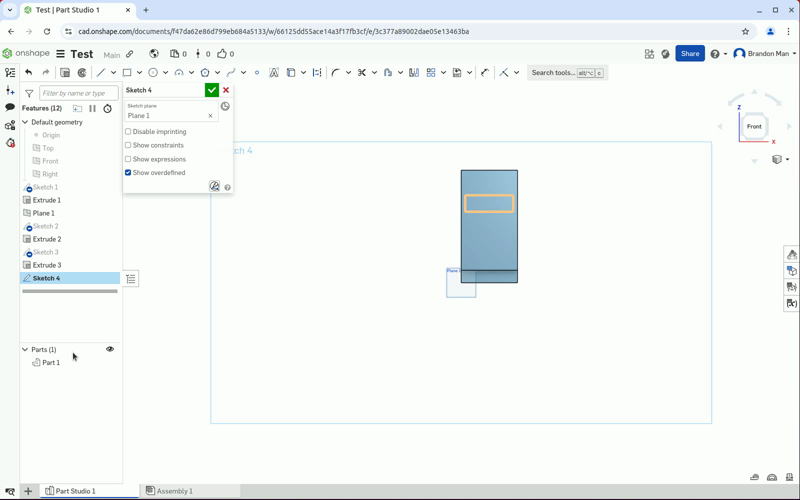
key(y)
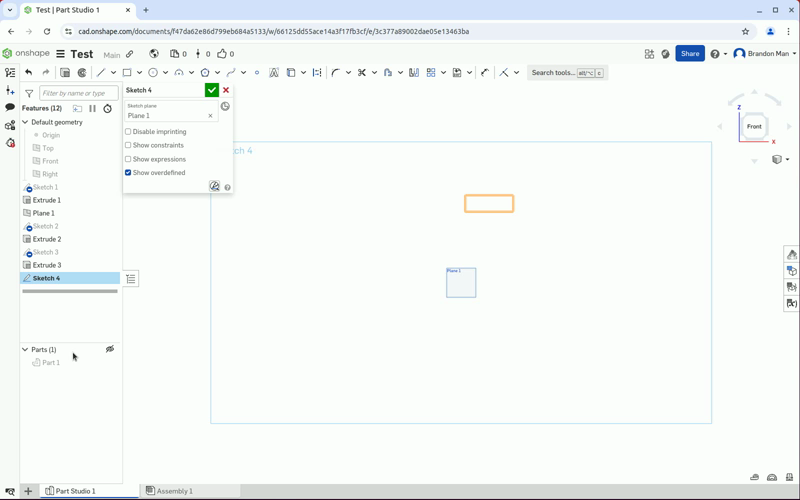
key(l)
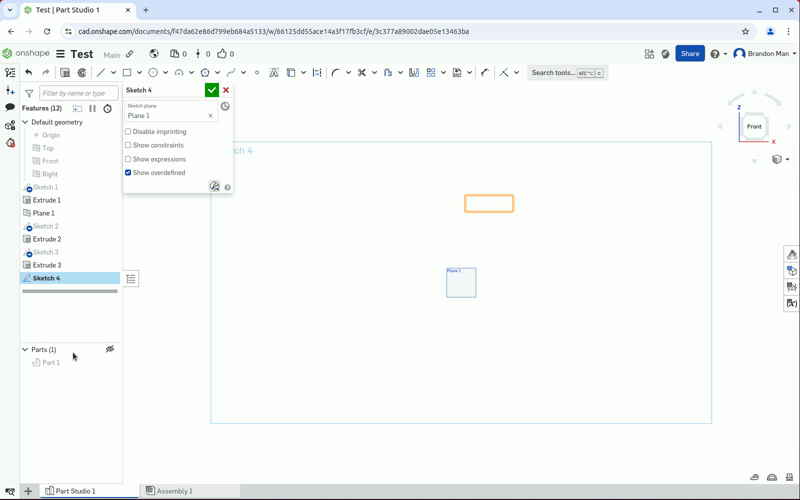
key_down(shift)
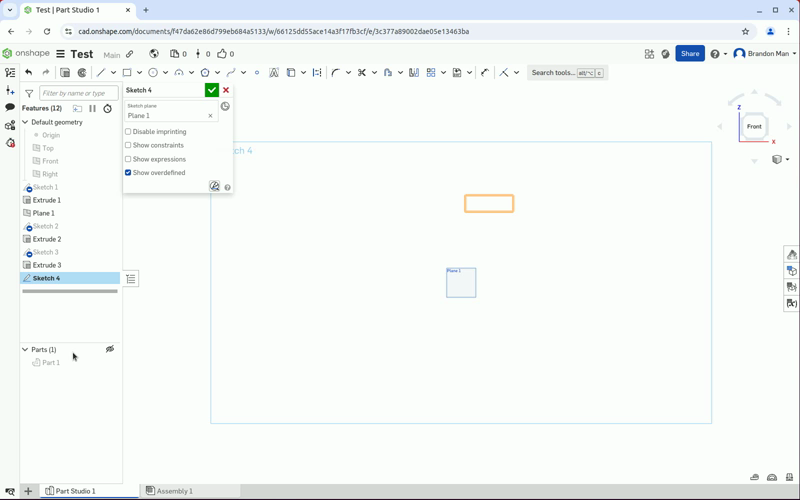
mouse_move(465, 231)
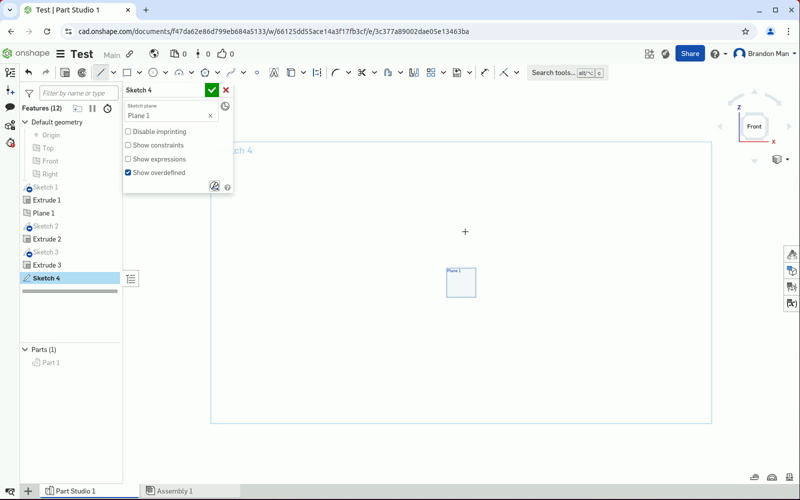
click(465, 231)
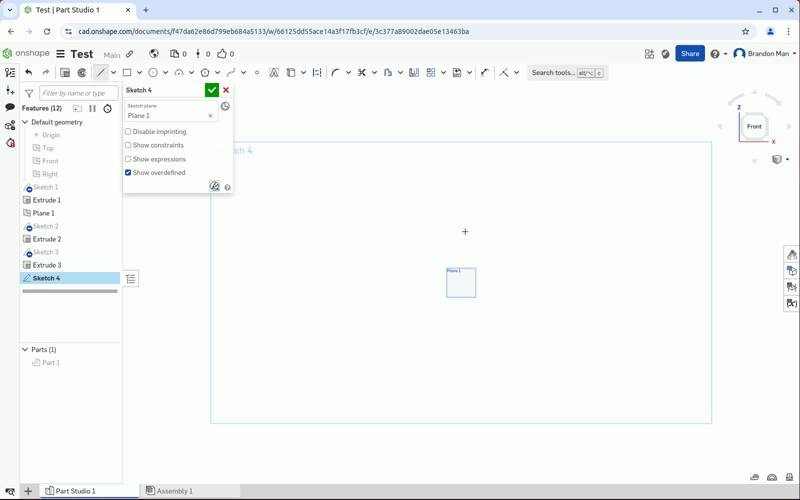
key_up(shift)
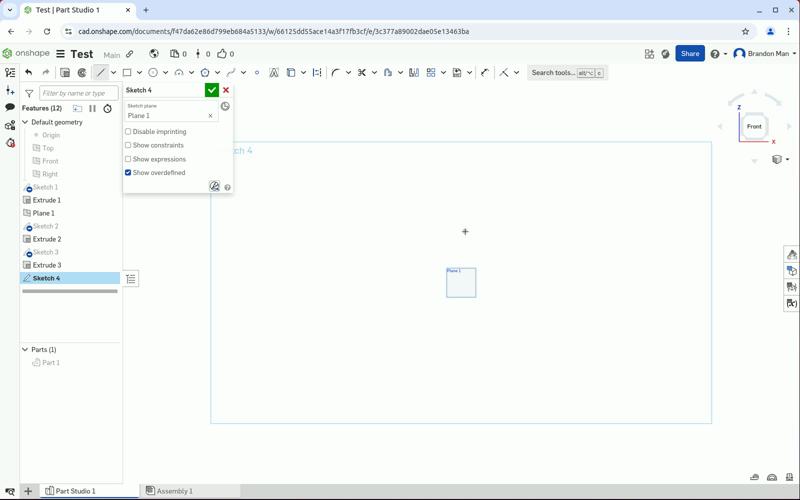
key_down(shift)
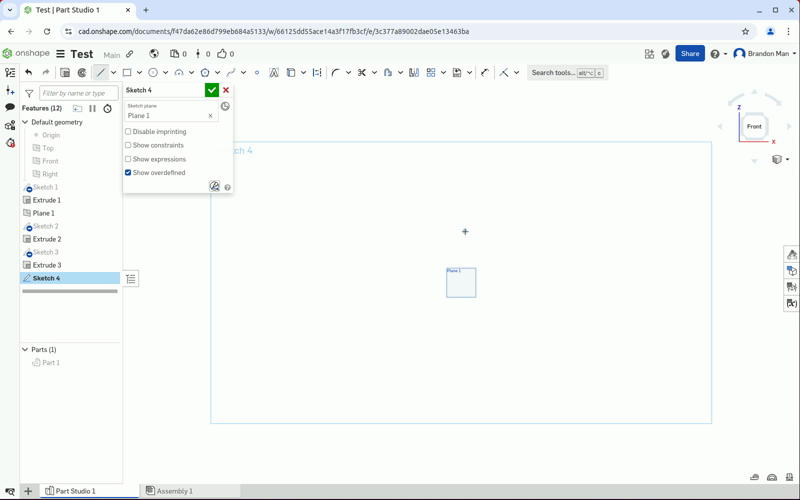
mouse_move(495, 231)
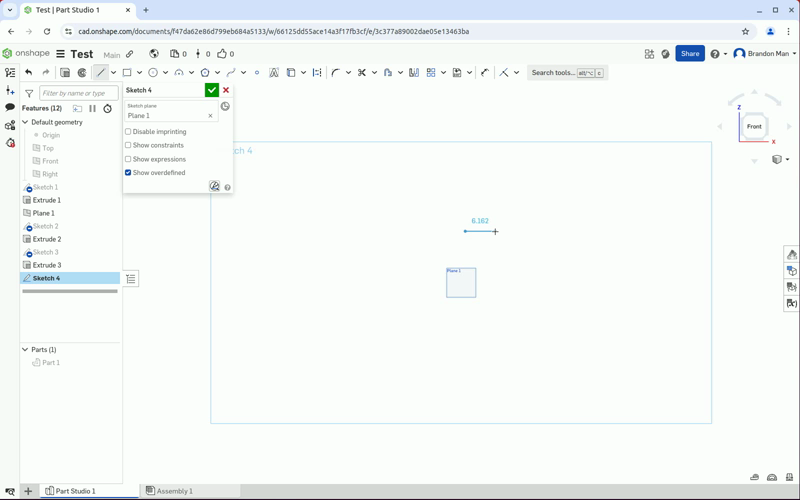
mouse_move(513, 231)
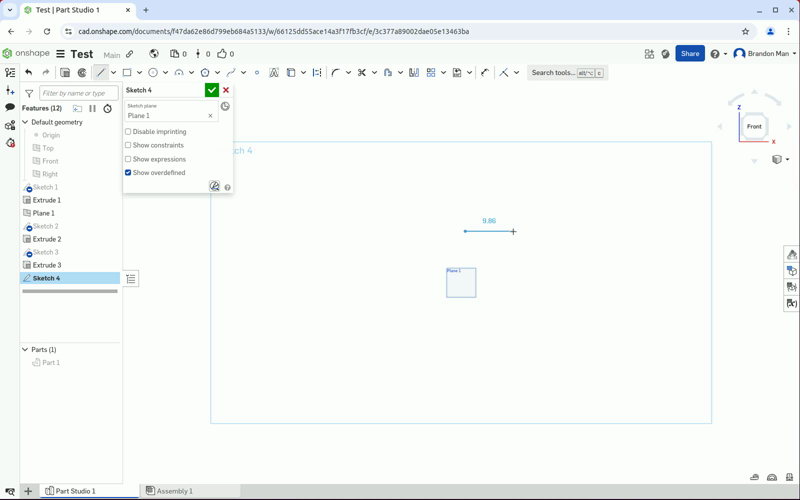
click(513, 231)
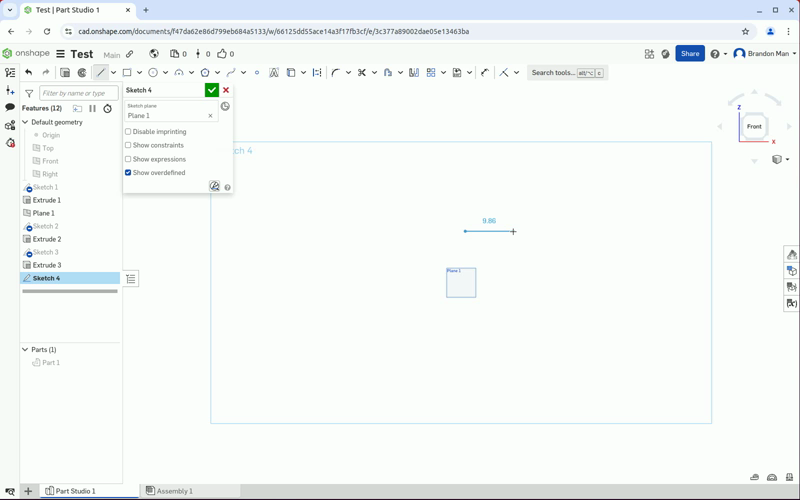
key_up(shift)
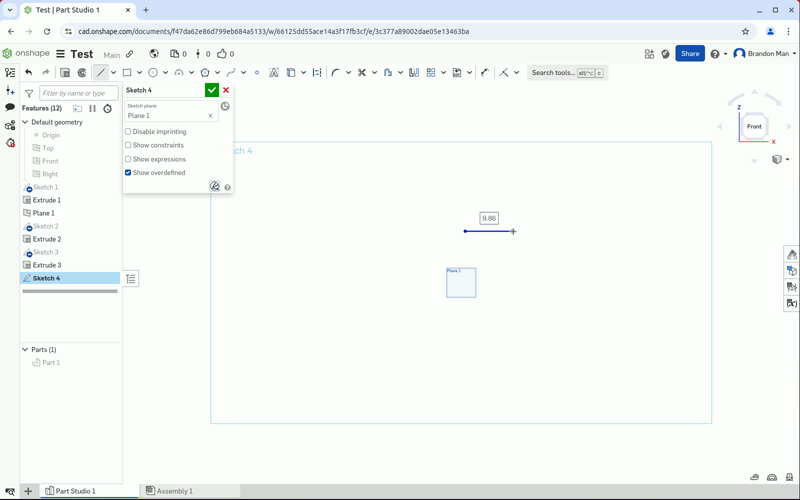
key_down(shift)
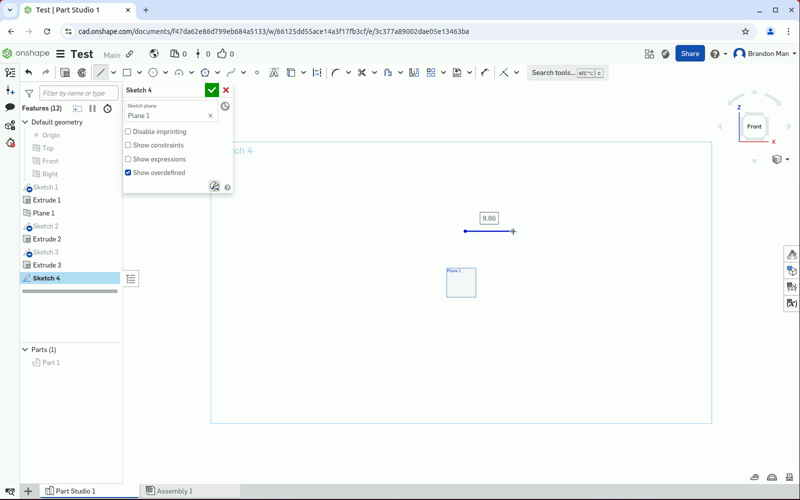
mouse_move(543, 231)
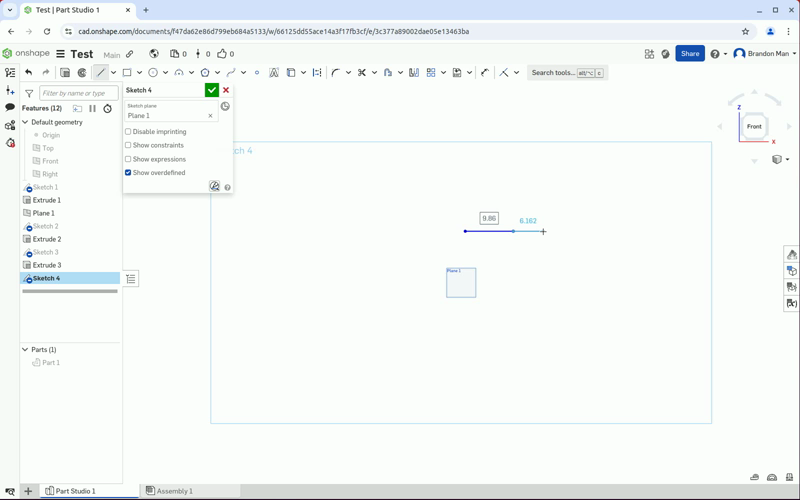
mouse_move(513, 215)
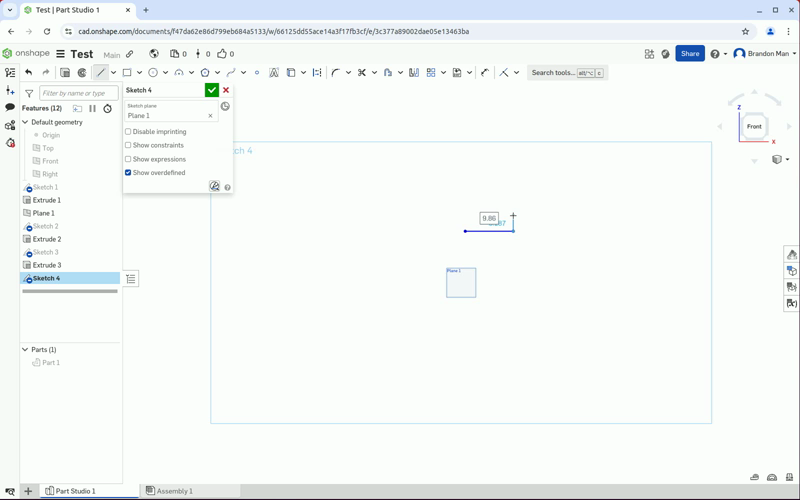
click(513, 215)
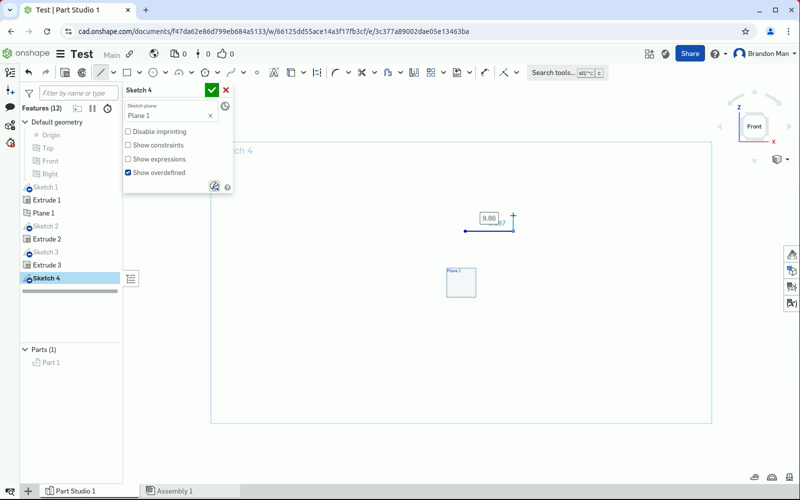
key_up(shift)
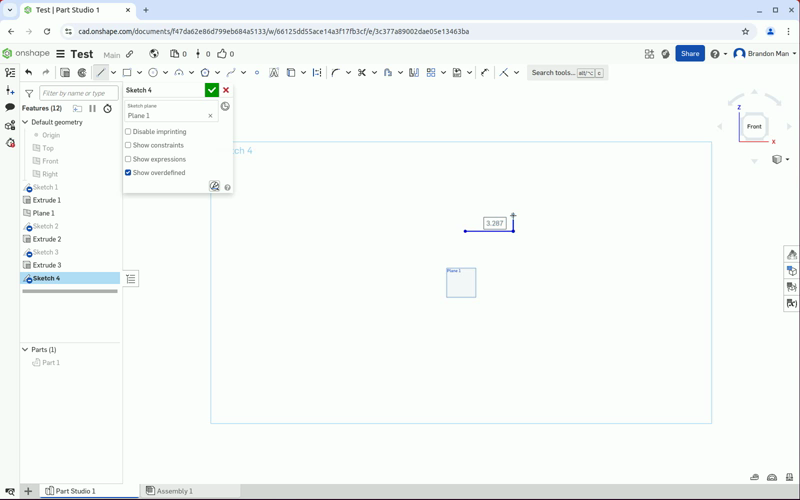
key_down(shift)
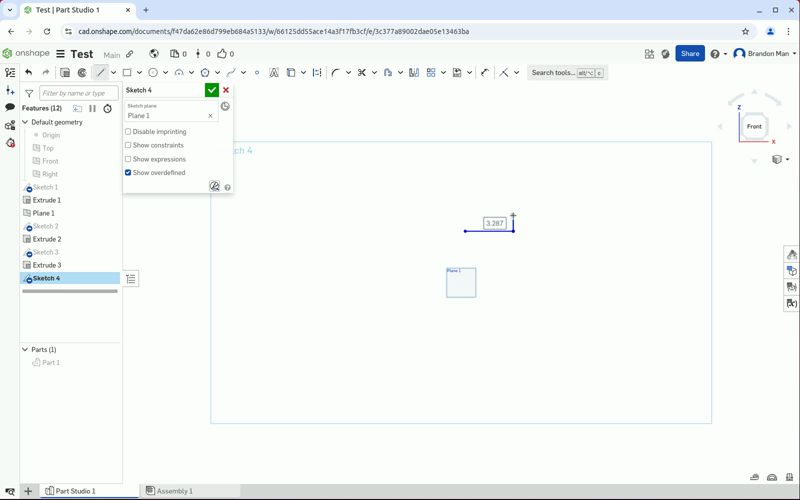
mouse_move(543, 215)
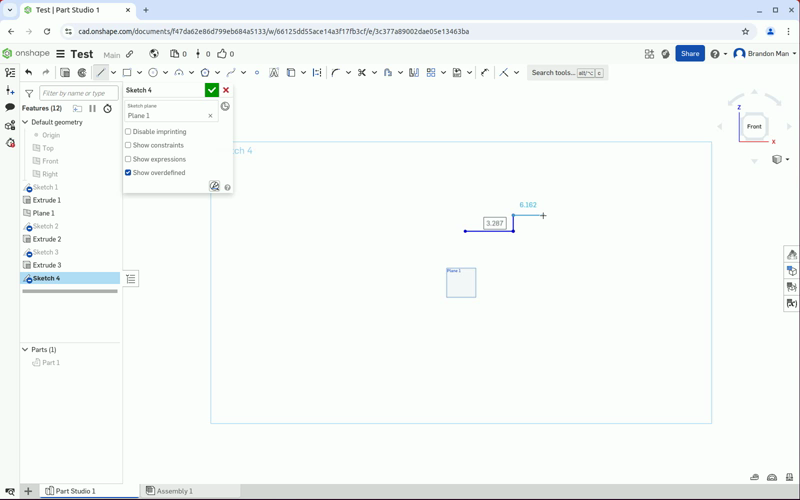
mouse_move(465, 215)
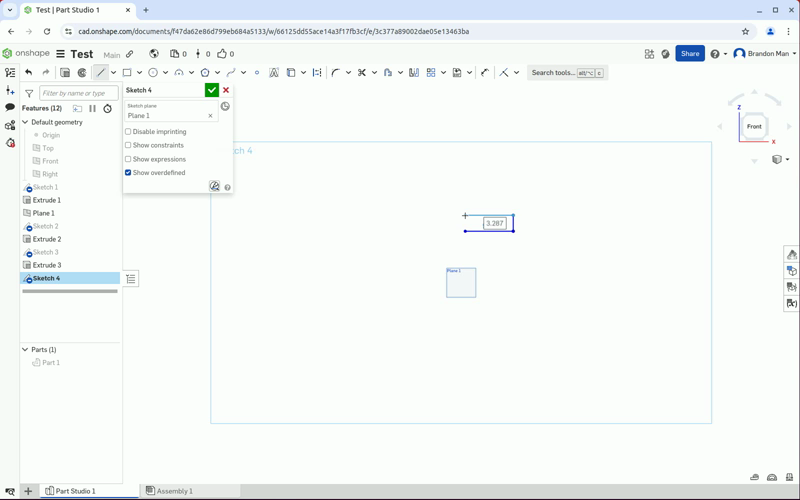
click(465, 215)
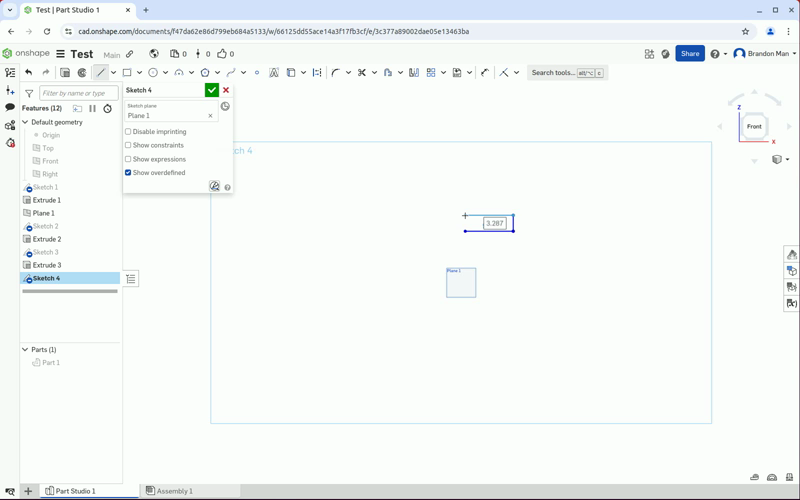
key_up(shift)
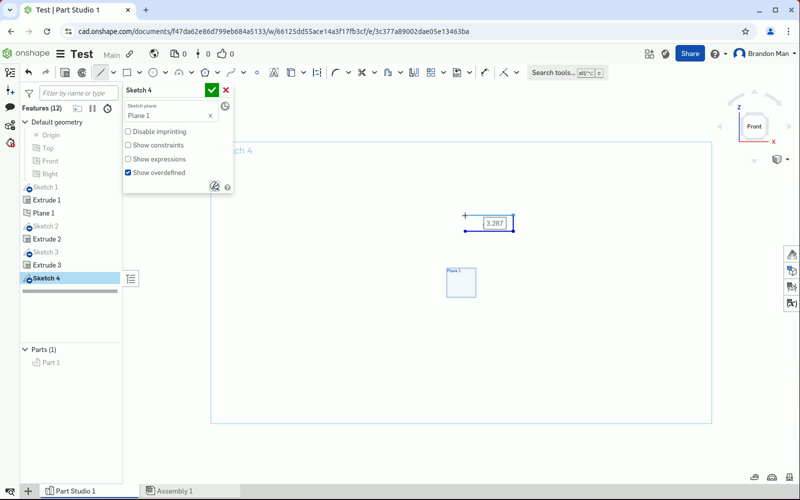
mouse_move(495, 215)
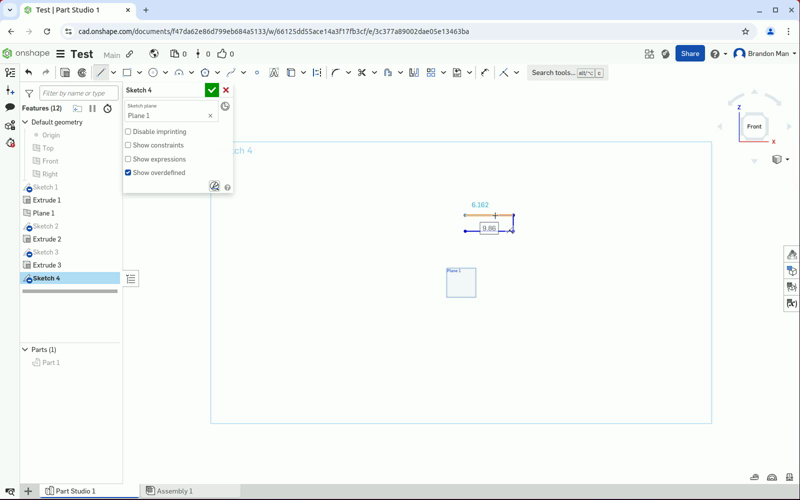
key_down(shift)
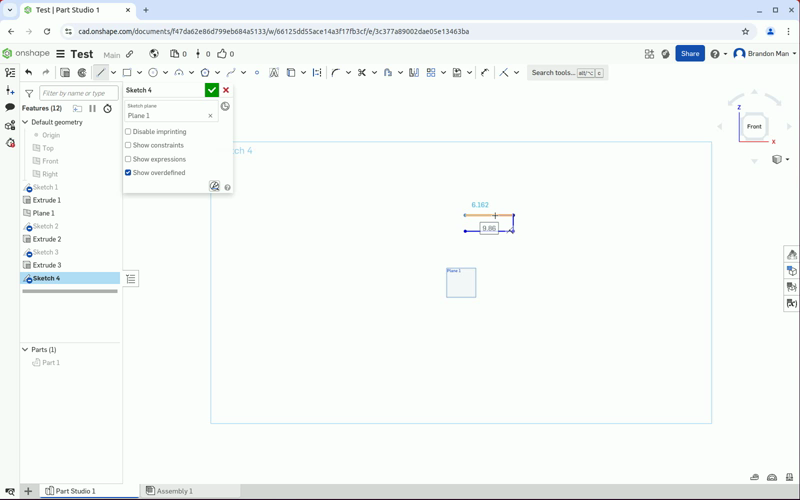
mouse_move(465, 231)
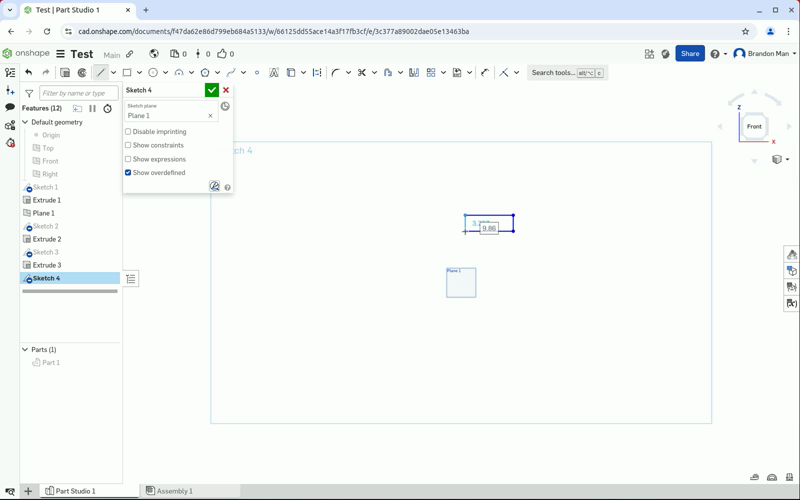
key_up(shift)
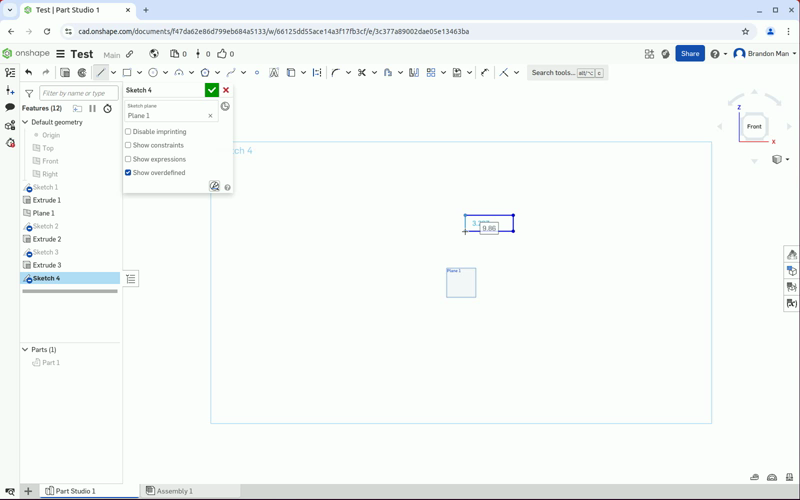
click(465, 231)
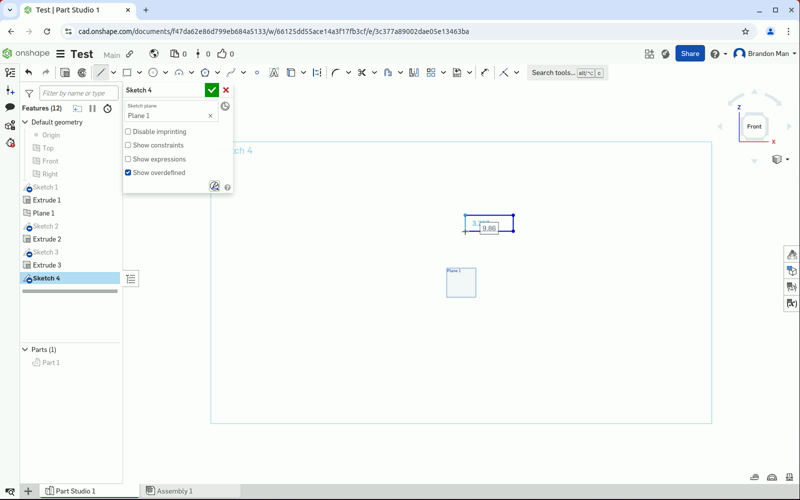
key(esc)
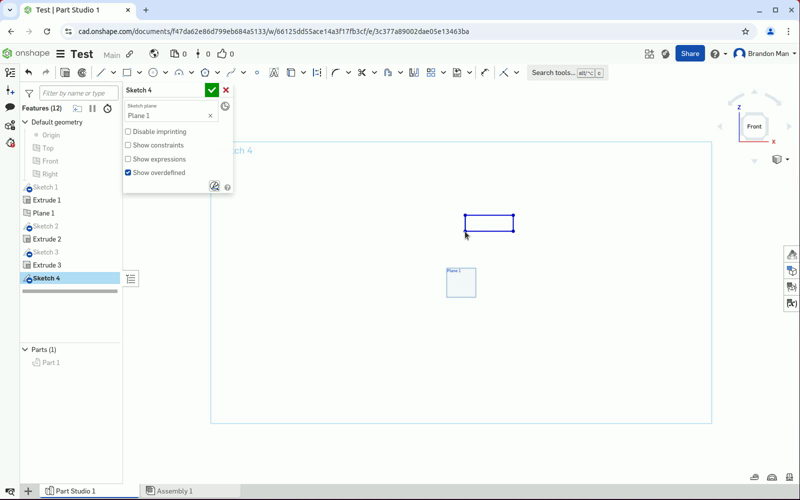
mouse_move(479, 216)
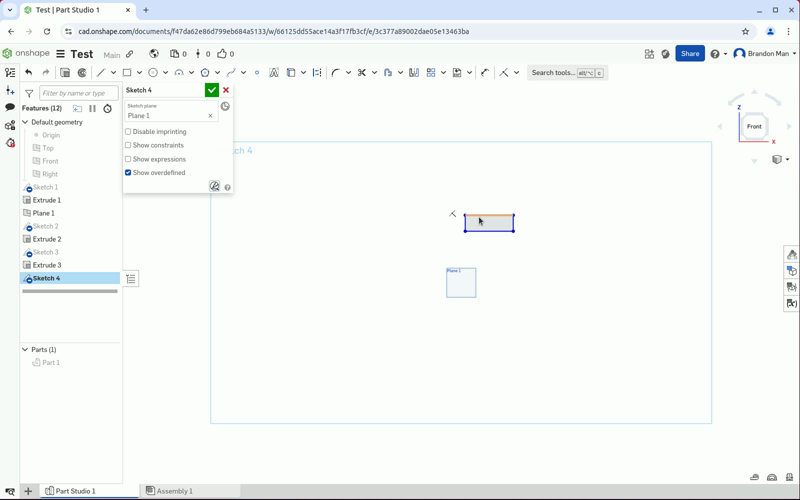
scroll(6)
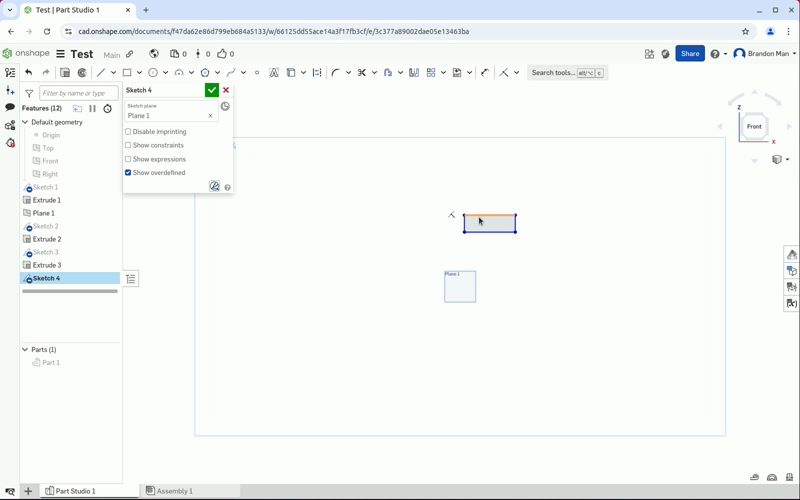
scroll(6)
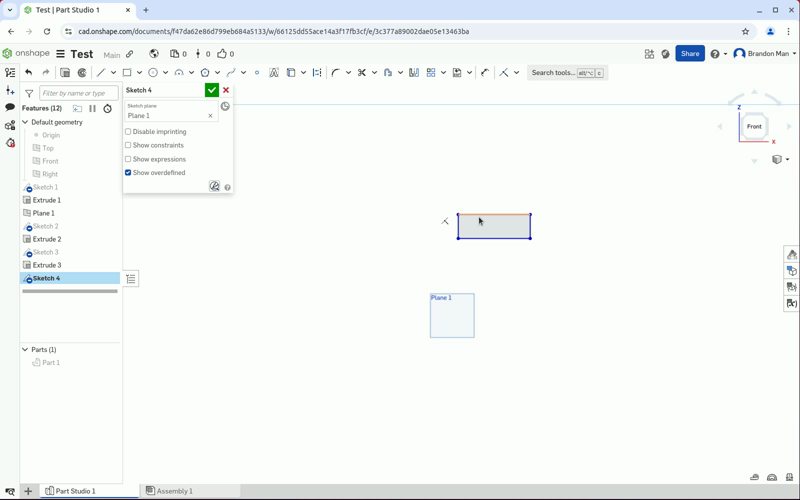
scroll(6)
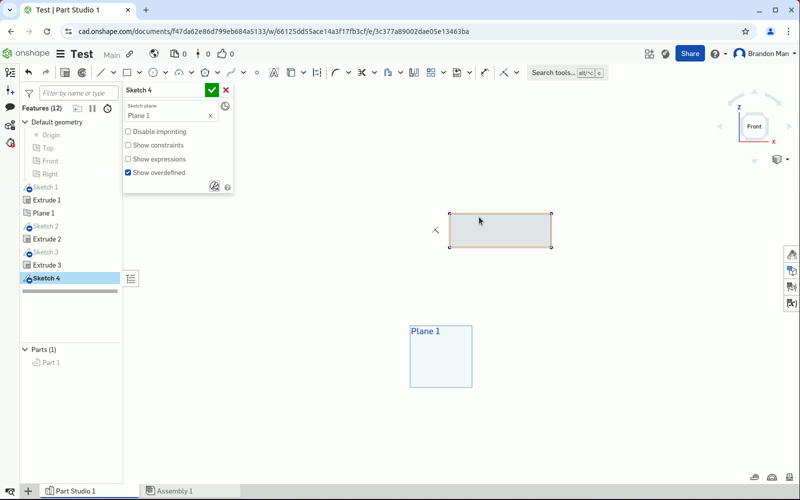
scroll(6)
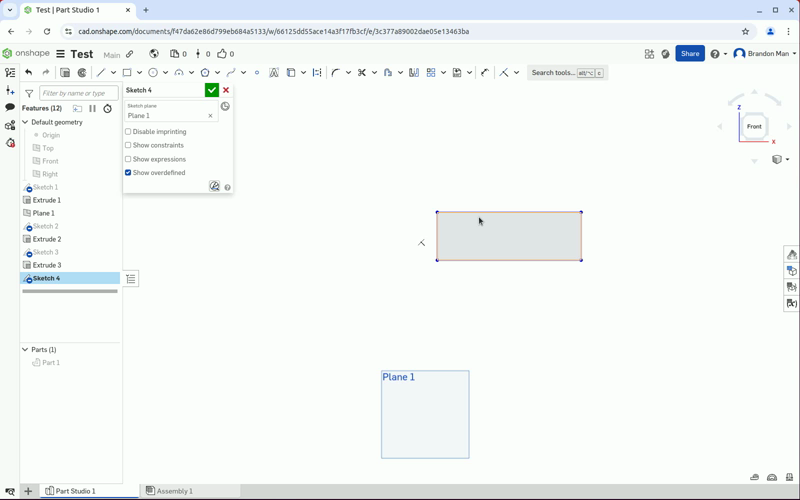
scroll(6)
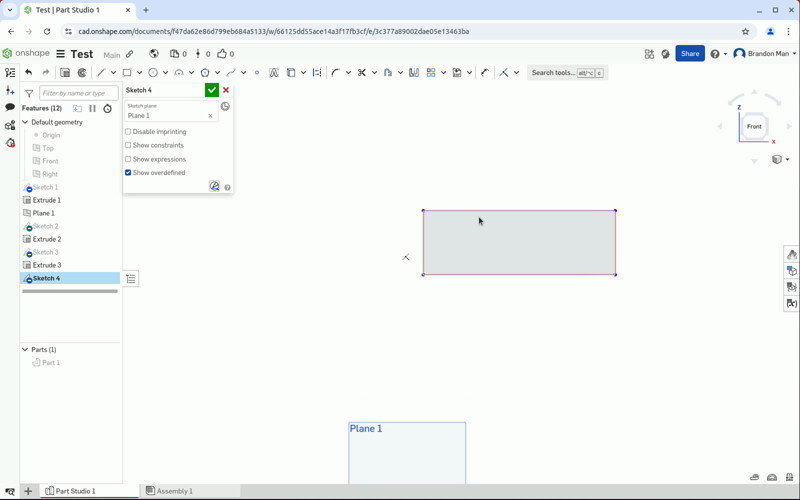
scroll(6)
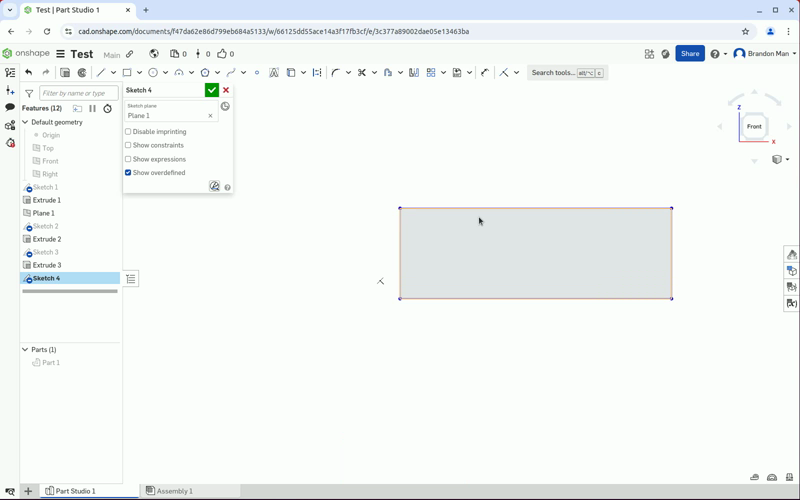
scroll(6)
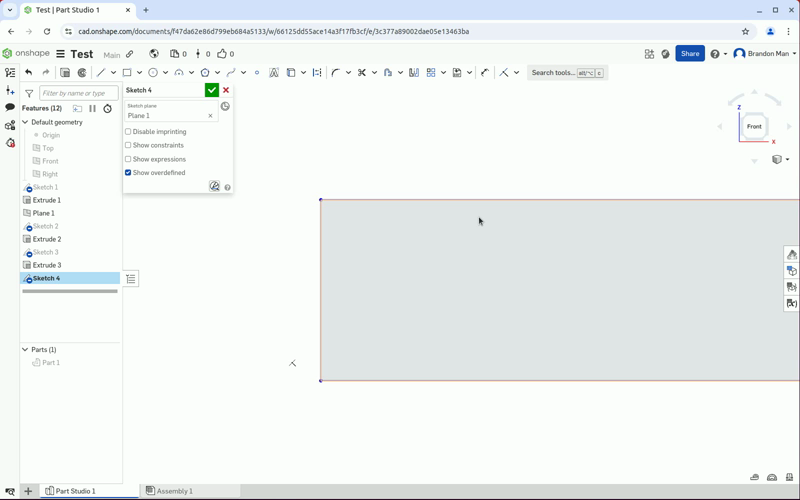
click(479, 216)
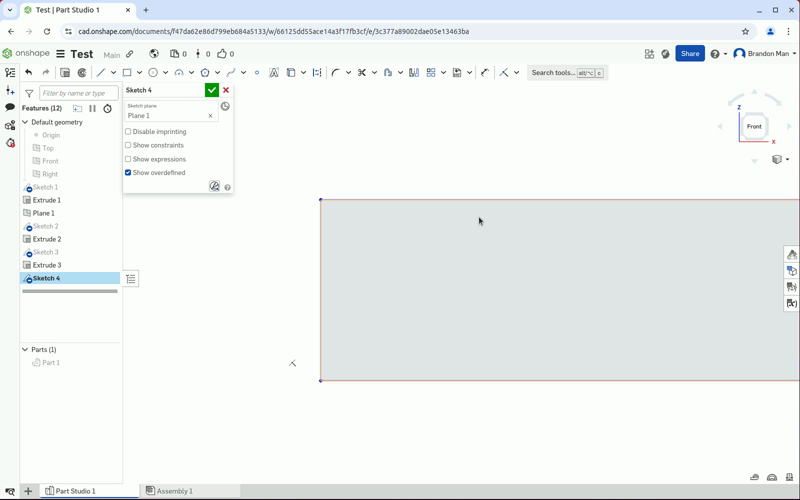
scroll(-6)
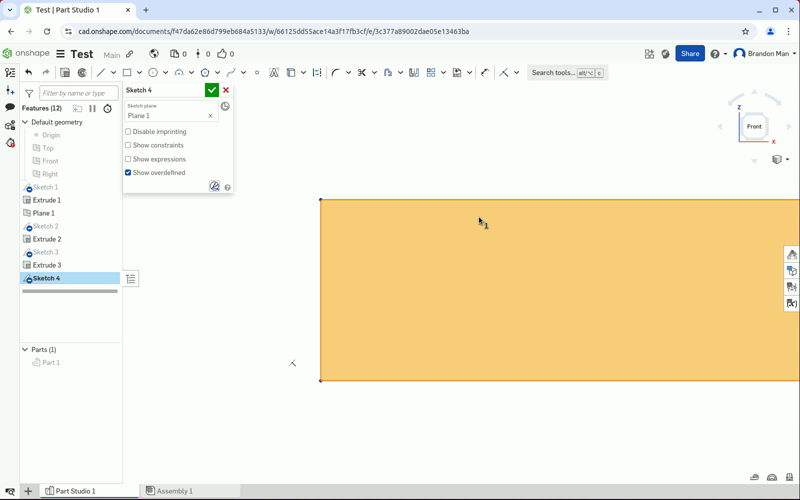
scroll(-6)
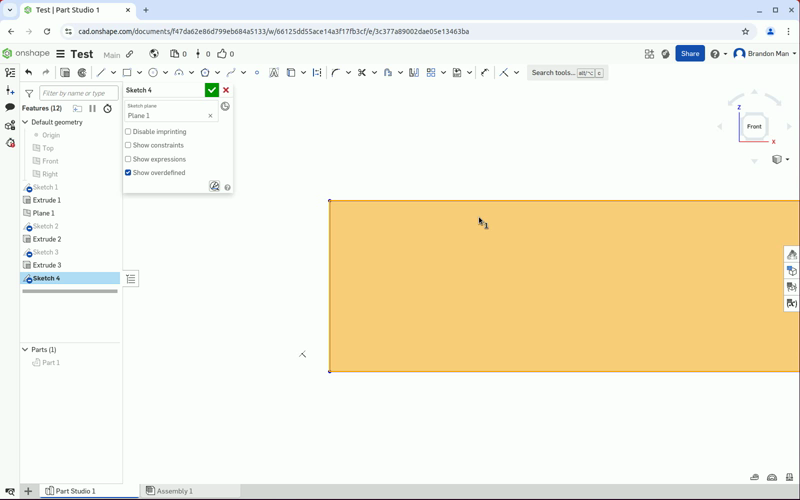
scroll(-6)
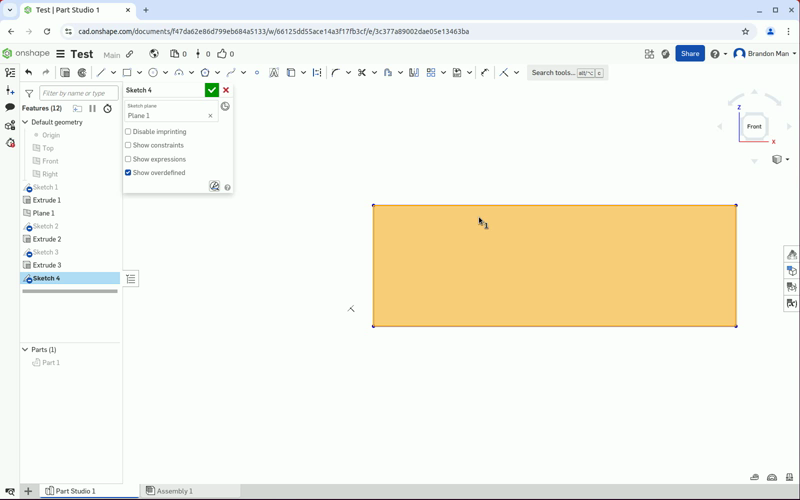
scroll(-6)
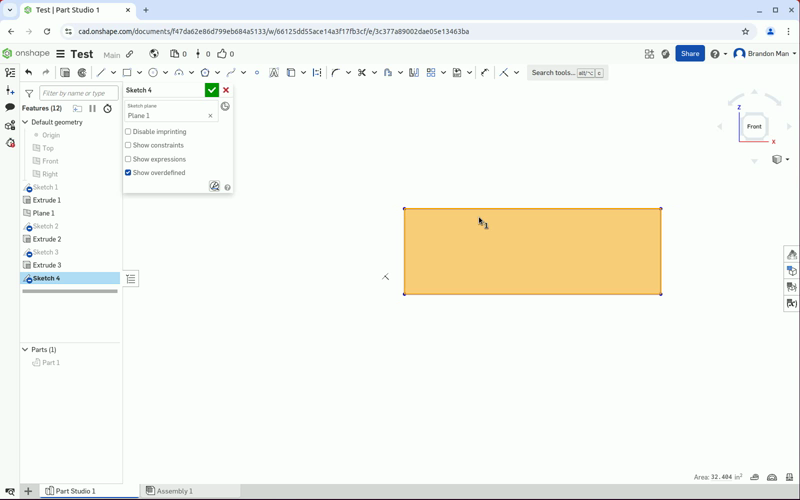
scroll(-6)
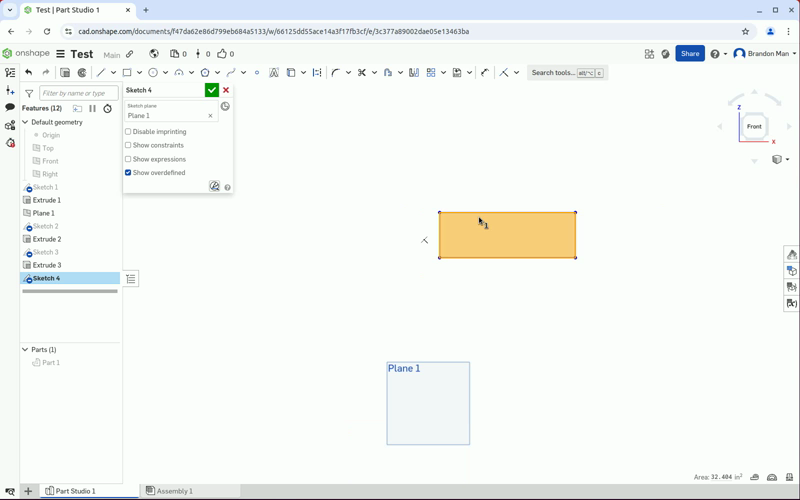
scroll(-6)
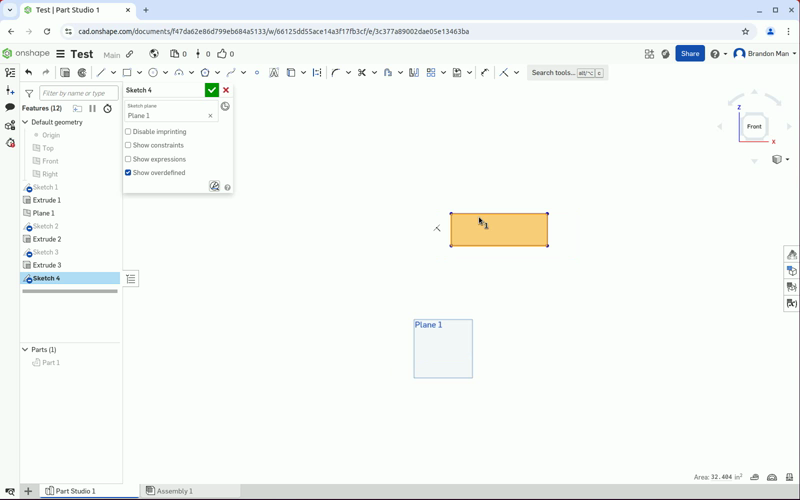
scroll(-6)
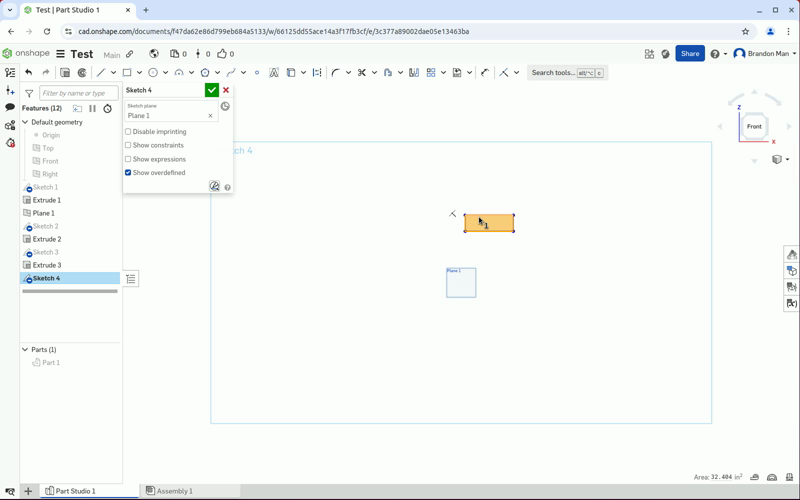
mouse_move(73, 352)
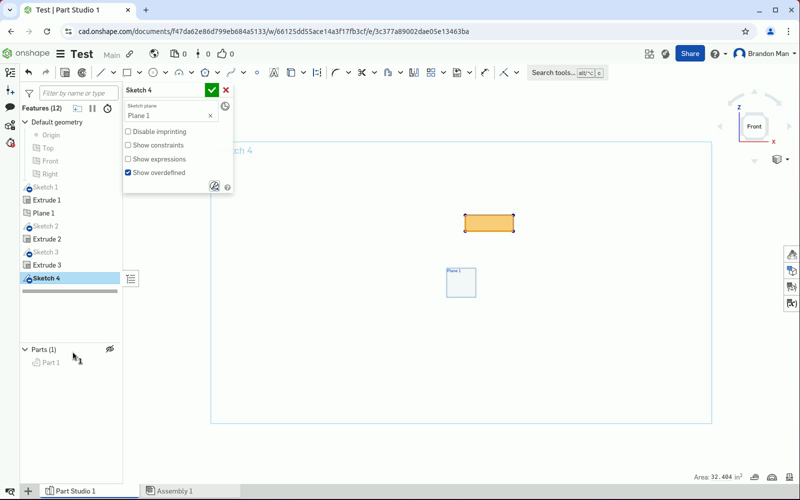
key(shift+y)
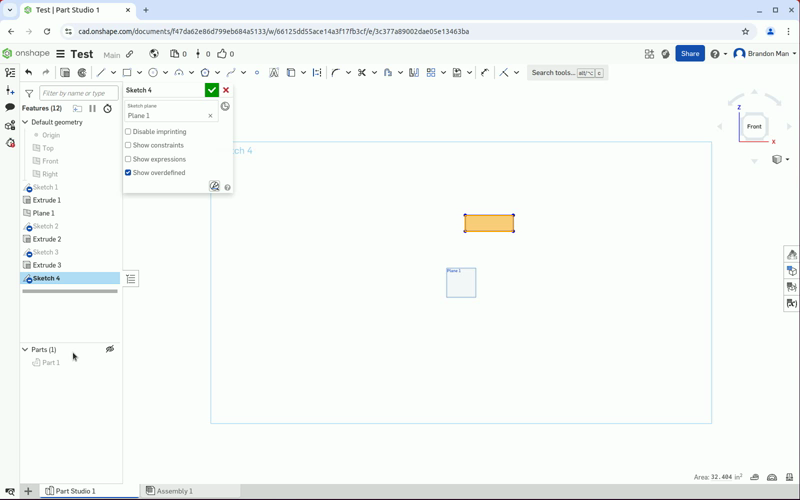
key(shift+e)
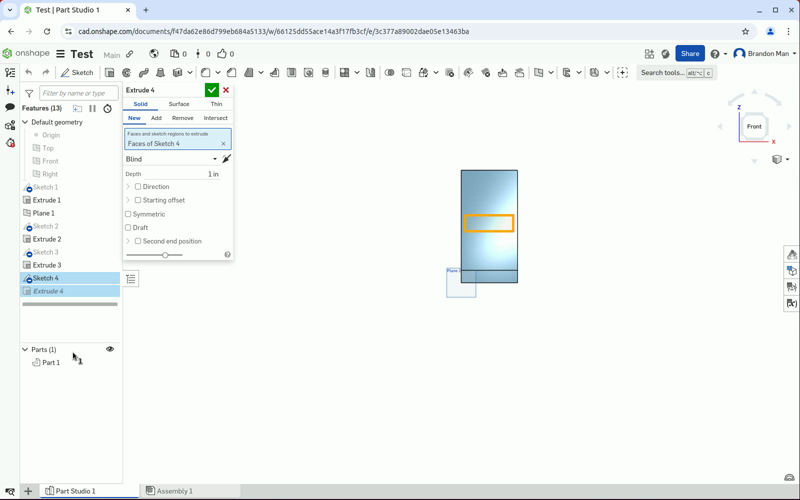
mouse_move(143, 106)
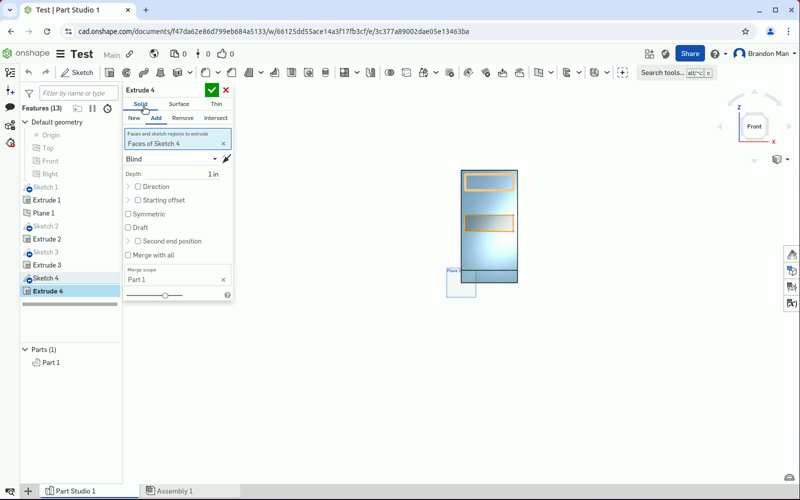
click(143, 106)
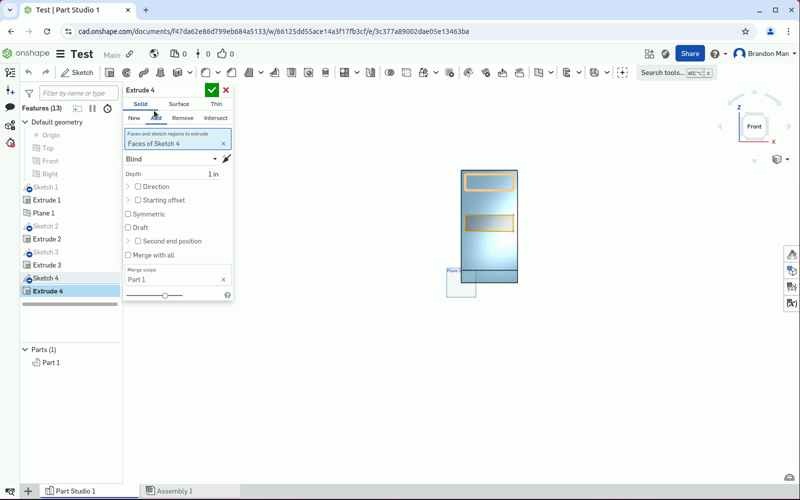
mouse_move(186, 120)
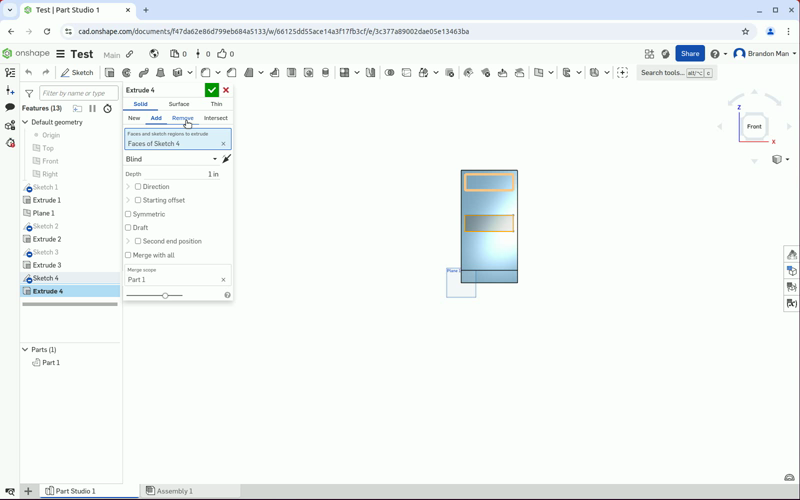
click(186, 120)
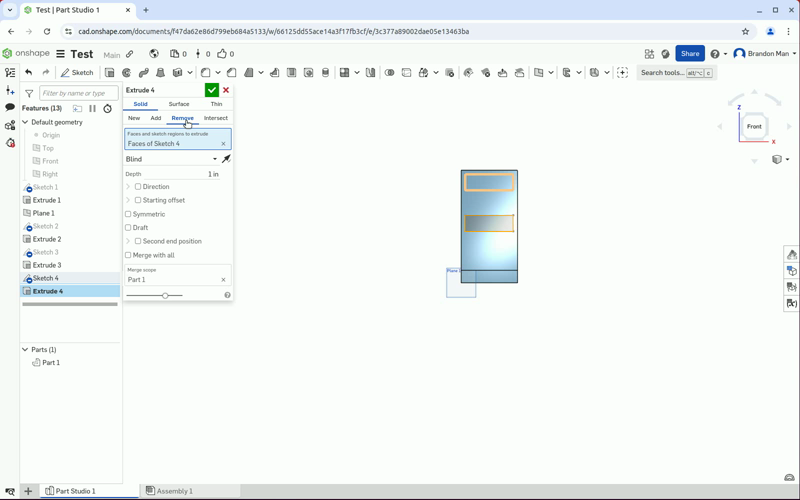
key(tab, 4)
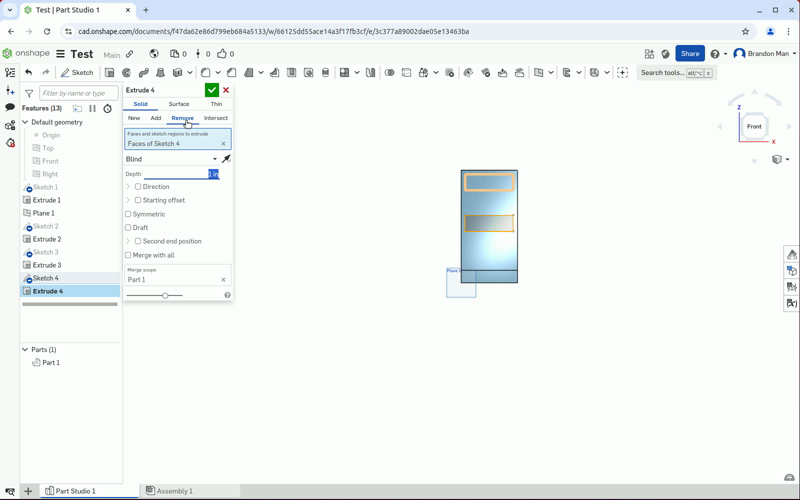
text(15.165)
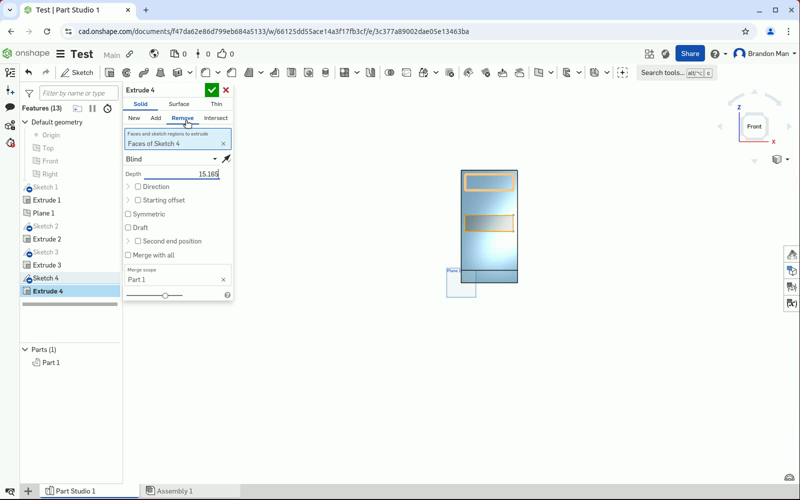
key(tab, 6)
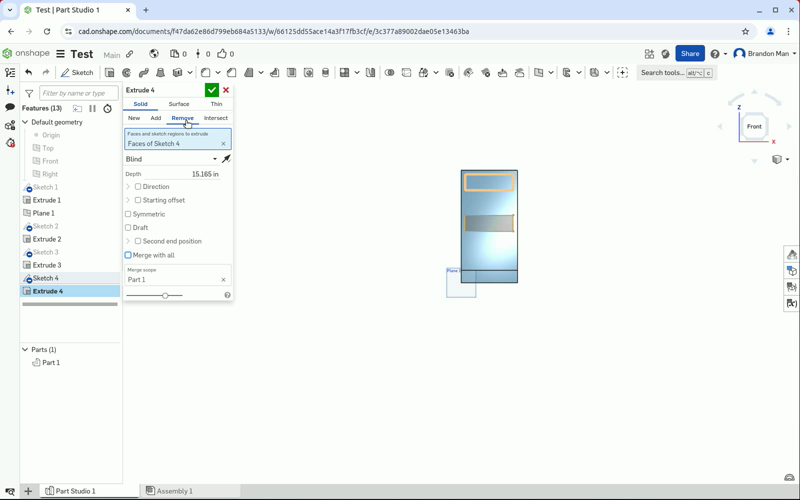
key(space)
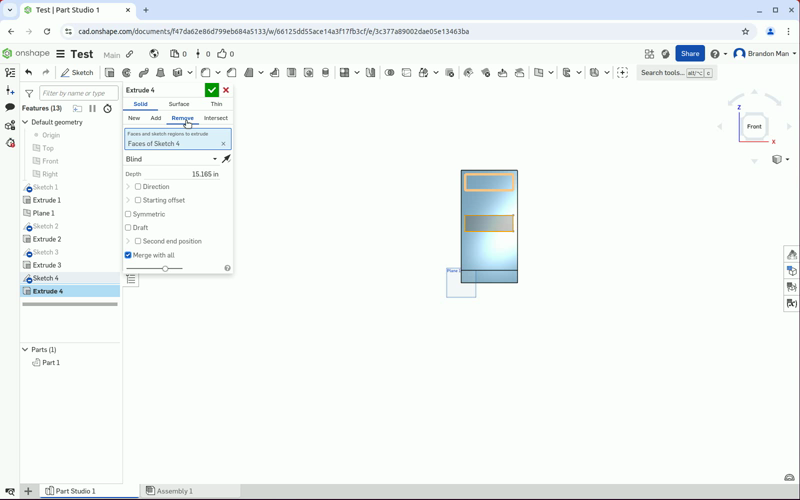
key(enter)
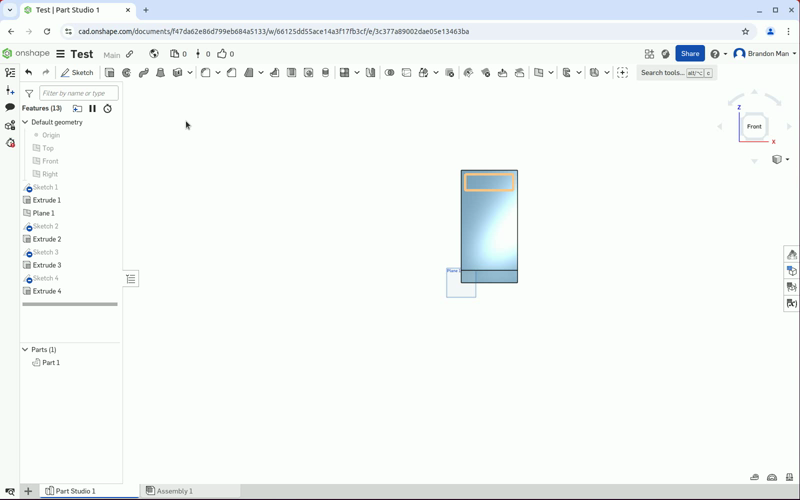
key(shift+h)
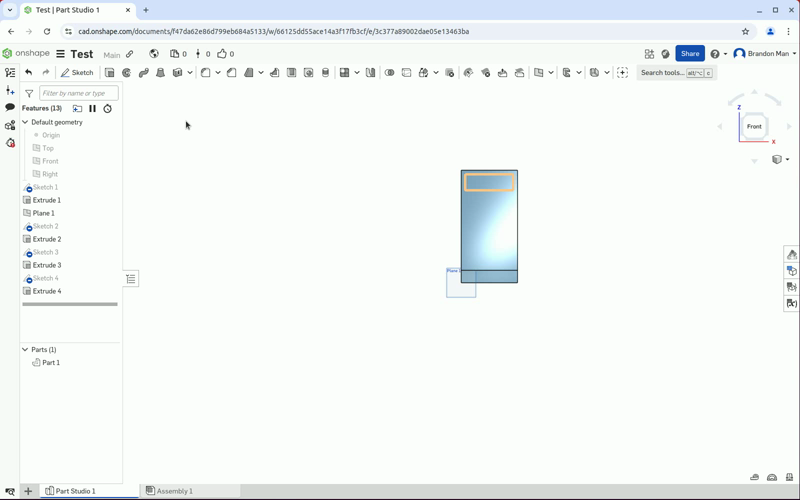
key(shift+h)
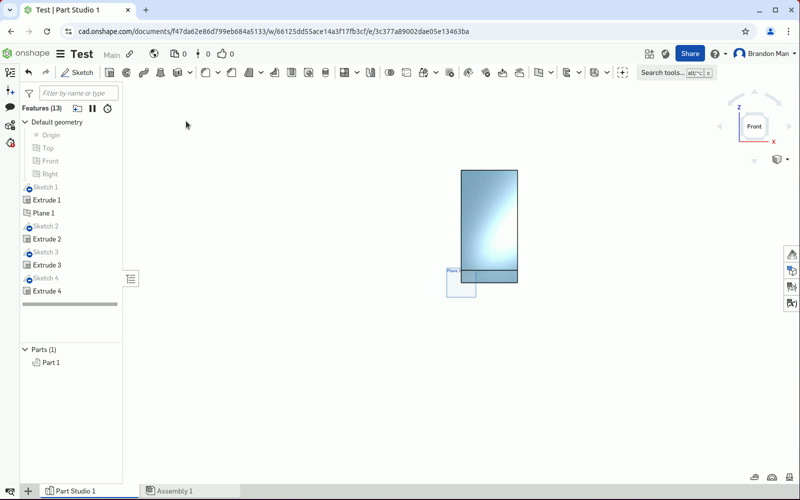
mouse_move(73, 189)
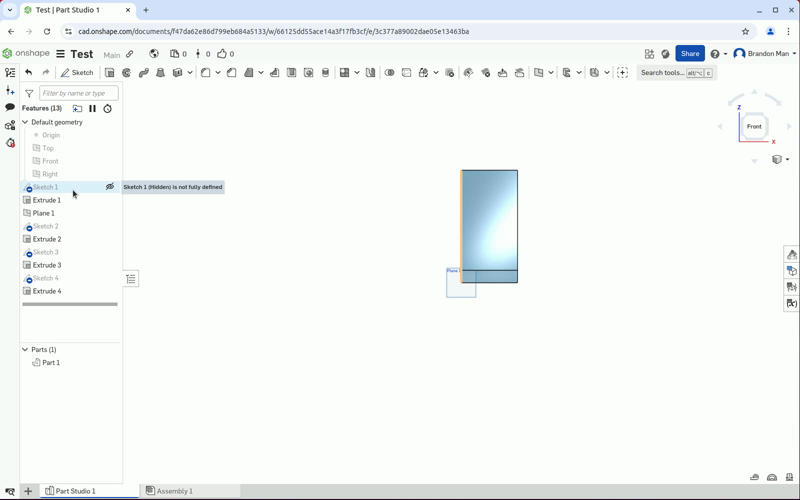
click(73, 189)
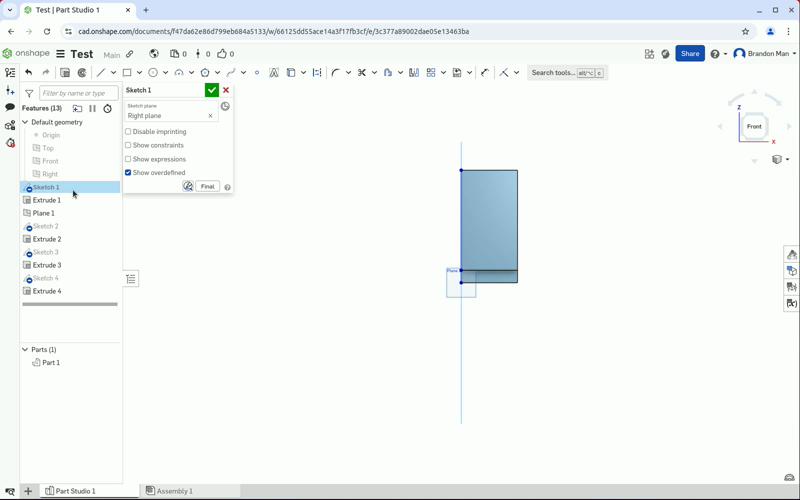
mouse_move(229, 92)
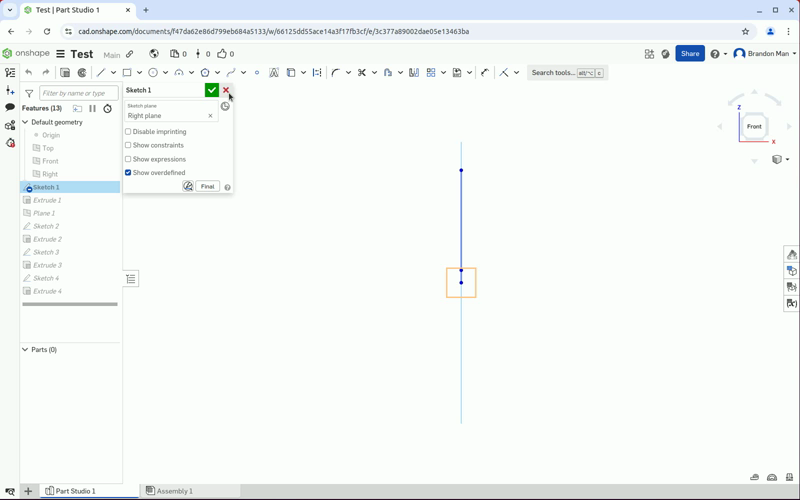
click(229, 92)
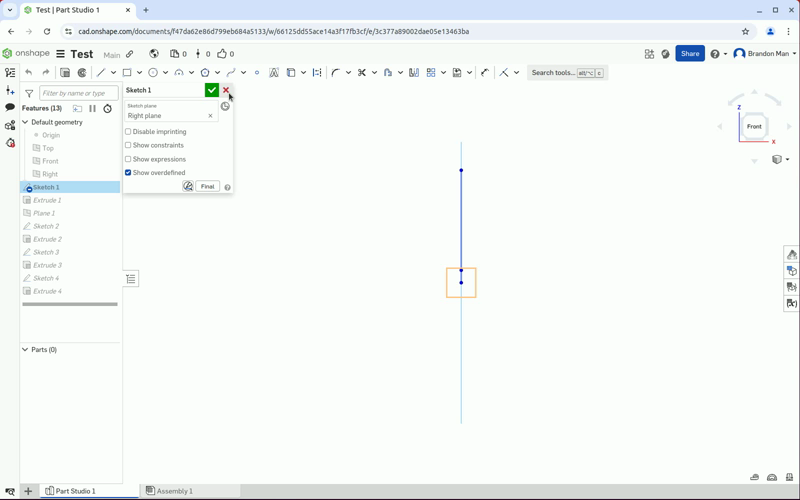
key(shift+s)
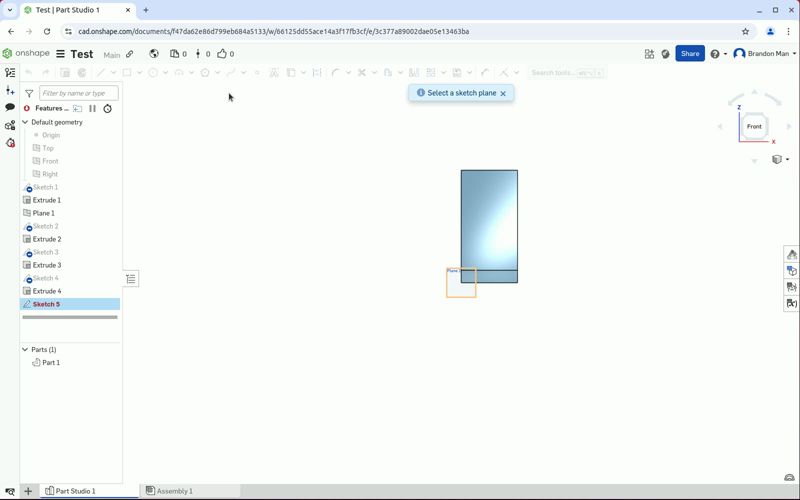
mouse_move(73, 215)
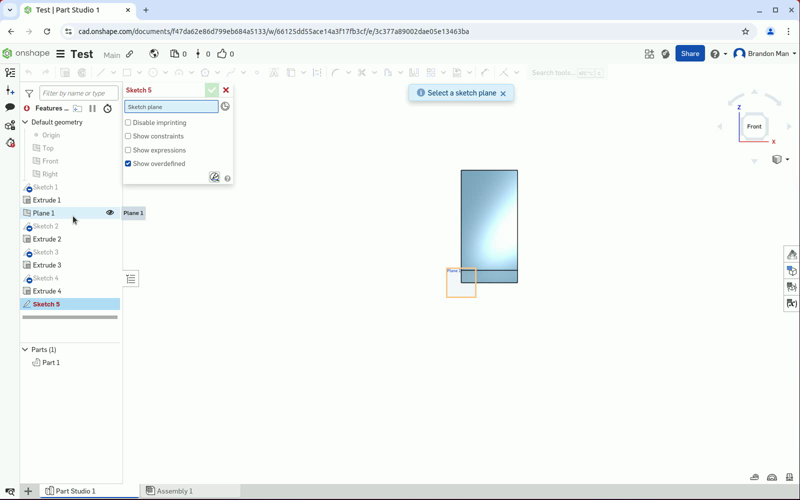
click(73, 215)
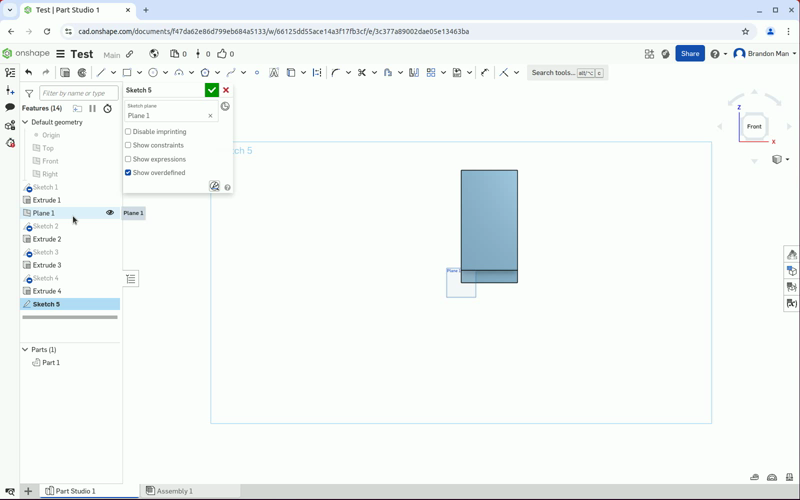
mouse_move(73, 352)
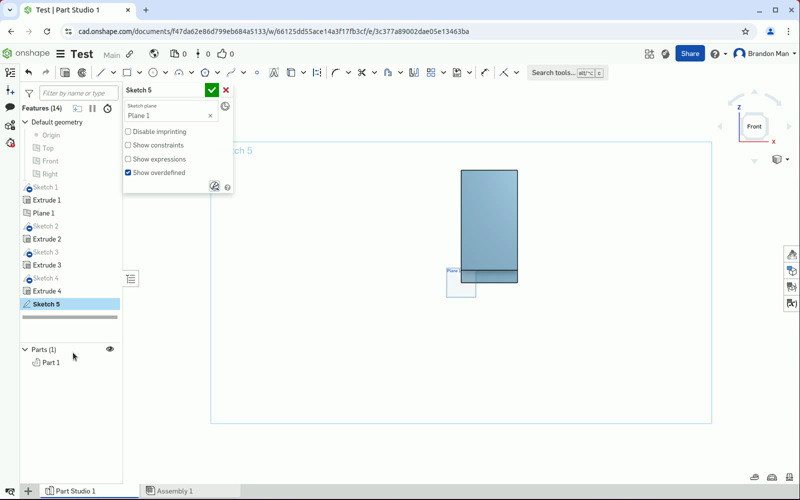
key(y)
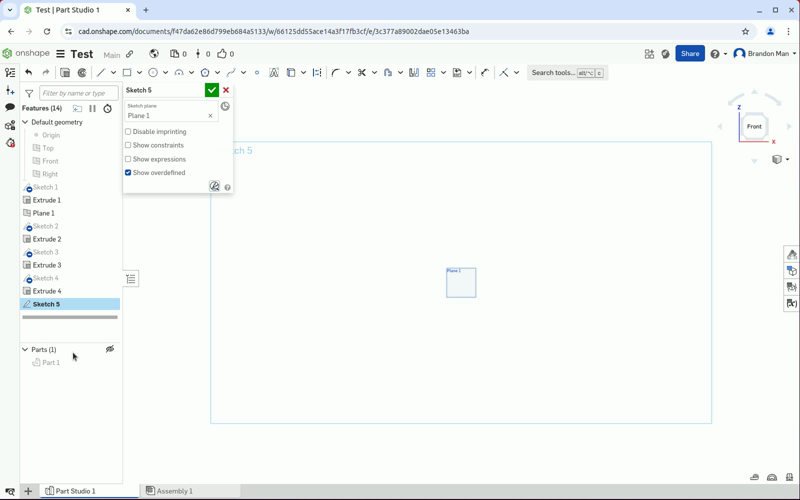
key(l)
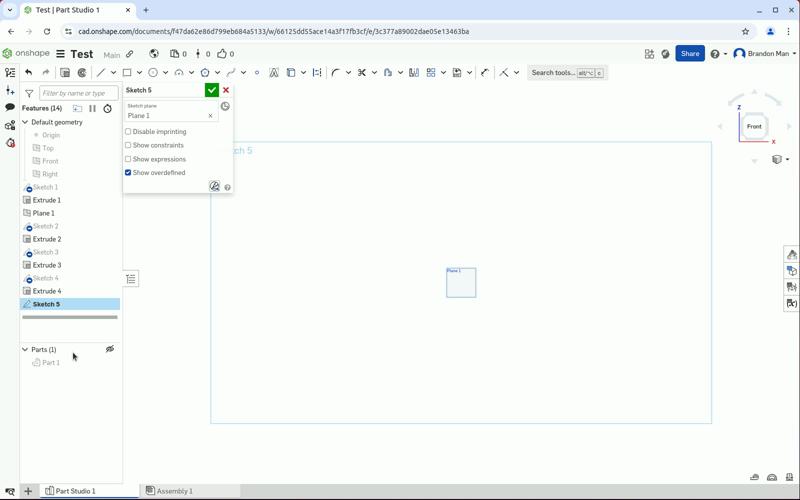
key_down(shift)
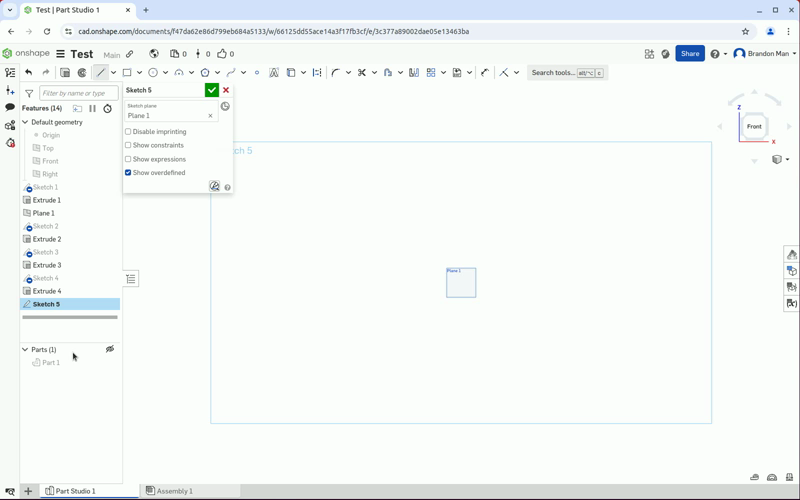
mouse_move(465, 265)
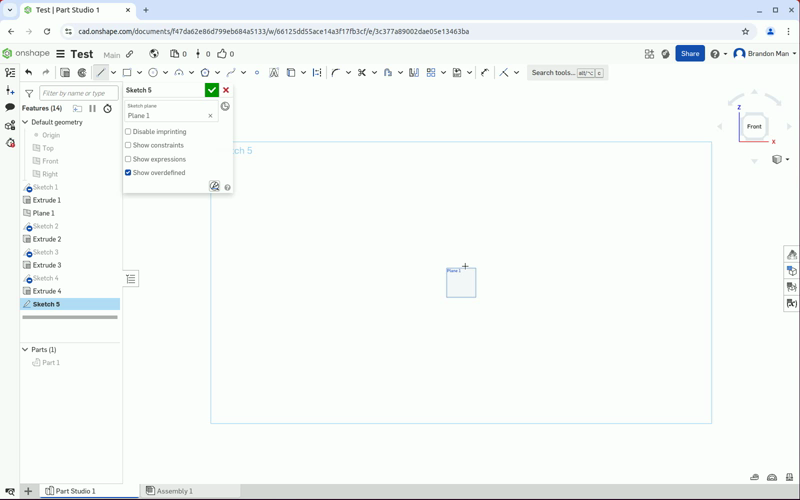
click(465, 265)
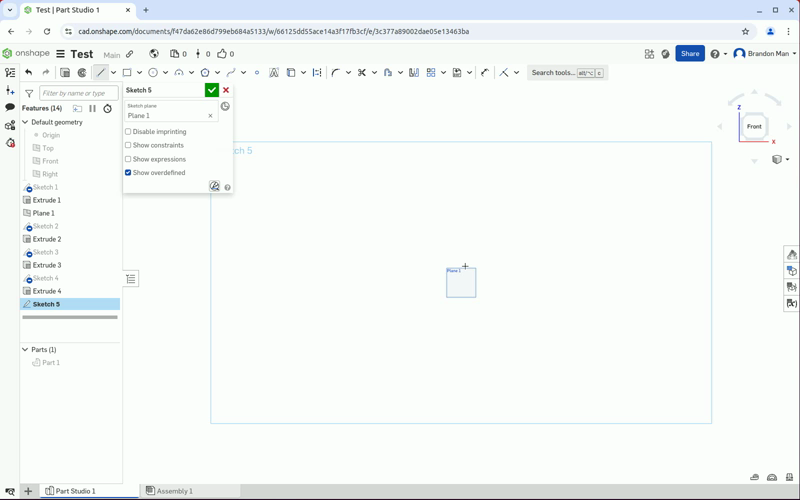
key_up(shift)
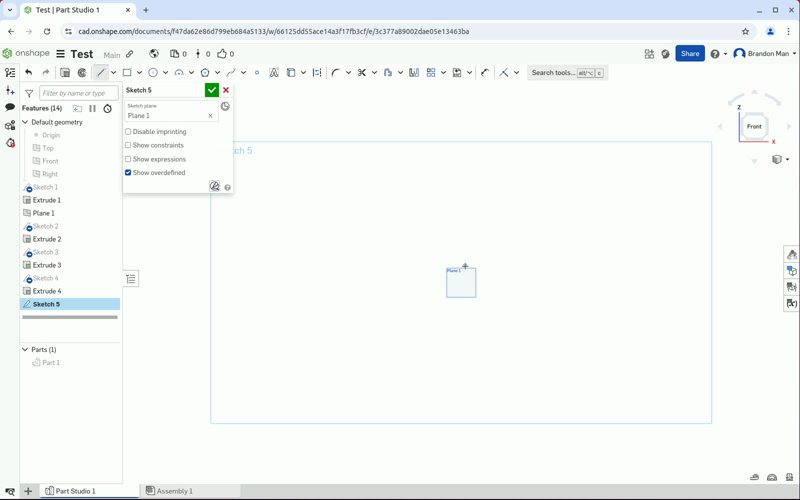
key_down(shift)
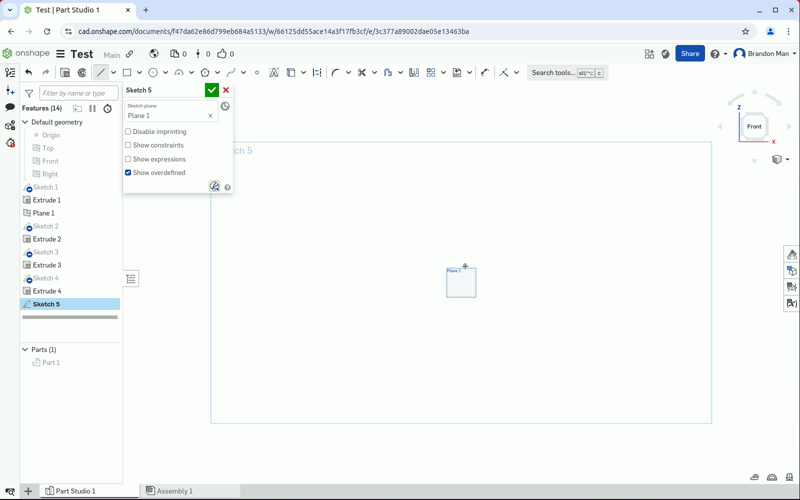
mouse_move(495, 265)
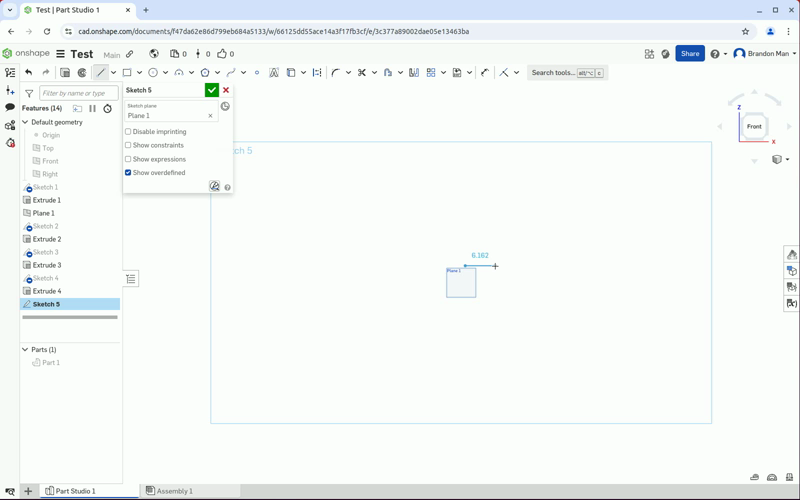
mouse_move(513, 265)
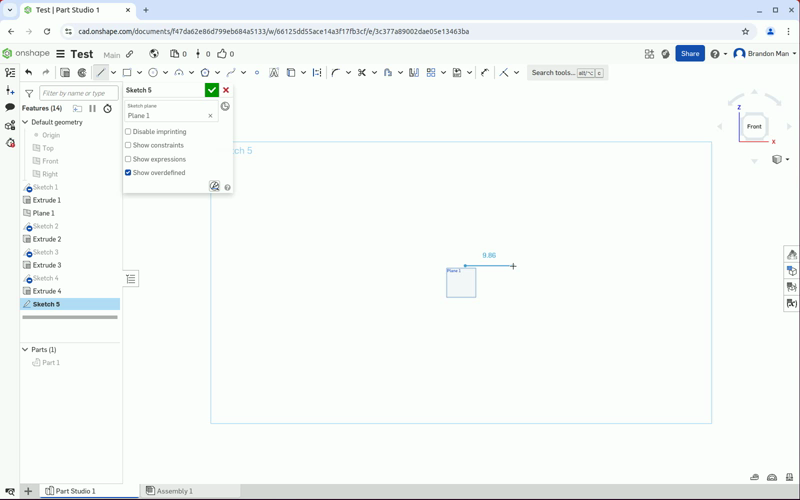
click(513, 265)
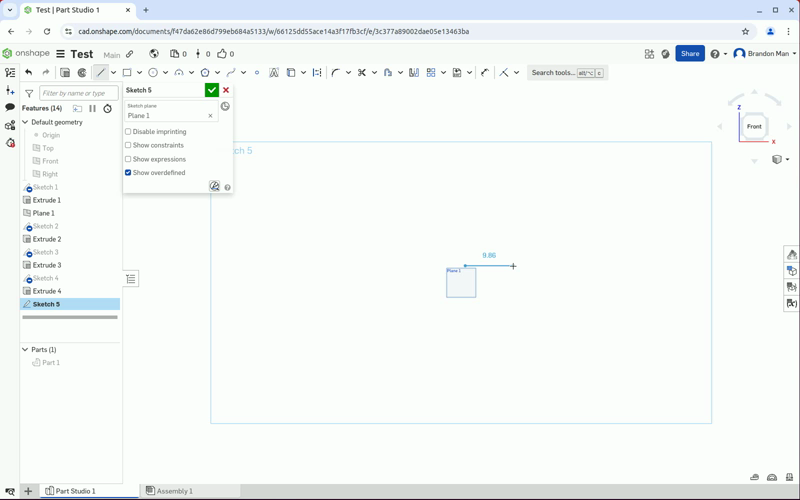
key_up(shift)
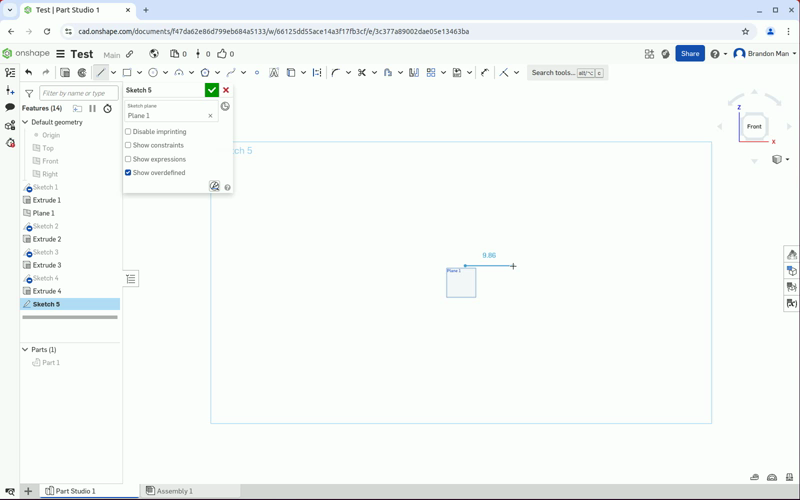
key_down(shift)
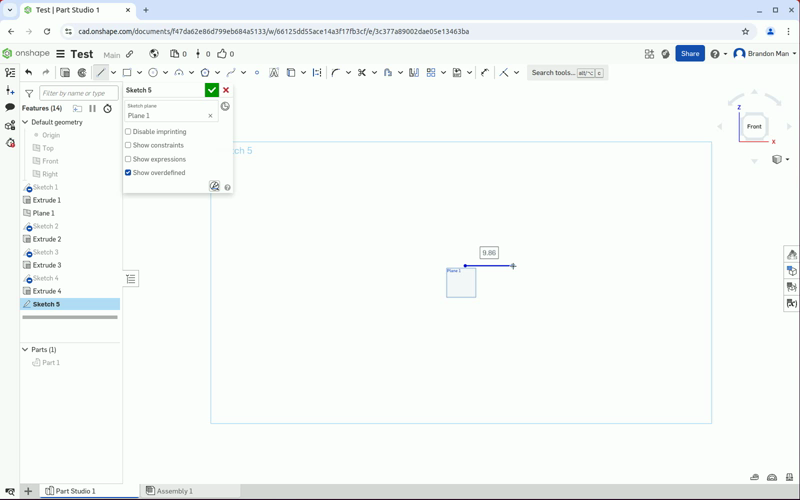
mouse_move(543, 265)
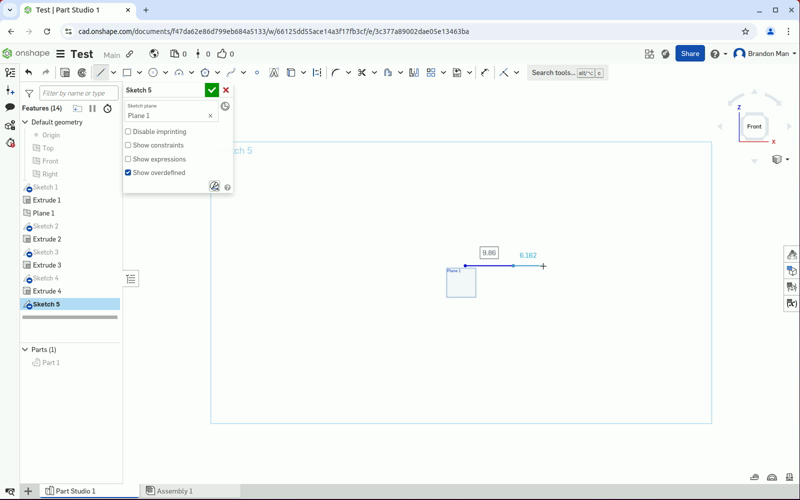
mouse_move(513, 235)
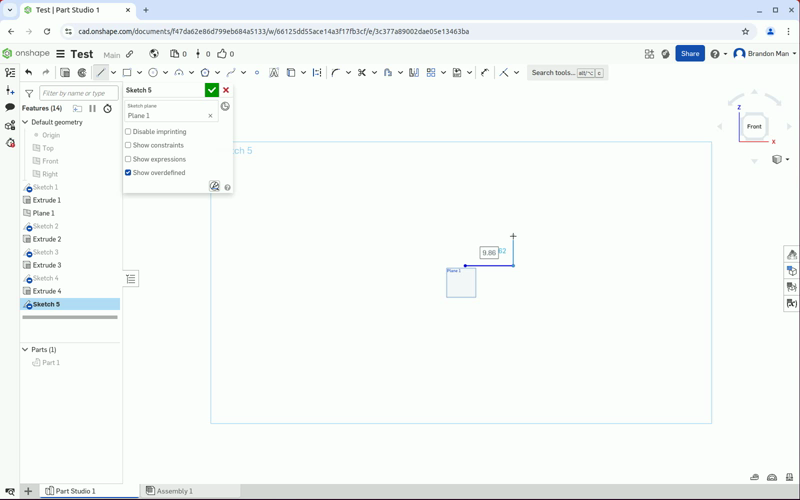
click(513, 235)
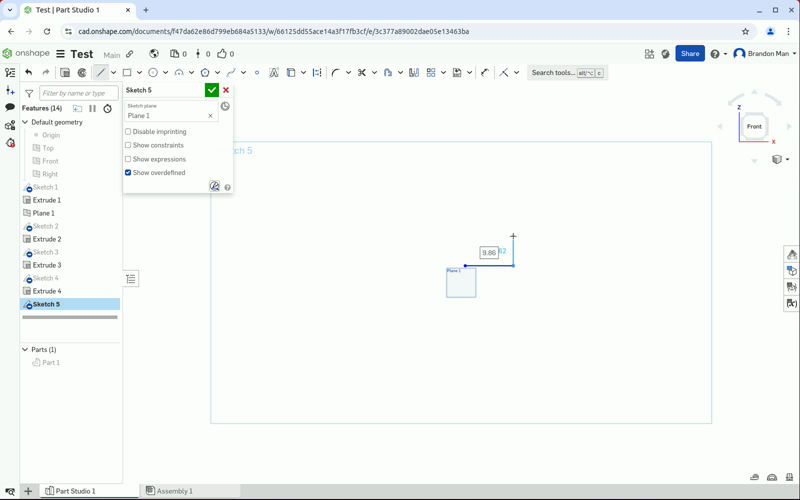
key_up(shift)
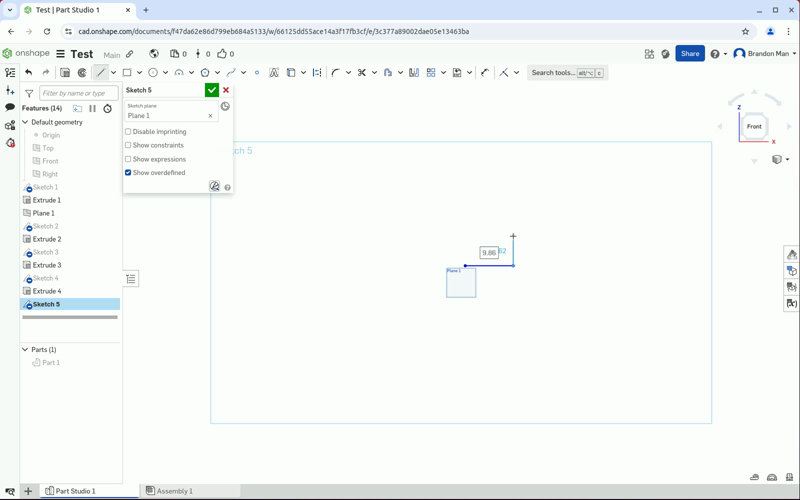
key_down(shift)
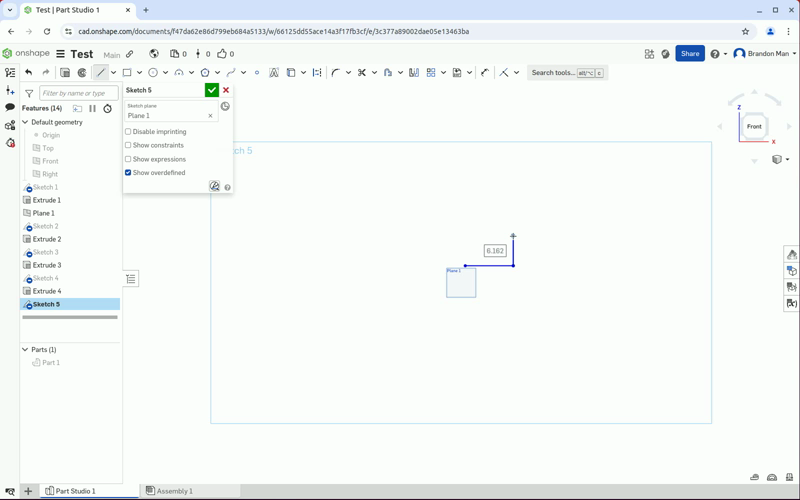
mouse_move(543, 235)
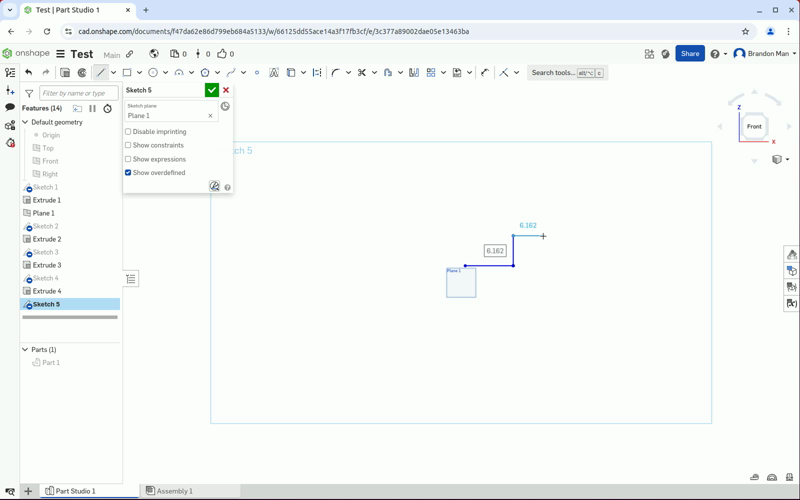
mouse_move(465, 235)
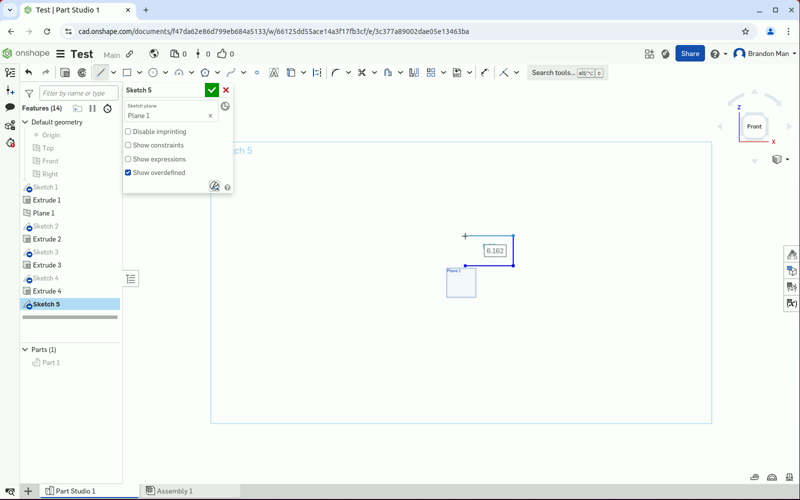
click(465, 235)
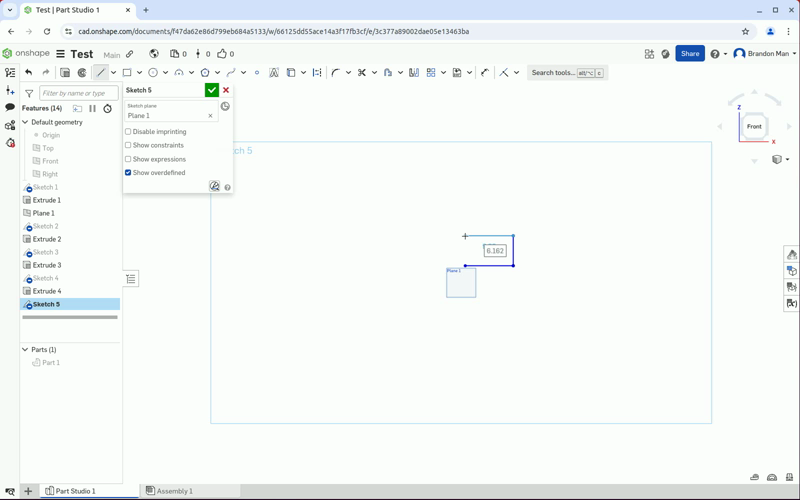
key_up(shift)
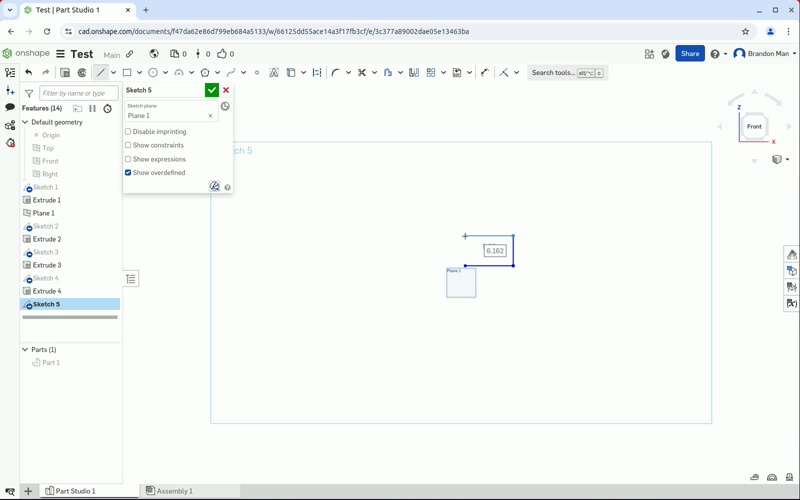
mouse_move(495, 235)
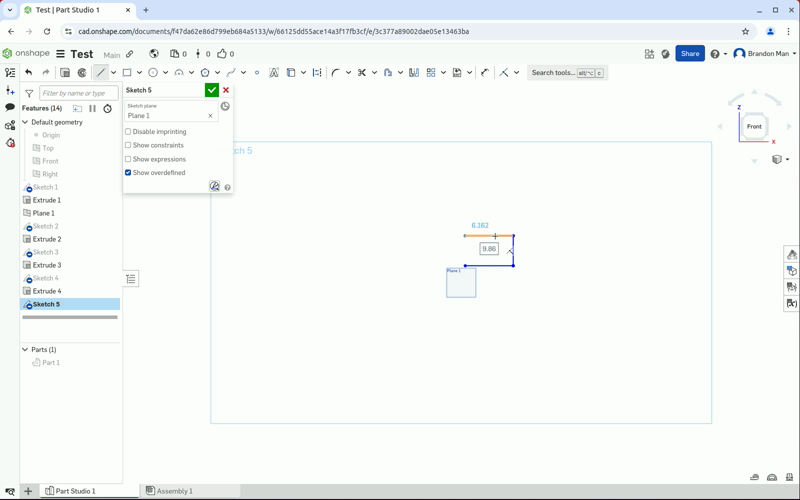
key_down(shift)
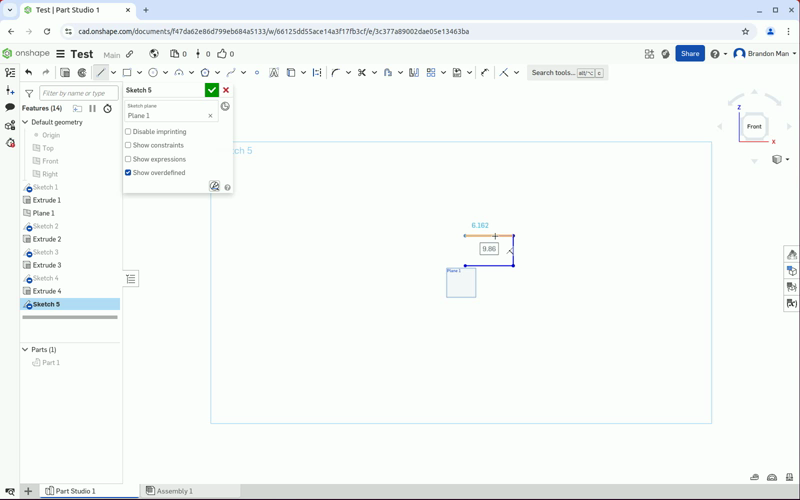
mouse_move(465, 265)
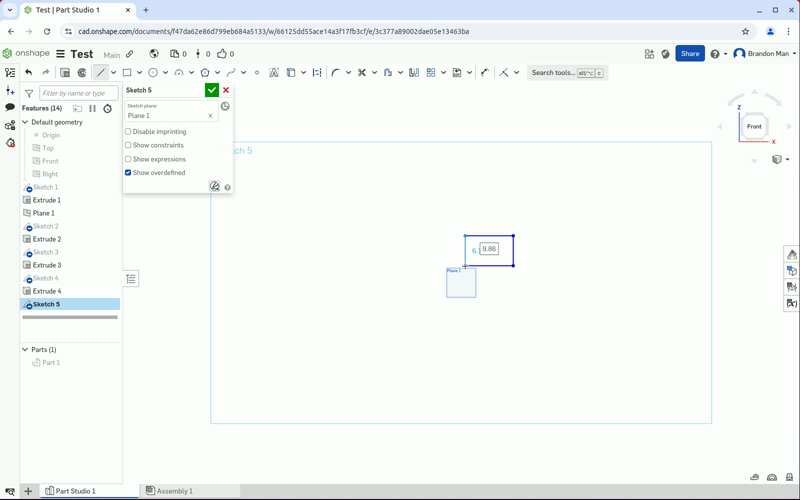
key_up(shift)
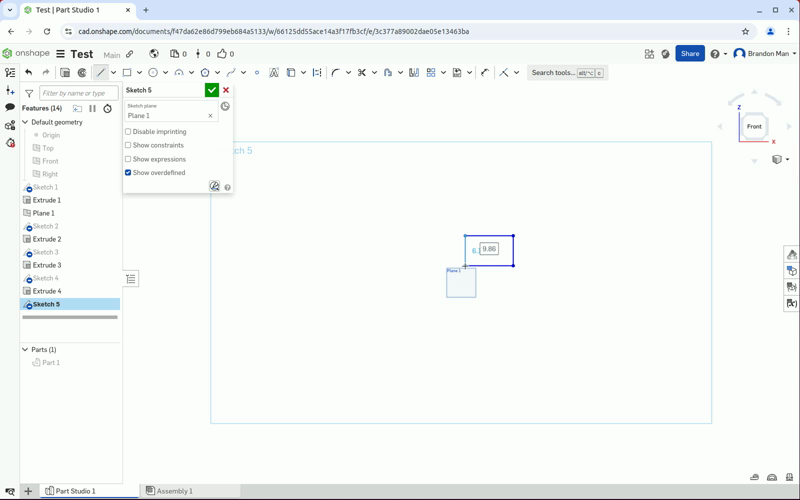
click(465, 265)
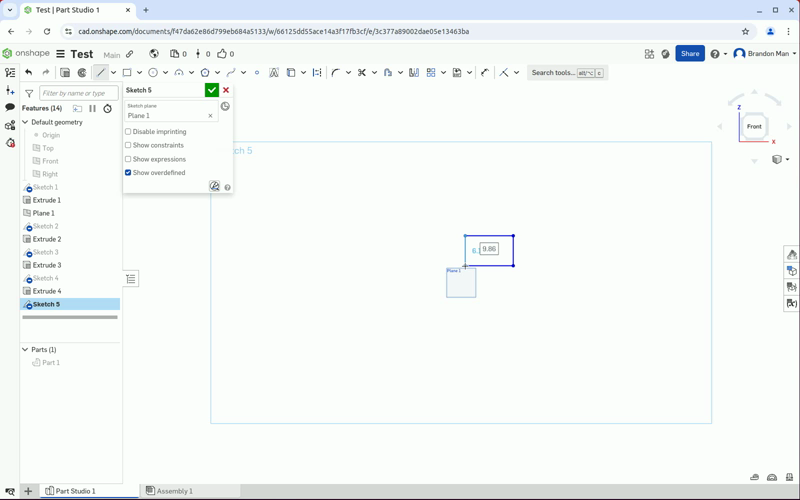
key(esc)
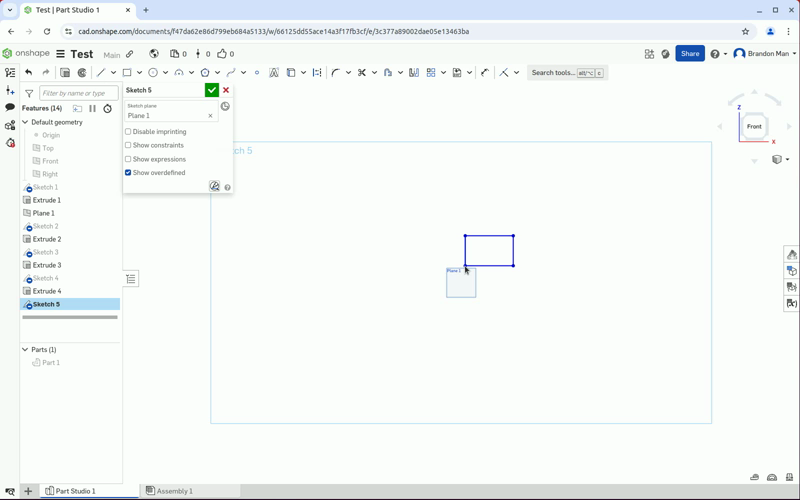
mouse_move(490, 261)
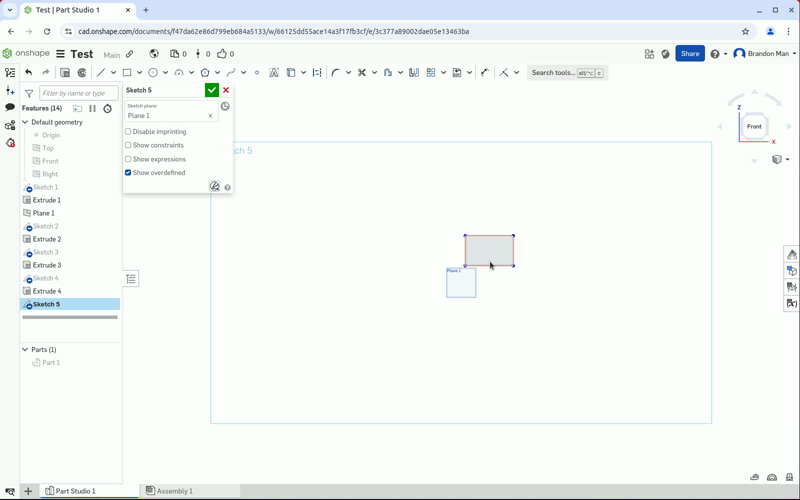
scroll(6)
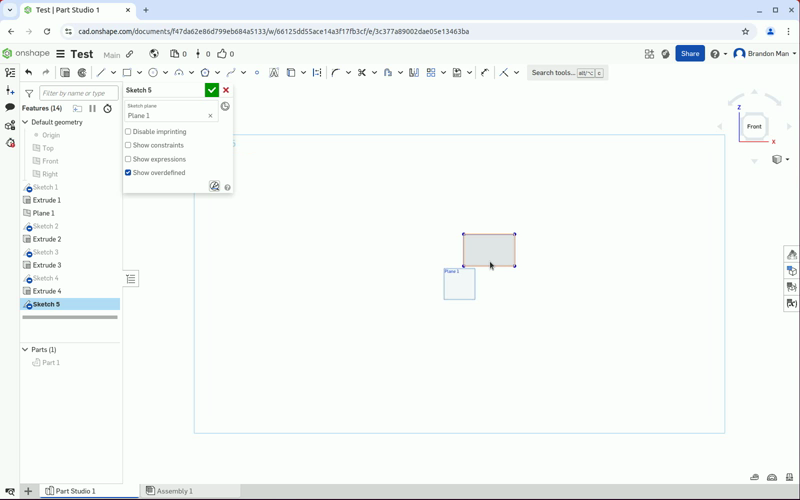
scroll(6)
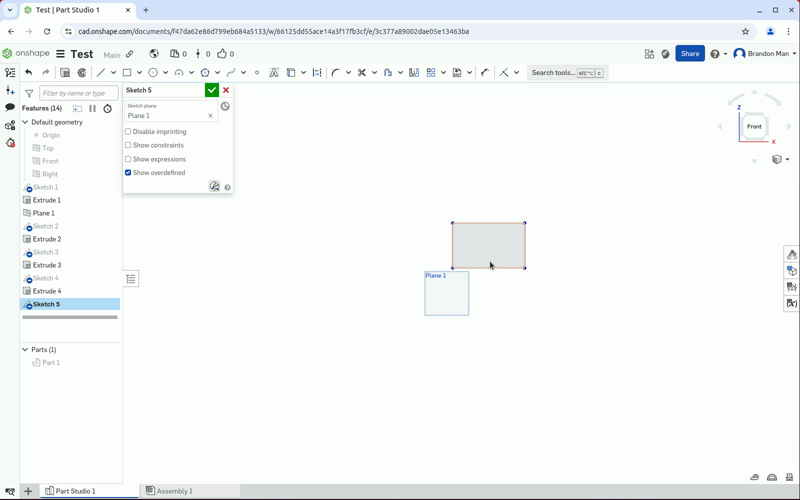
scroll(6)
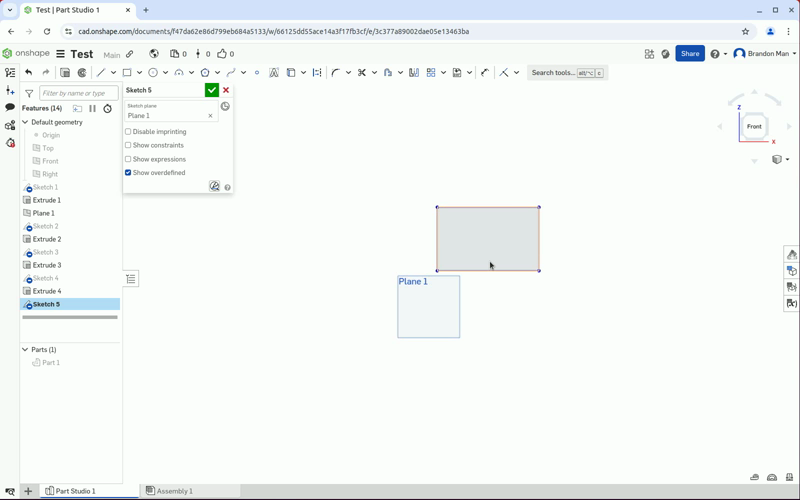
scroll(6)
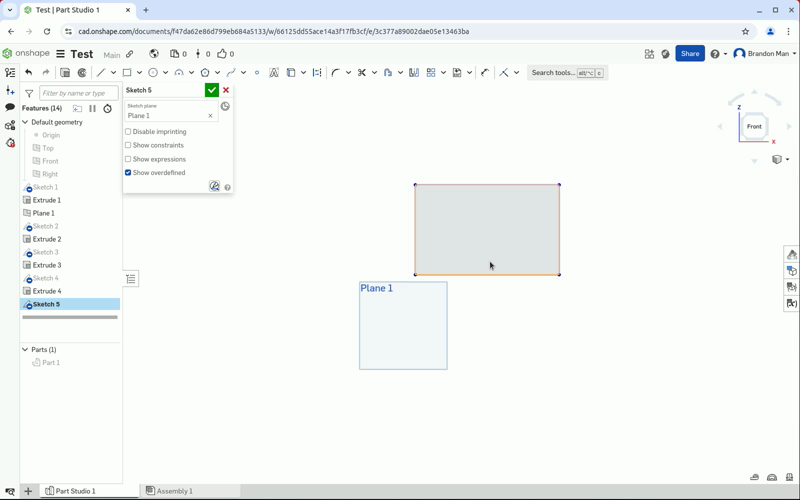
scroll(6)
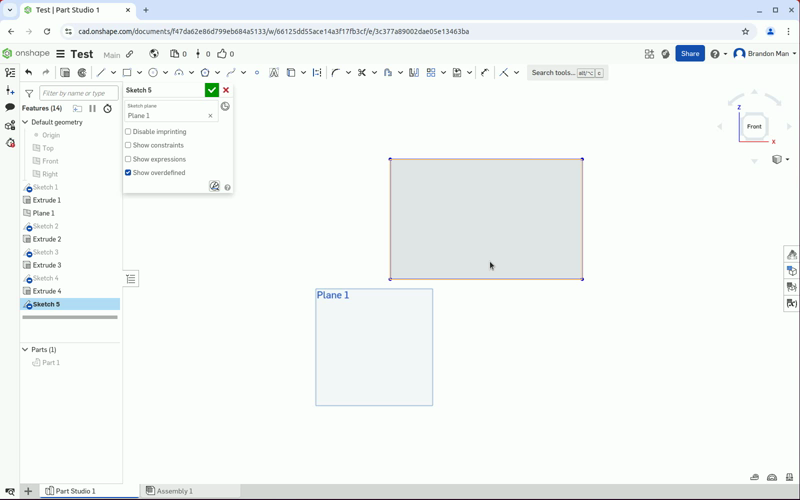
scroll(6)
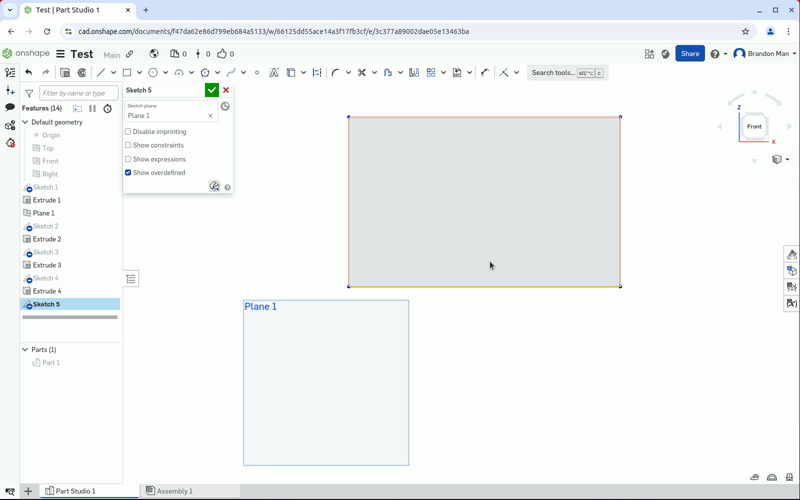
scroll(6)
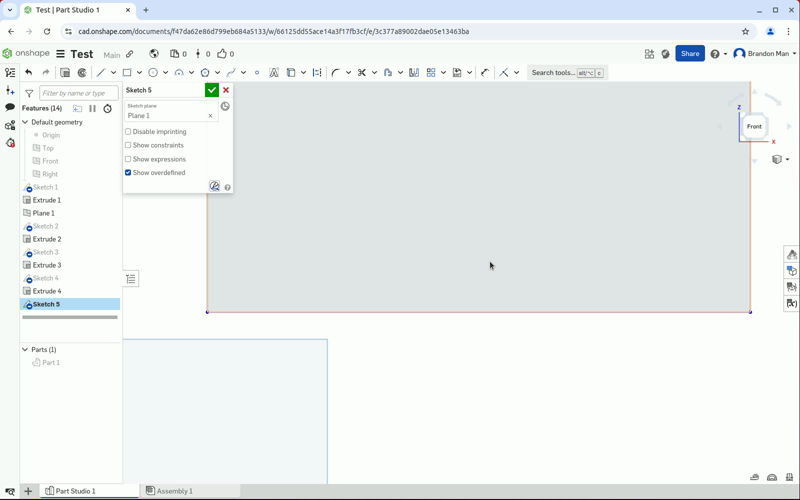
click(490, 261)
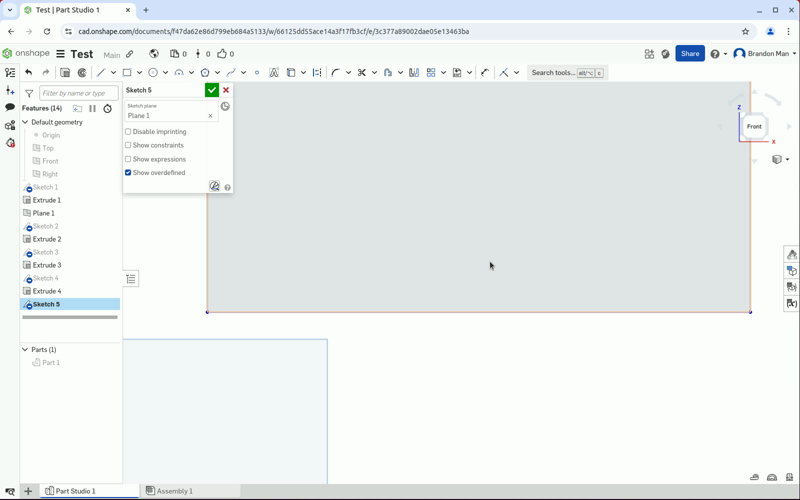
scroll(-6)
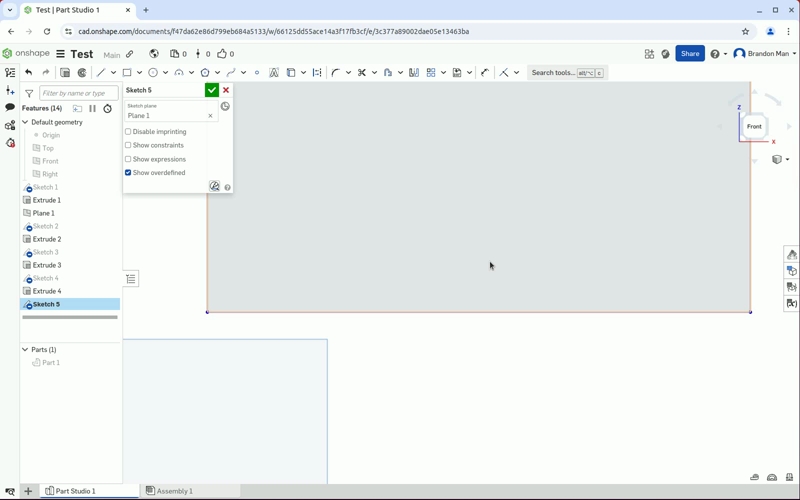
scroll(-6)
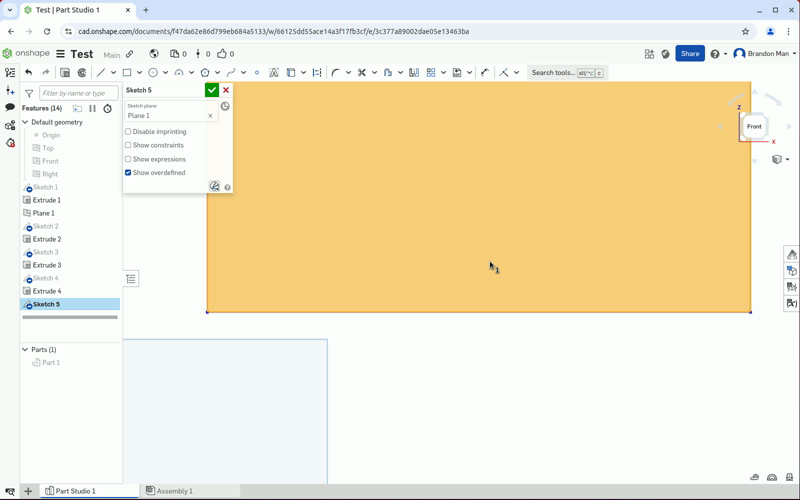
scroll(-6)
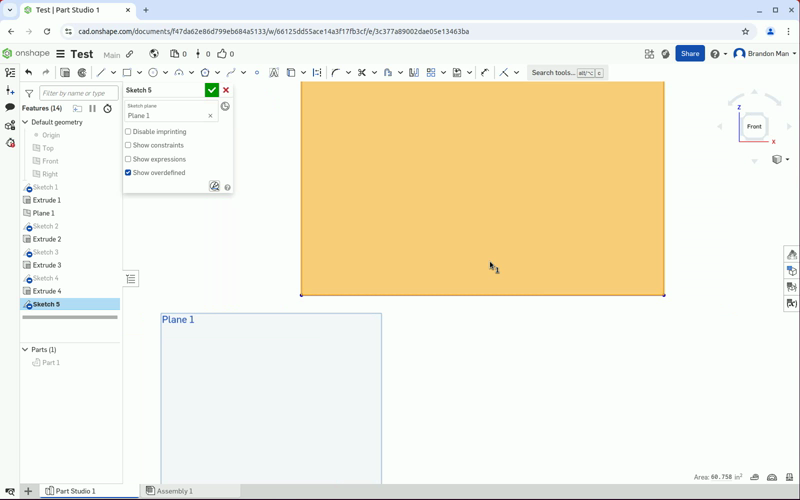
scroll(-6)
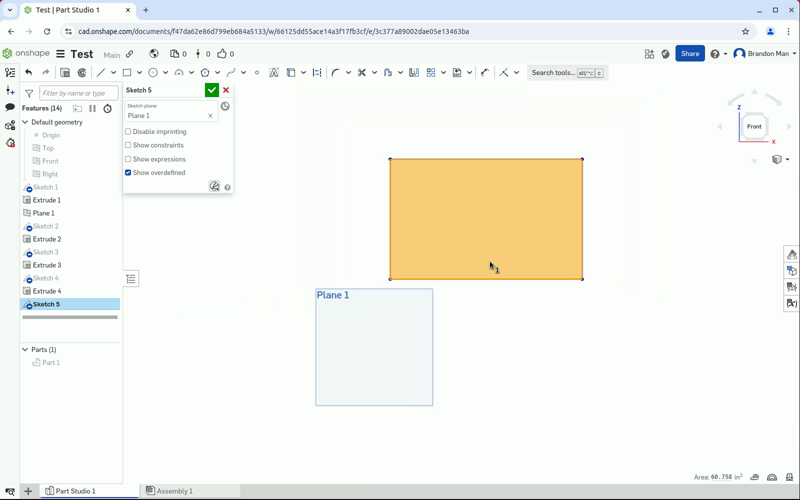
scroll(-6)
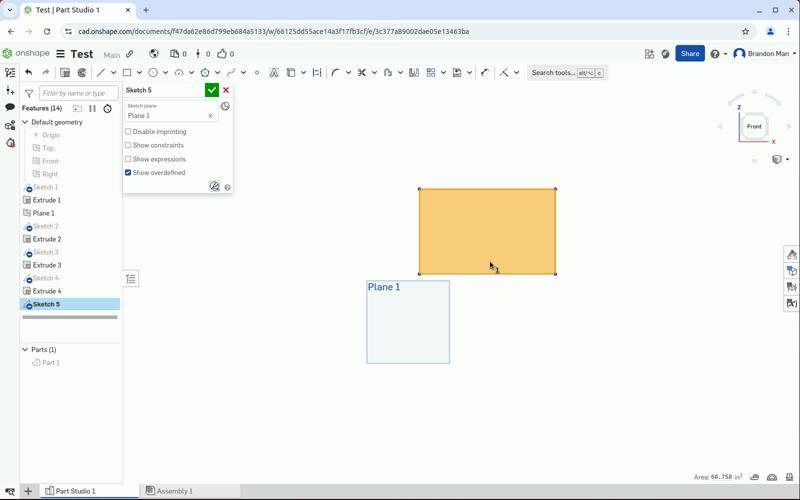
scroll(-6)
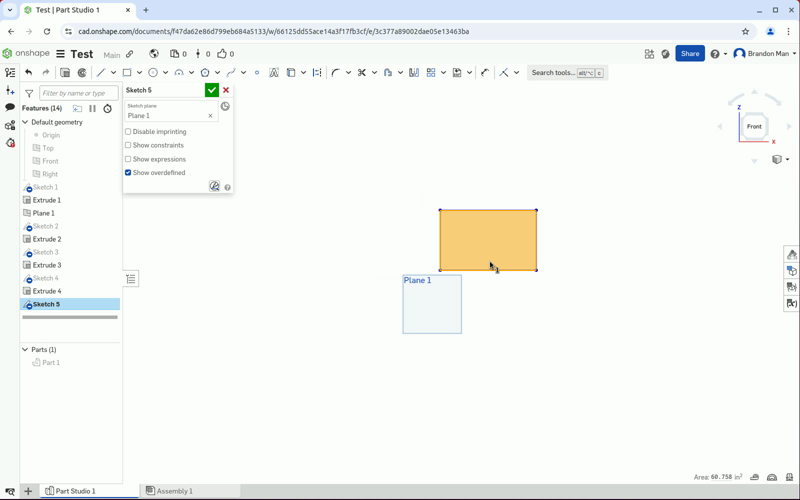
scroll(-6)
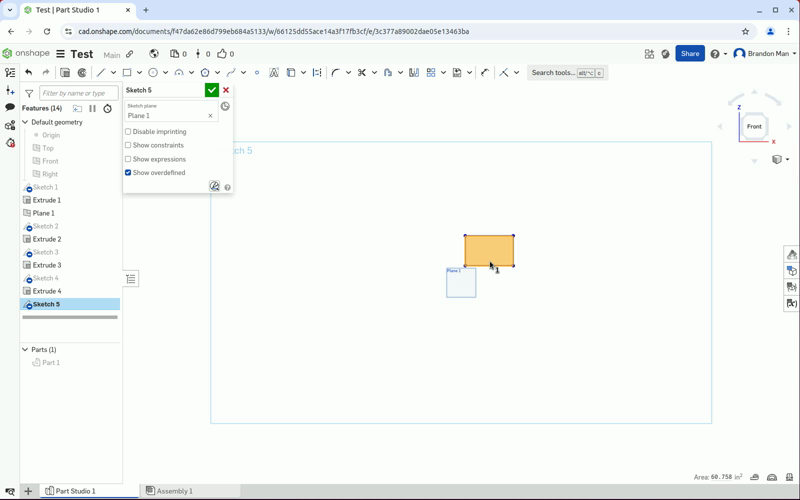
mouse_move(73, 352)
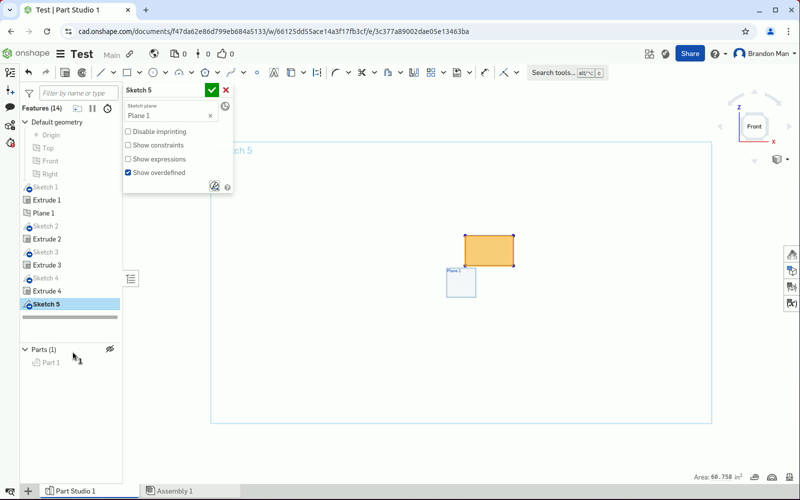
key(shift+y)
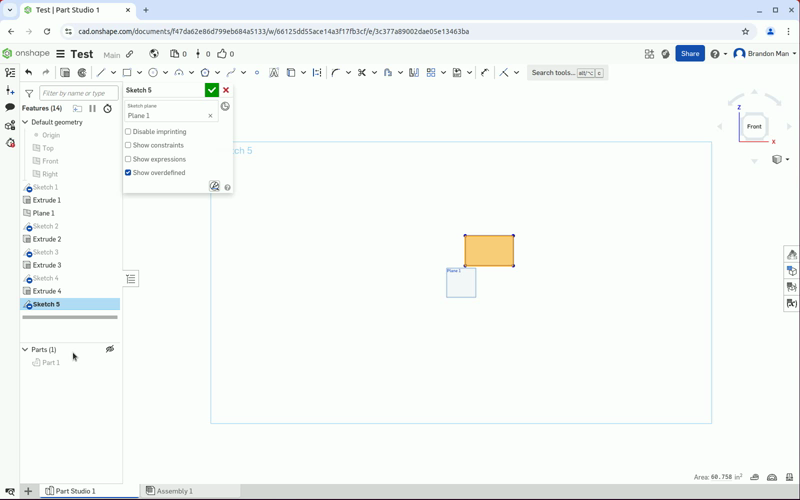
key(shift+e)
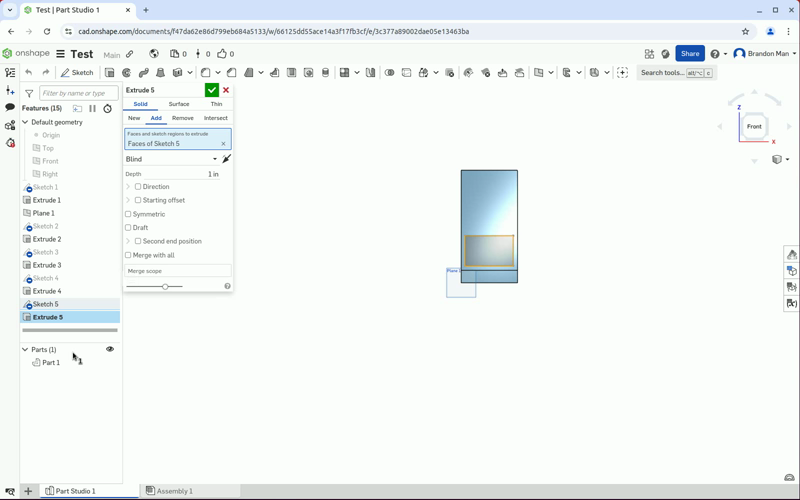
mouse_move(143, 106)
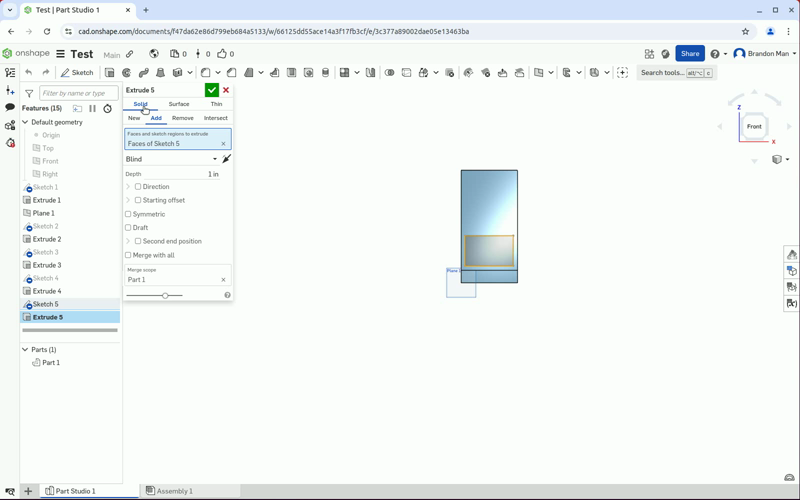
click(143, 106)
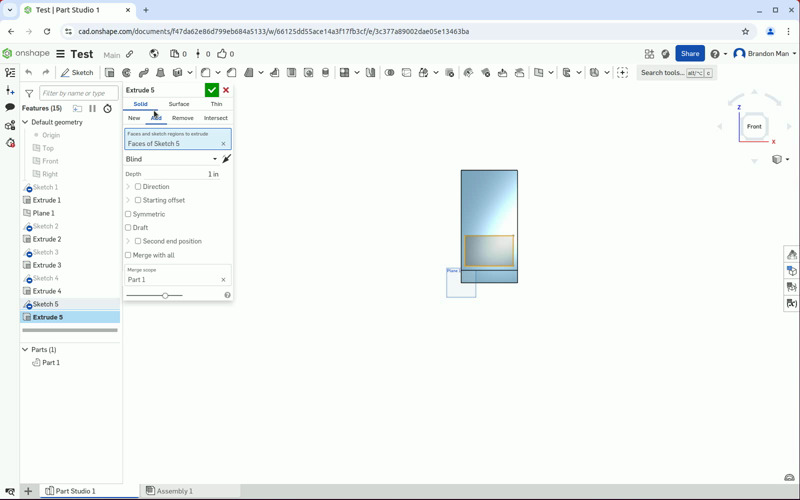
mouse_move(186, 120)
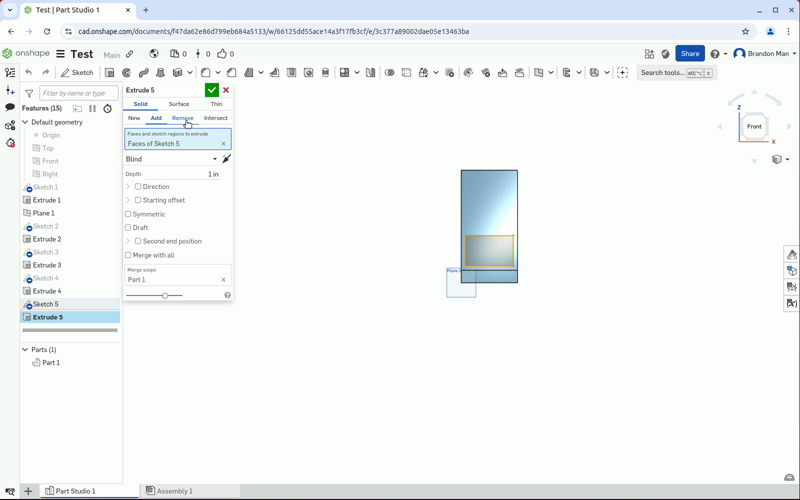
click(186, 120)
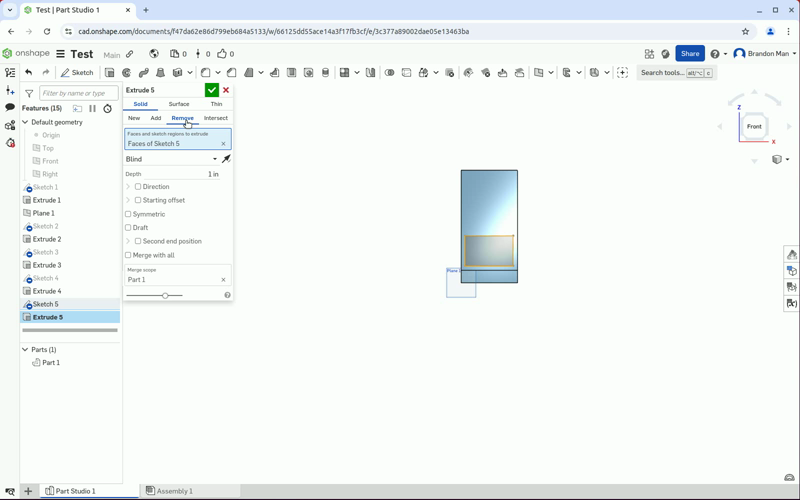
key(tab, 4)
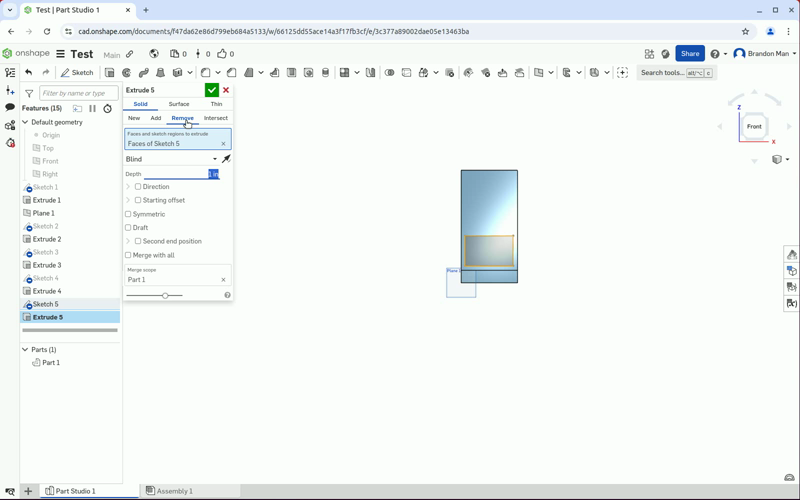
text(15.165)
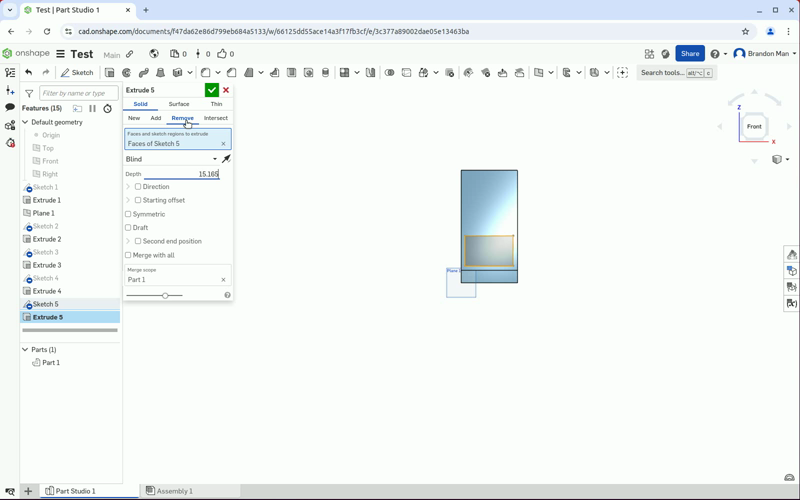
key(tab, 6)
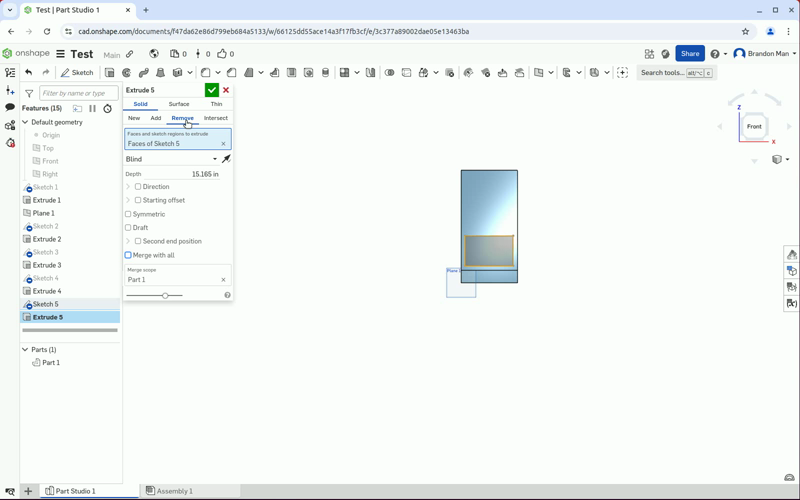
key(space)
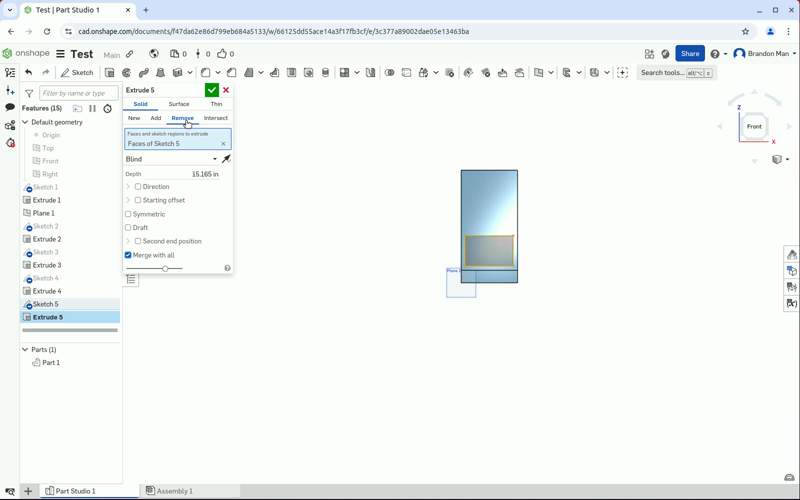
key(enter)
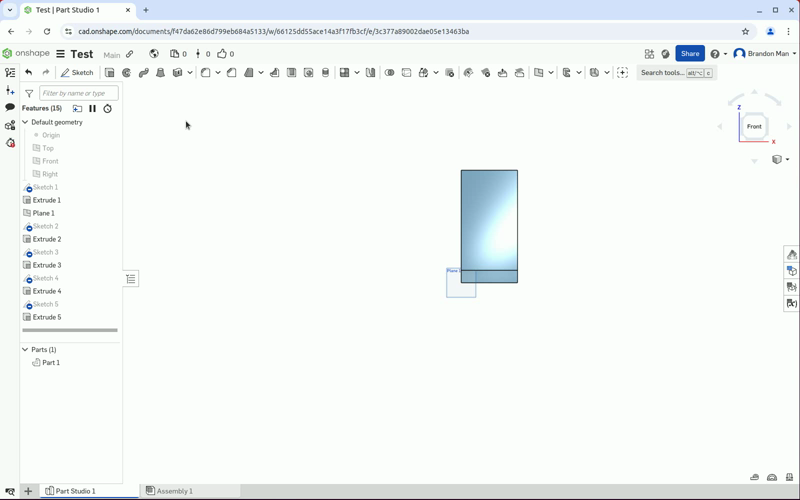
key(shift+h)
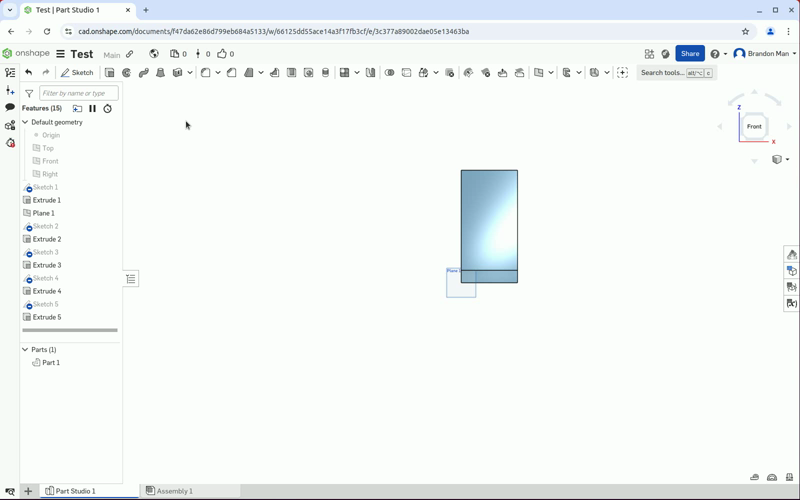
key(shift+h)
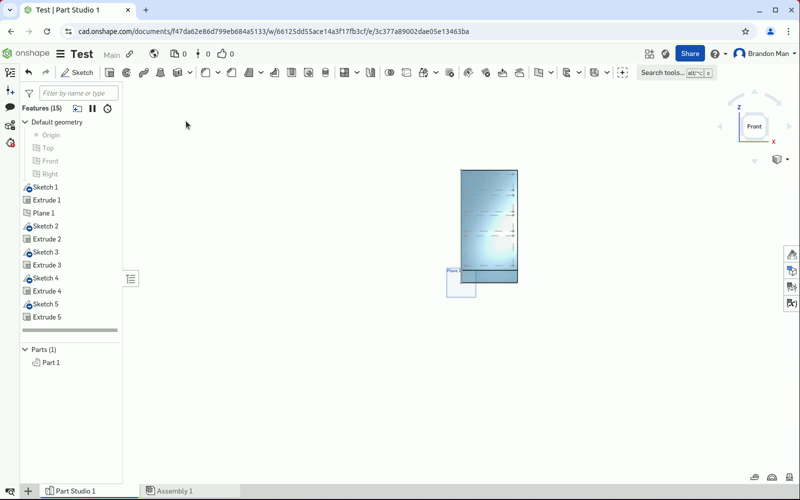
key(shift+7)
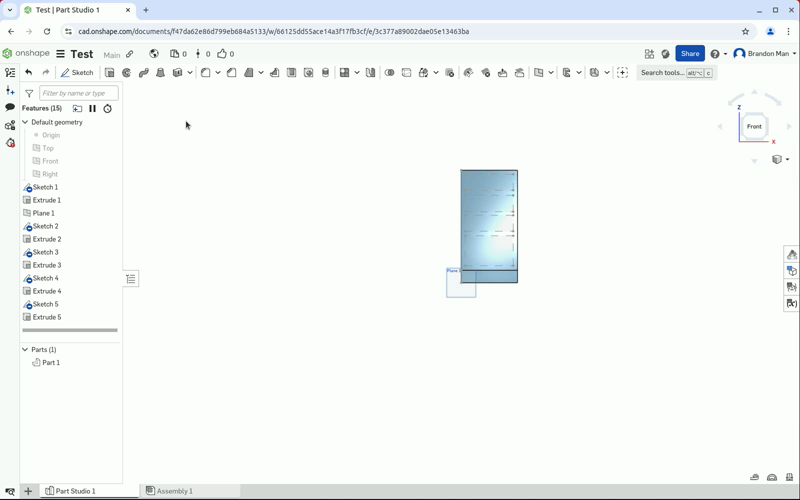
key(left, 2)
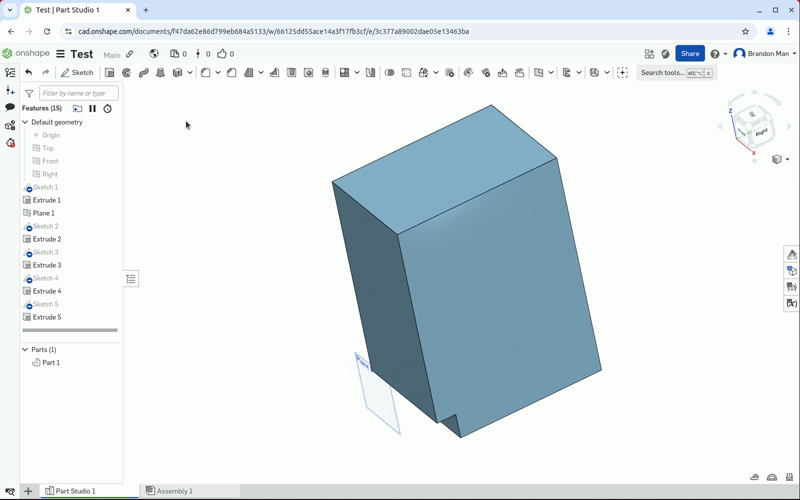
key(down, 2)
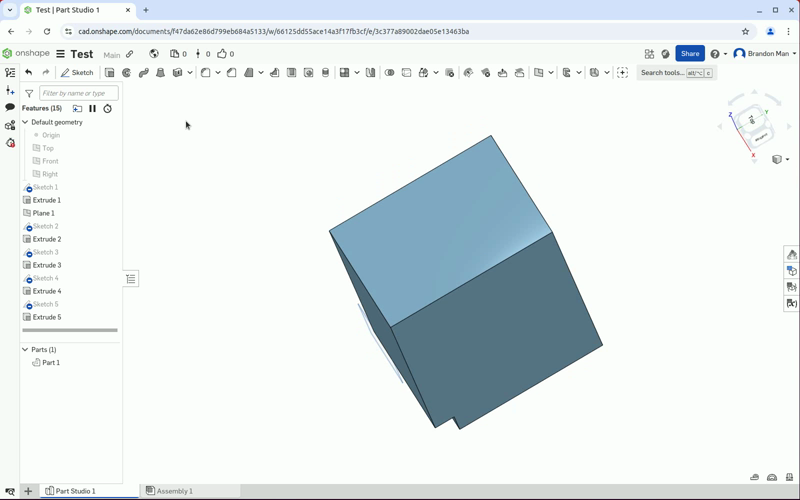
key(up, 2)
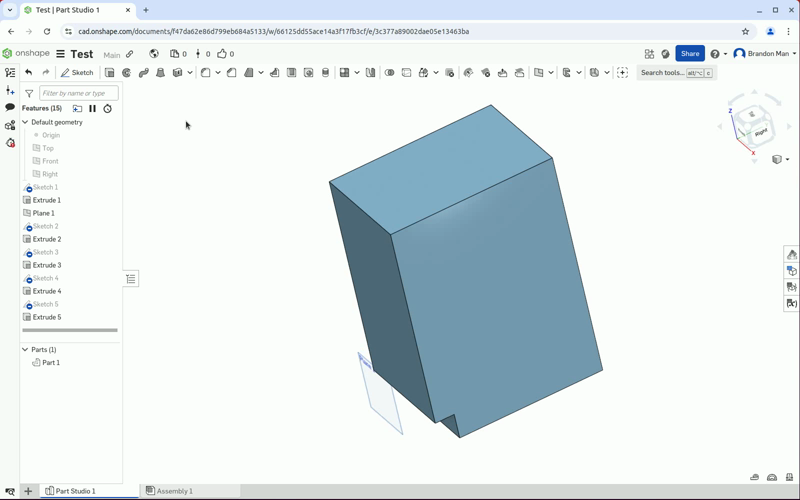
key(right, 2)
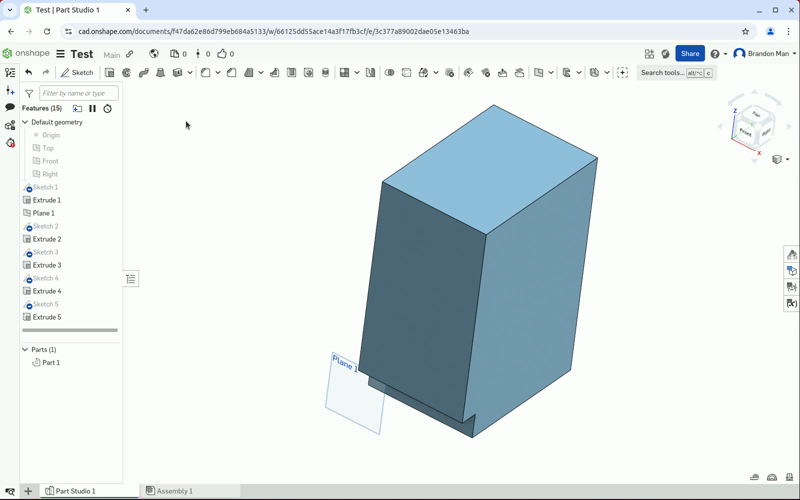
mouse_move(73, 189)
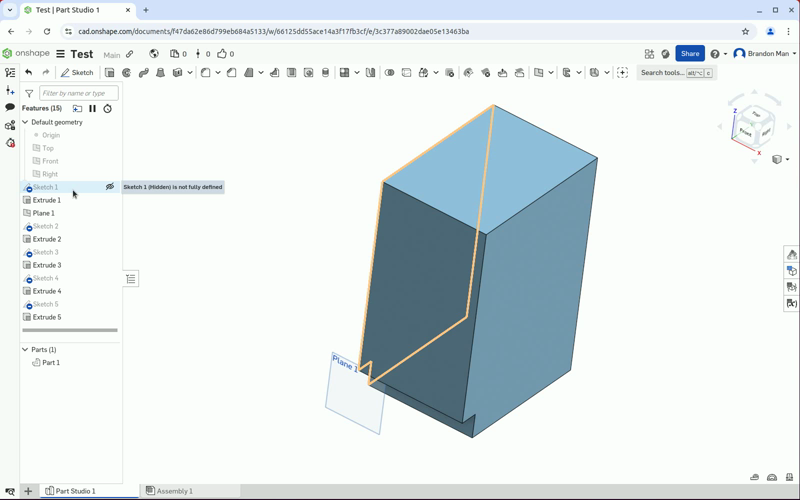
click(73, 189)